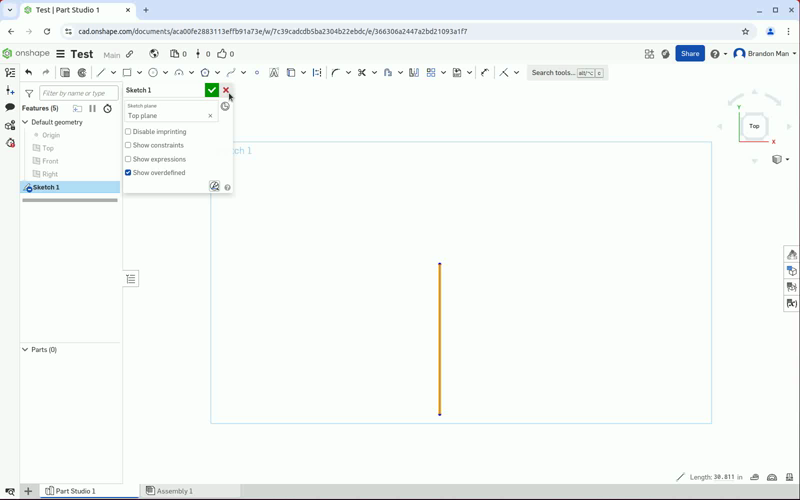
key(shift+h)
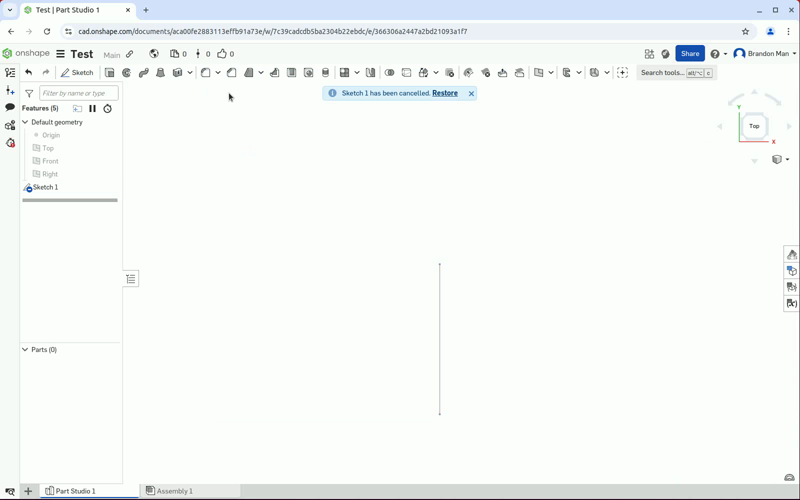
key(shift+s)
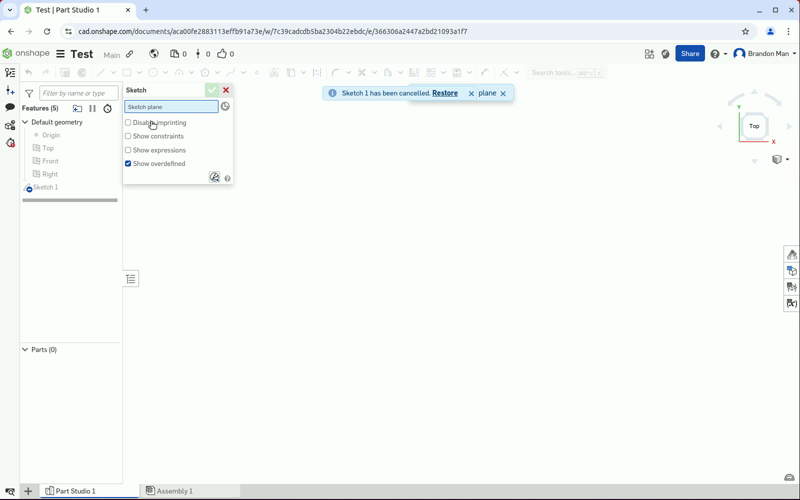
mouse_move(73, 150)
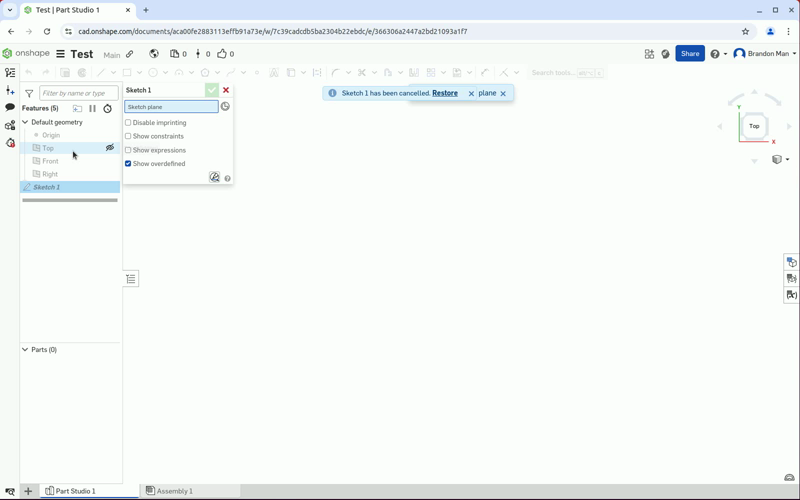
click(73, 150)
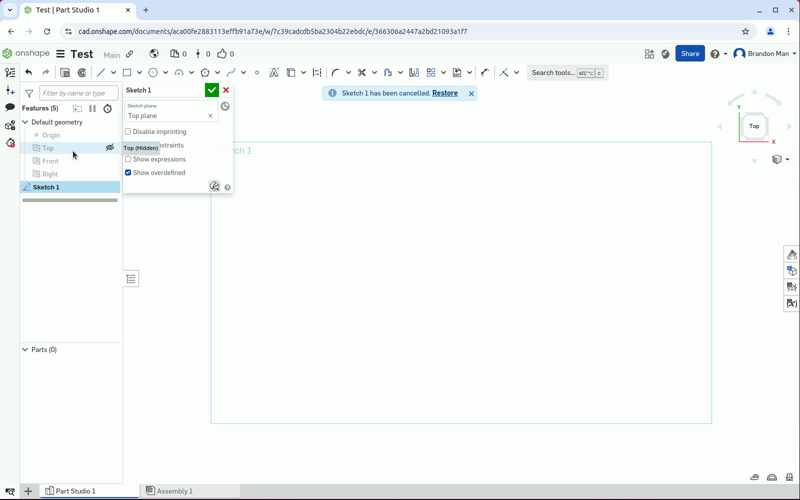
mouse_move(73, 352)
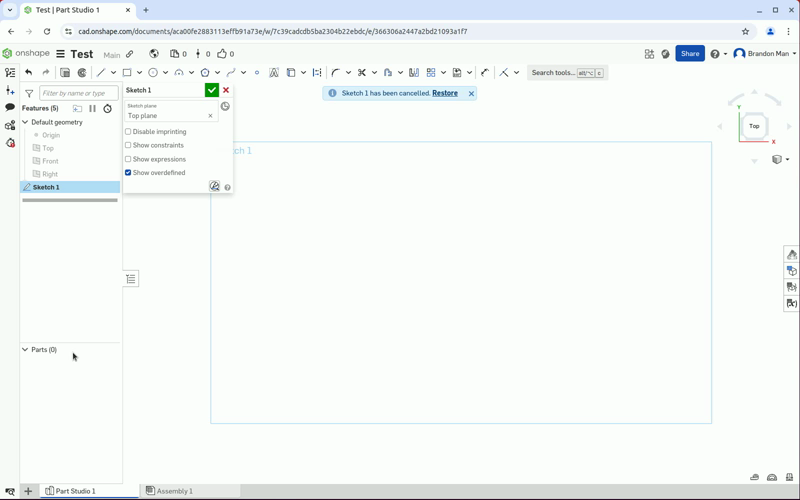
key(y)
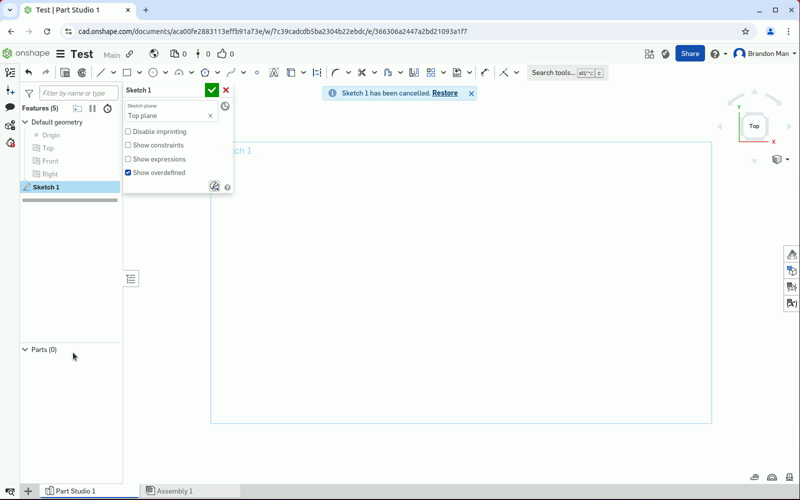
key(c)
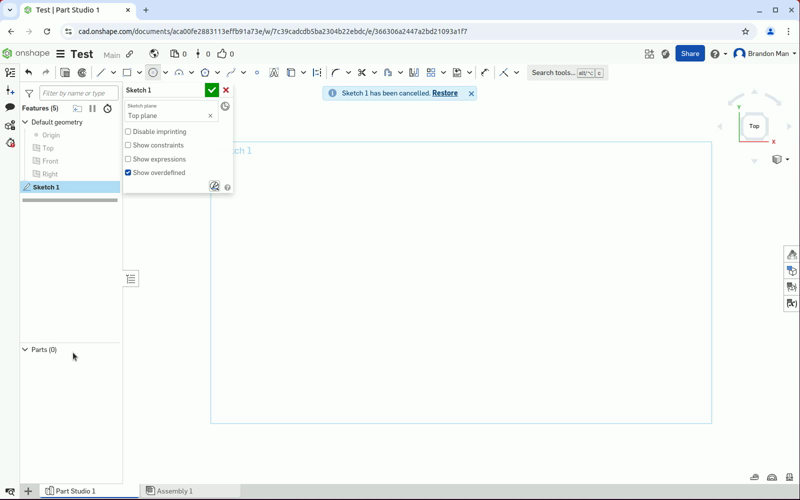
key_down(shift)
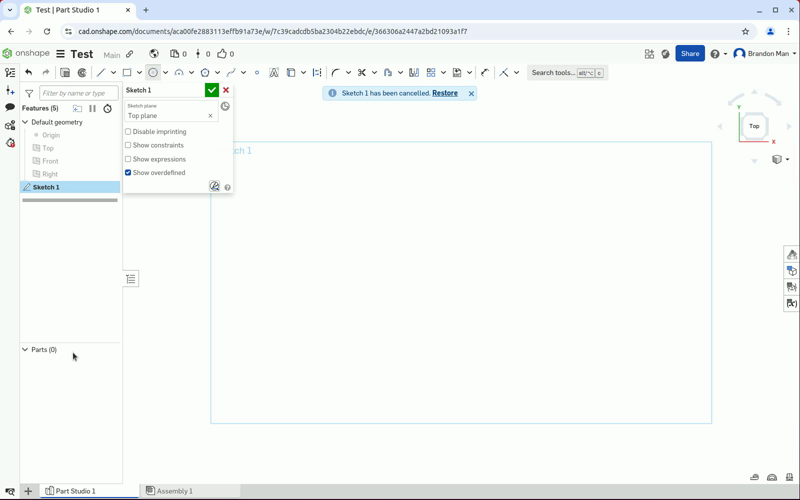
mouse_move(461, 282)
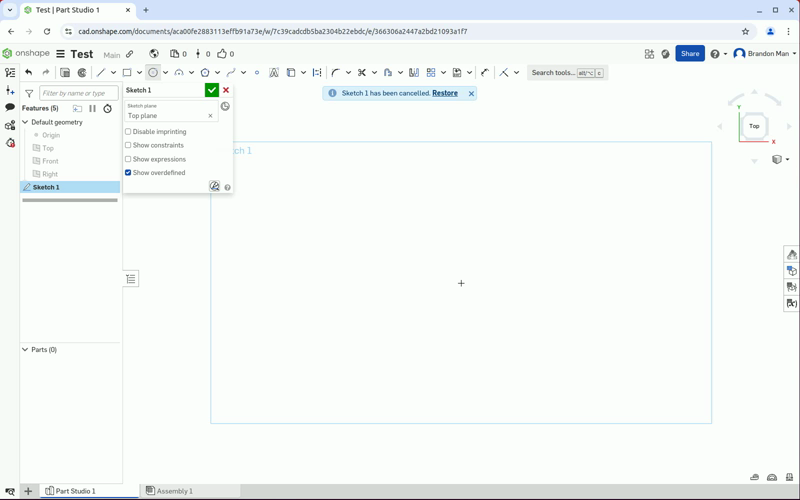
click(461, 282)
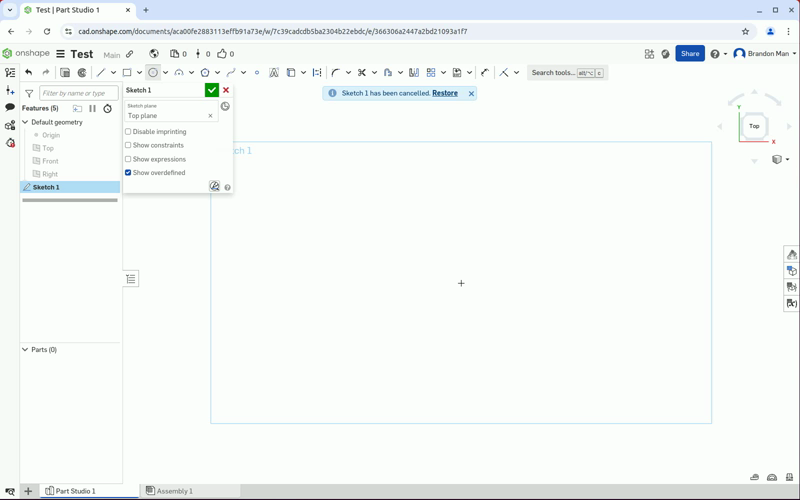
key_up(shift)
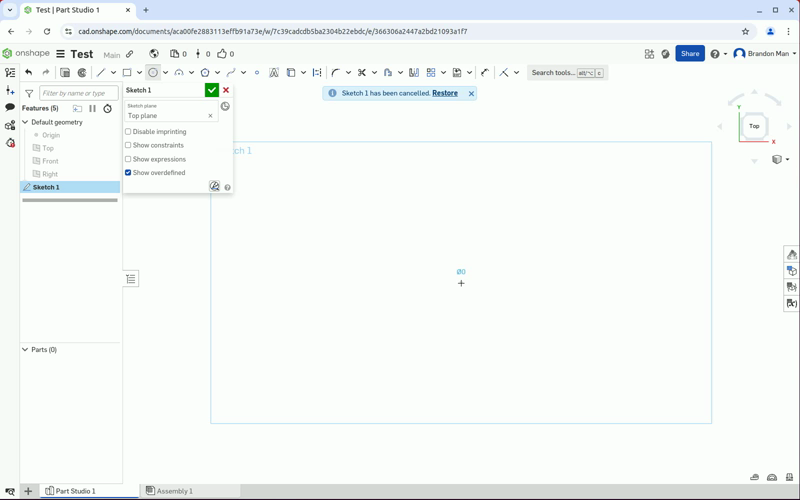
mouse_move(574, 282)
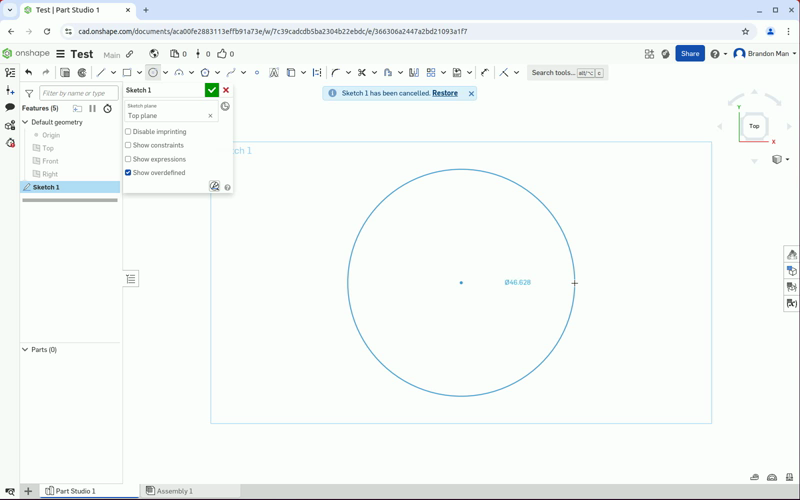
click(574, 282)
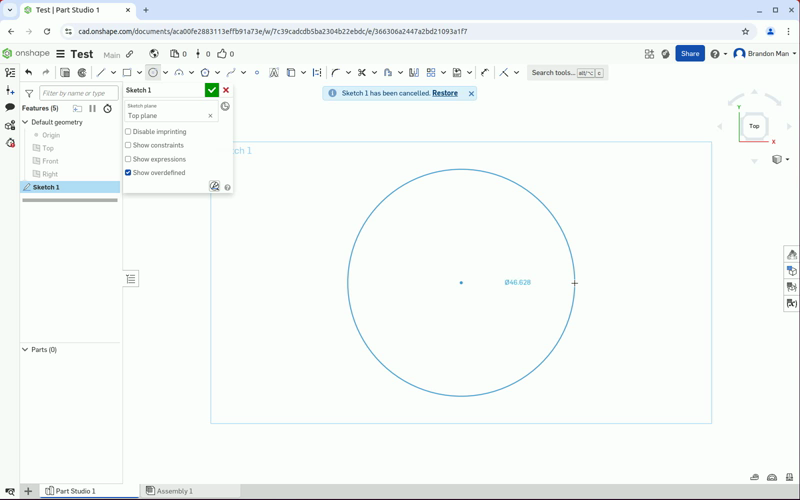
key(esc)
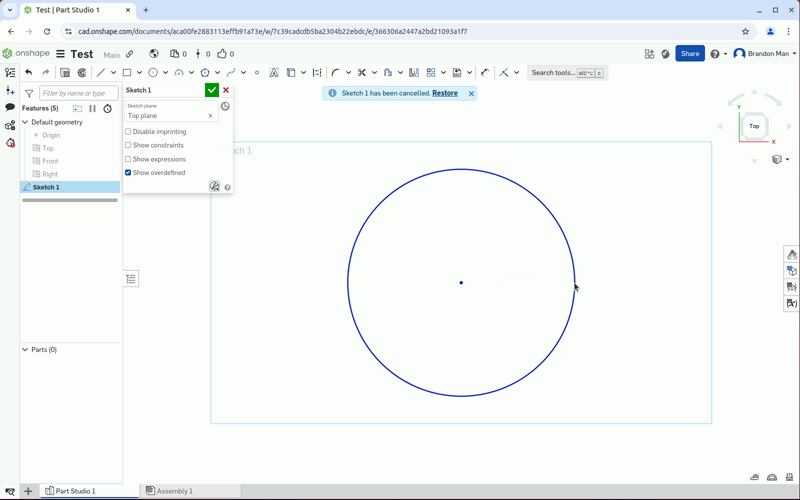
key(c)
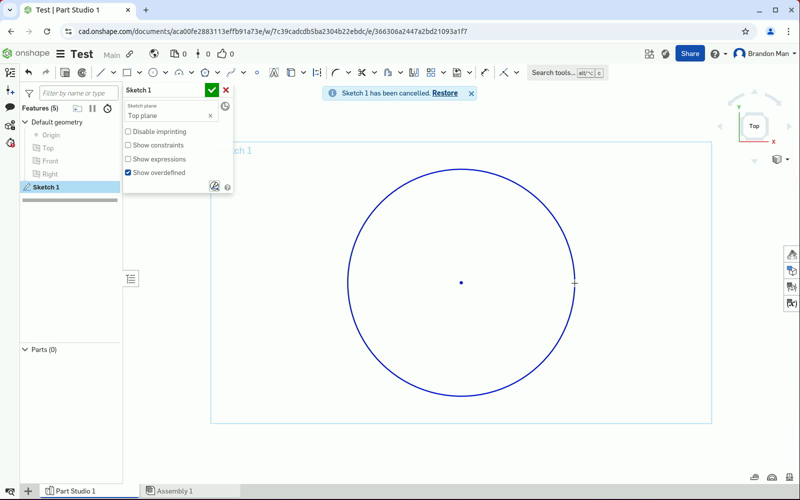
key_down(shift)
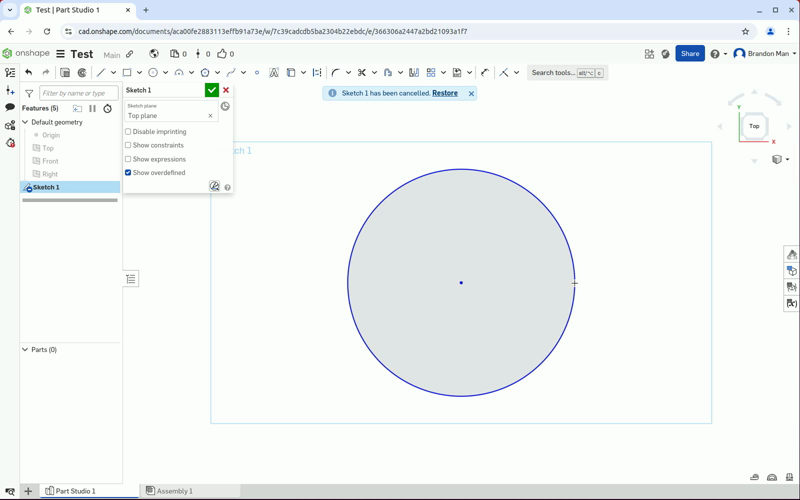
mouse_move(461, 282)
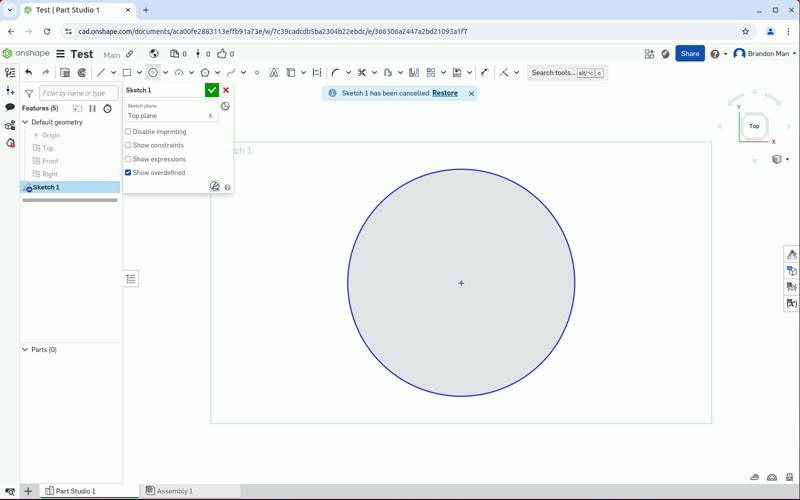
click(461, 282)
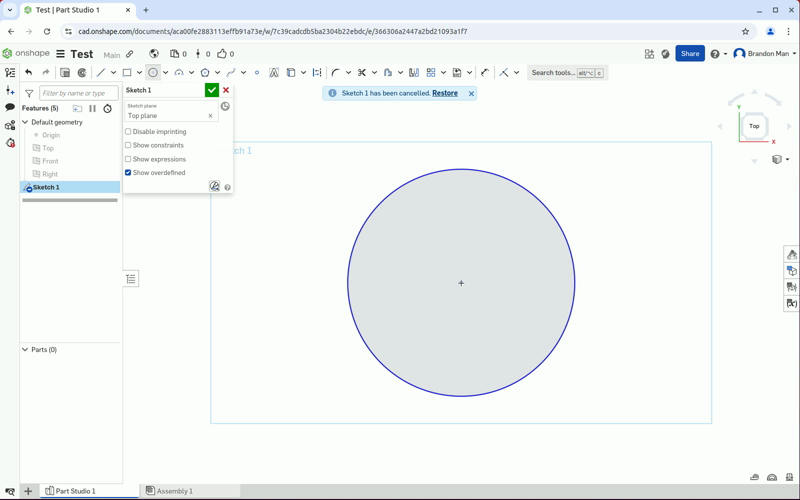
key_up(shift)
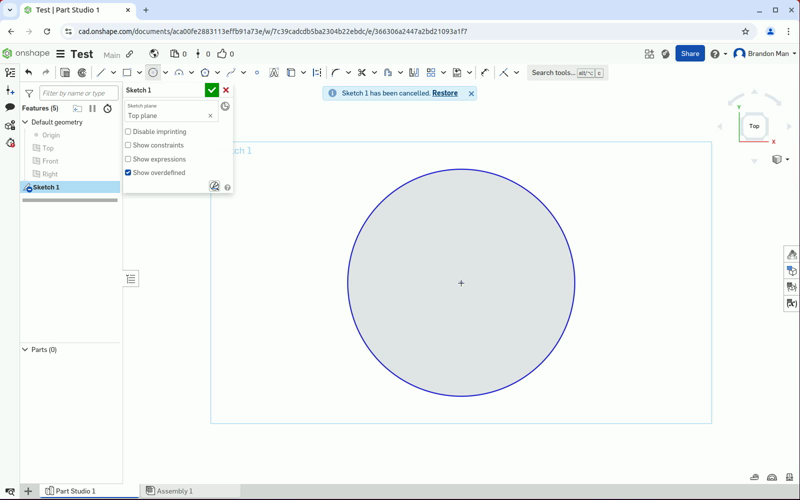
mouse_move(529, 282)
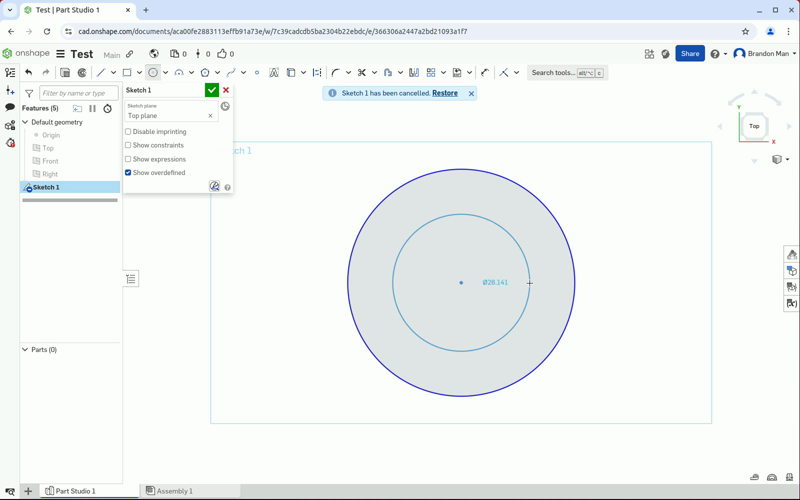
click(529, 282)
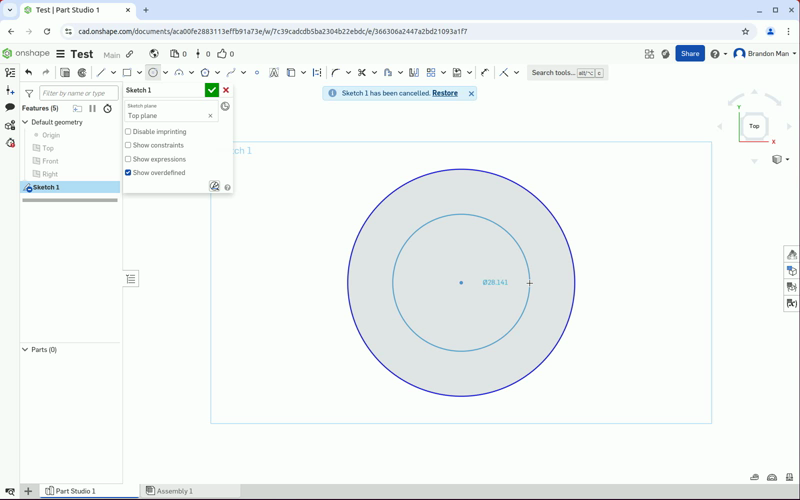
key(esc)
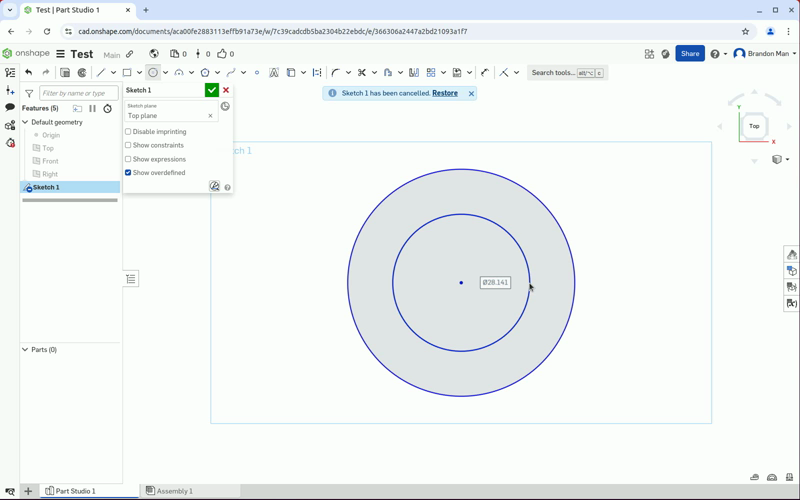
mouse_move(454, 187)
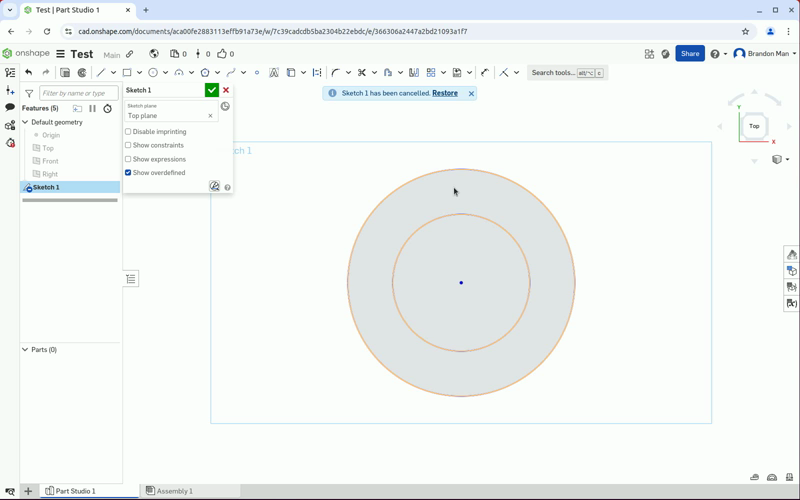
click(454, 187)
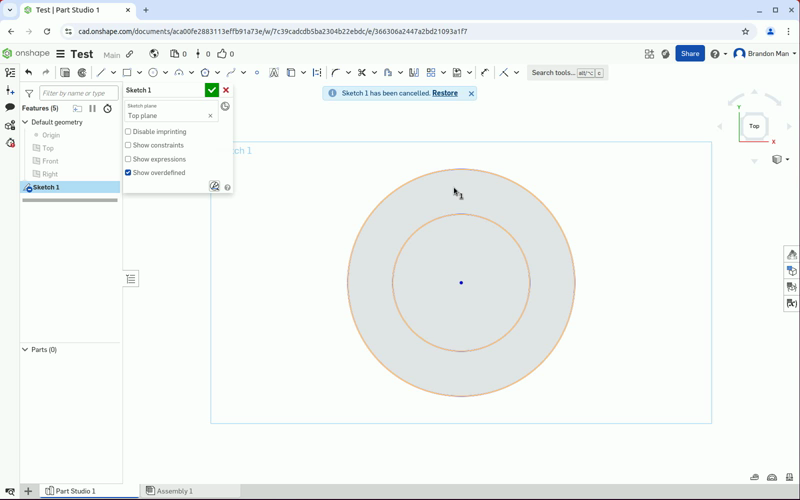
mouse_move(73, 352)
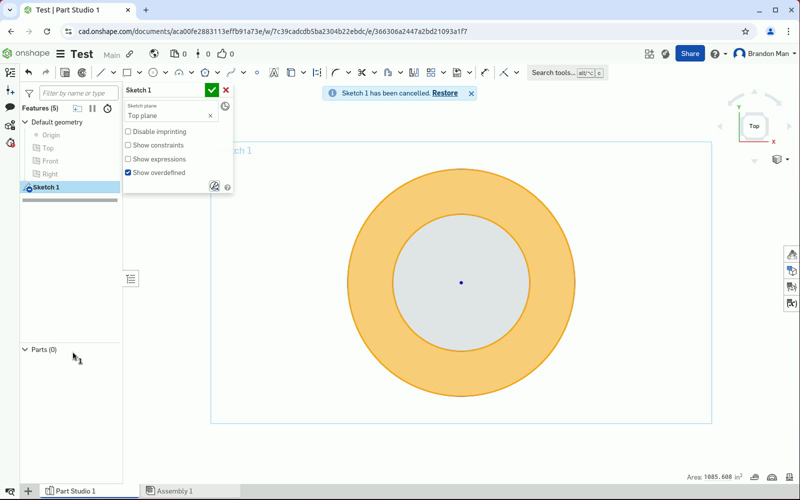
key(shift+y)
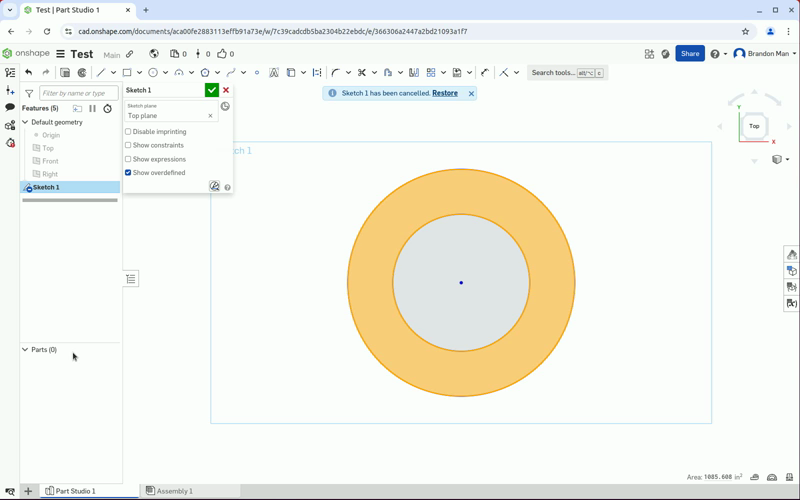
key(shift+e)
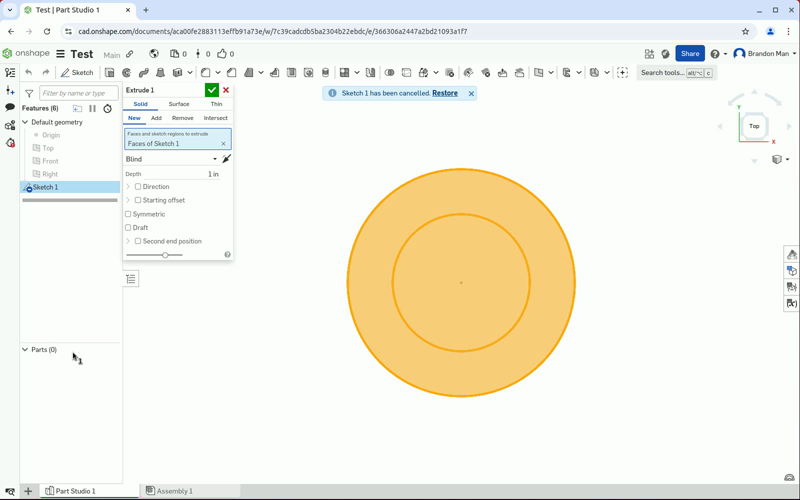
mouse_move(143, 106)
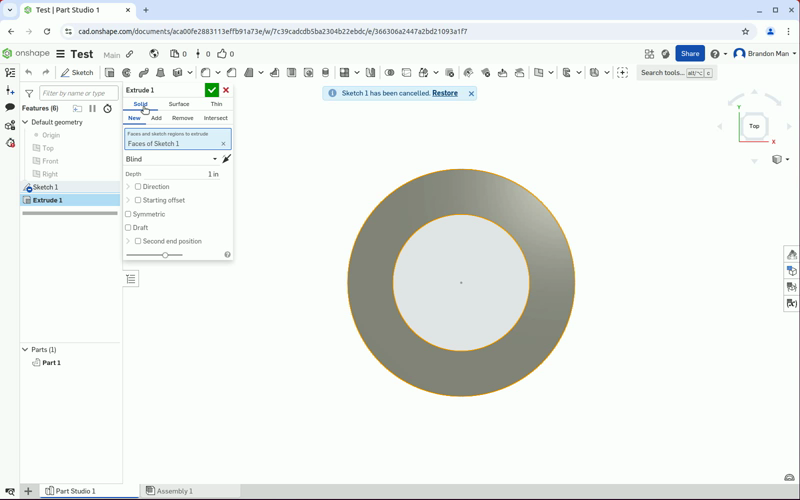
click(143, 106)
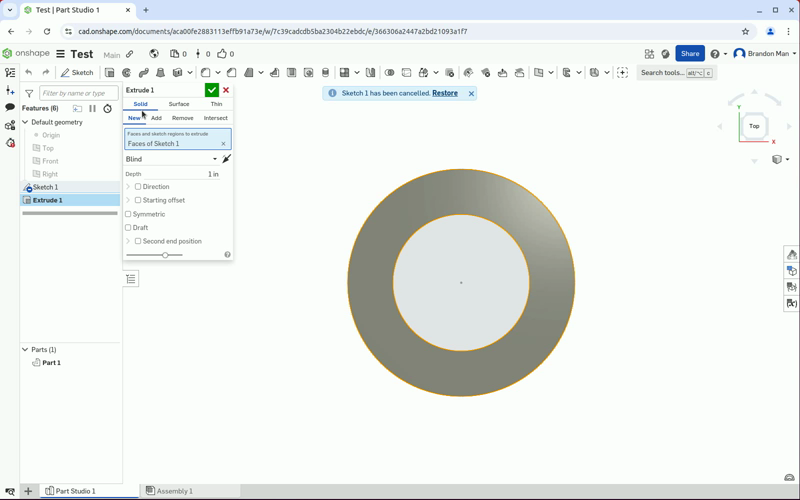
mouse_move(137, 120)
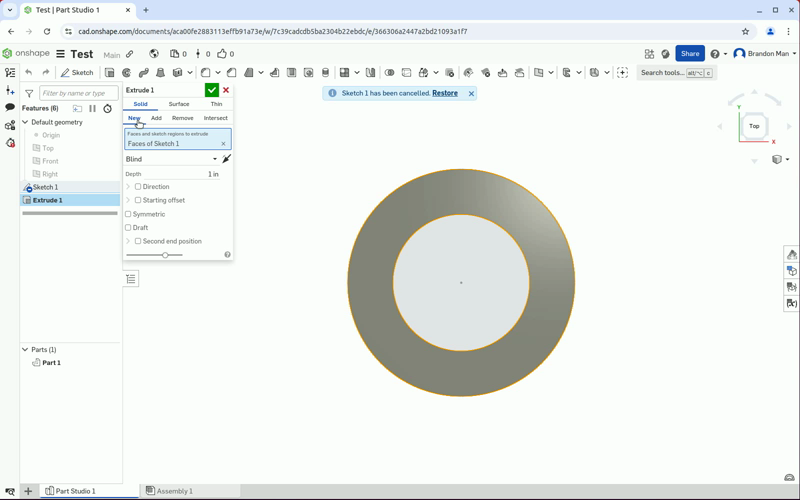
click(137, 120)
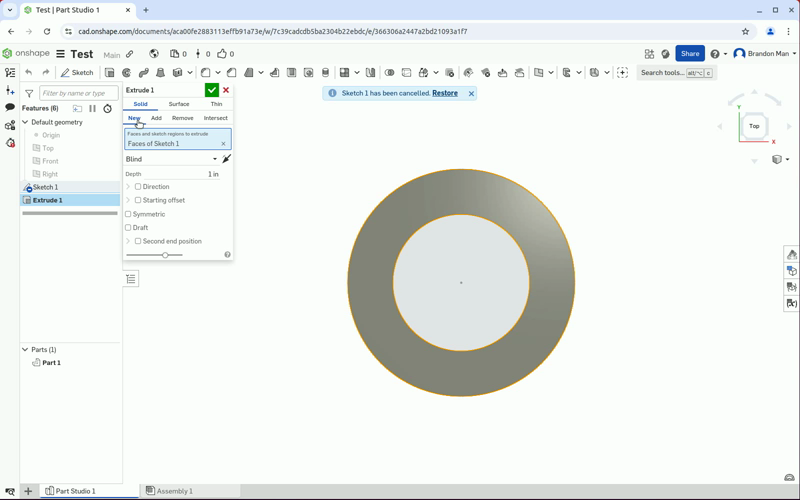
key(tab, 4)
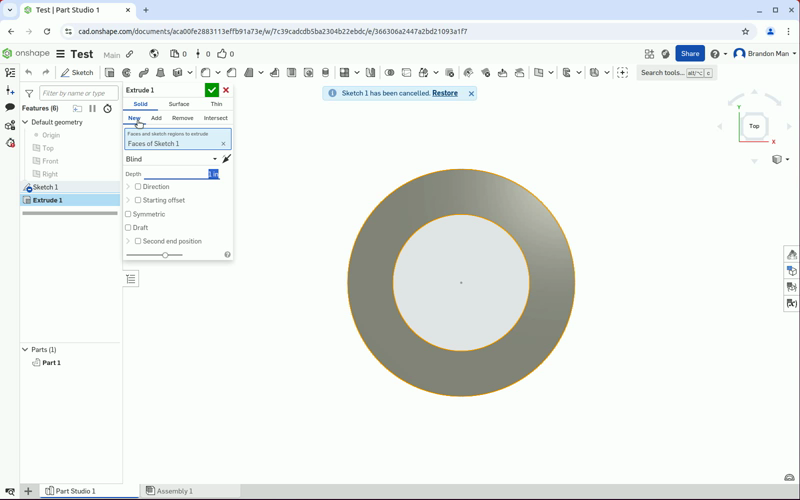
text(1.685)
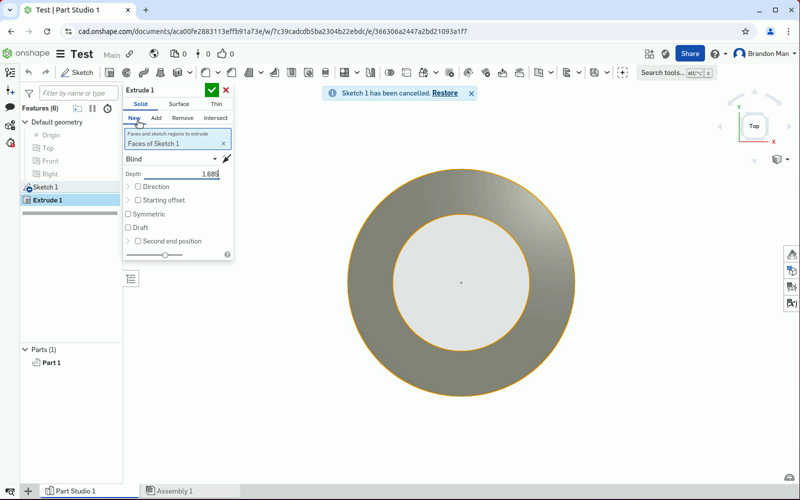
key(enter)
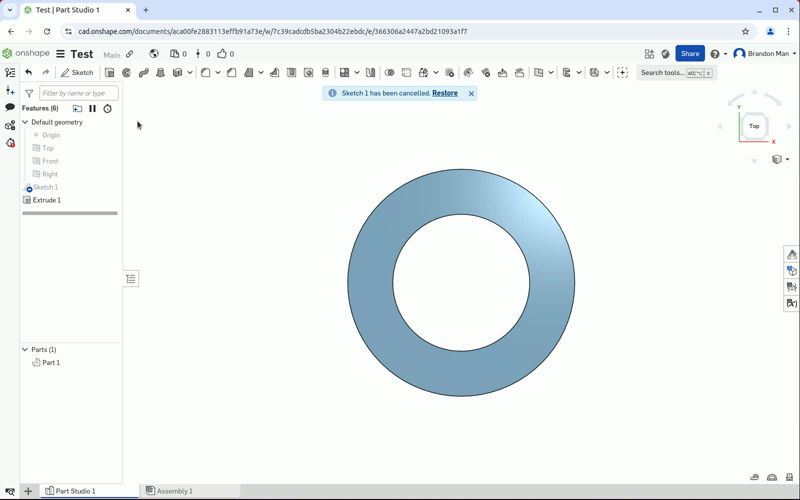
key(shift+h)
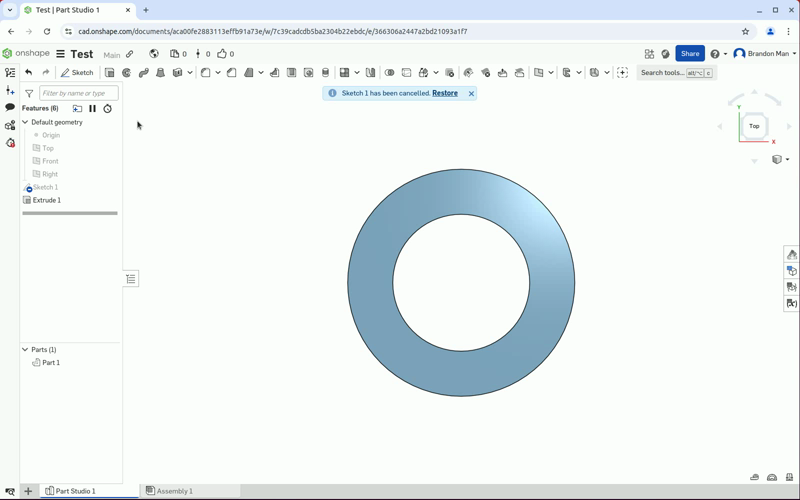
key(shift+h)
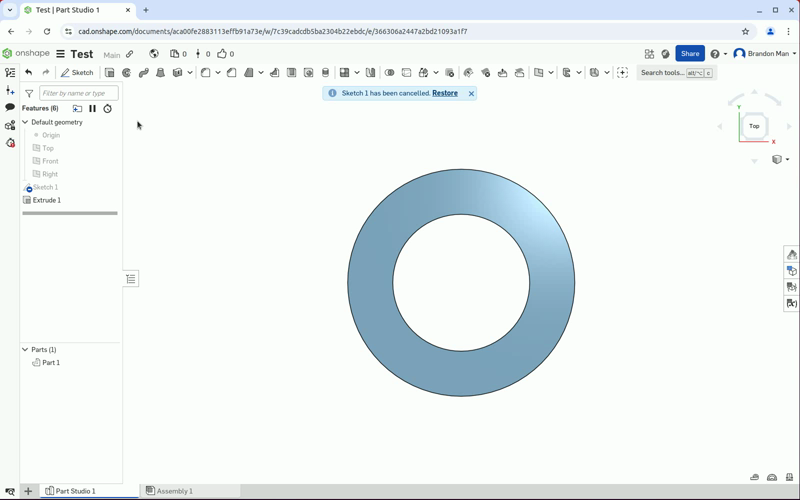
mouse_move(73, 189)
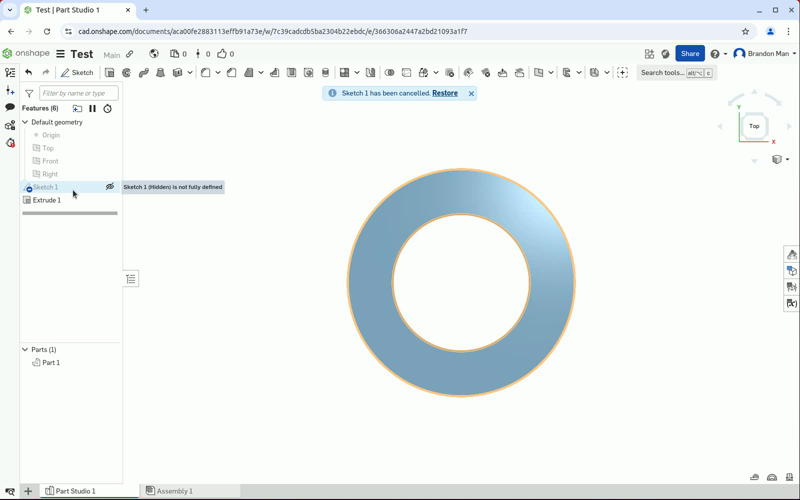
click(73, 189)
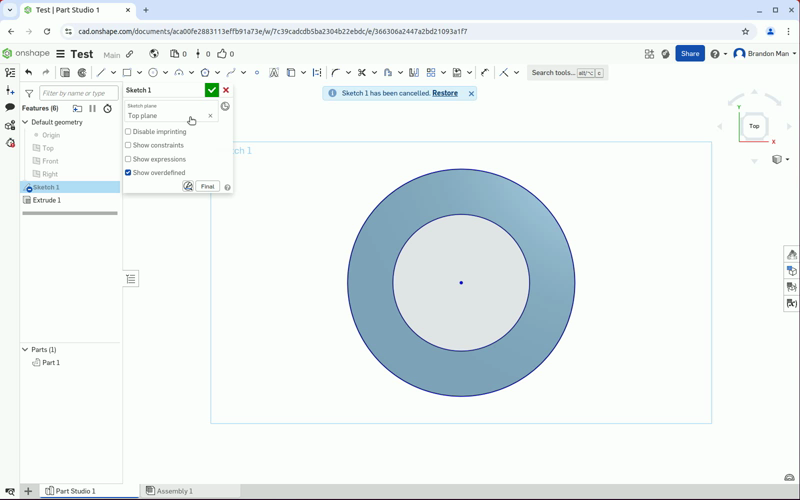
mouse_move(229, 92)
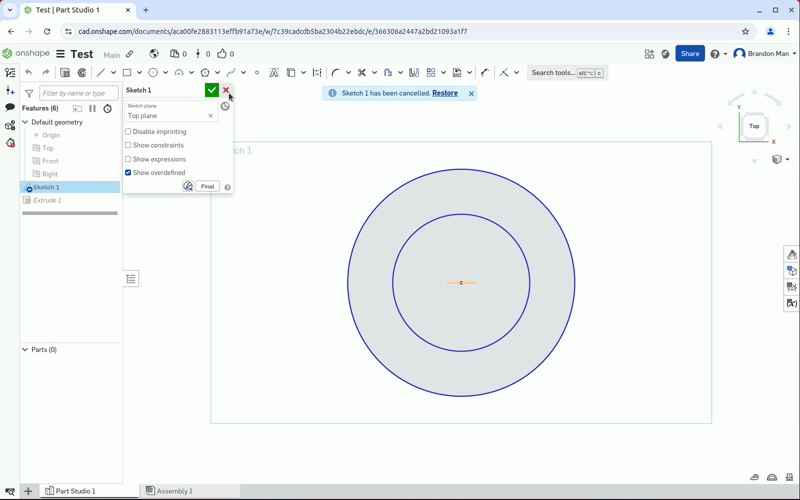
click(229, 92)
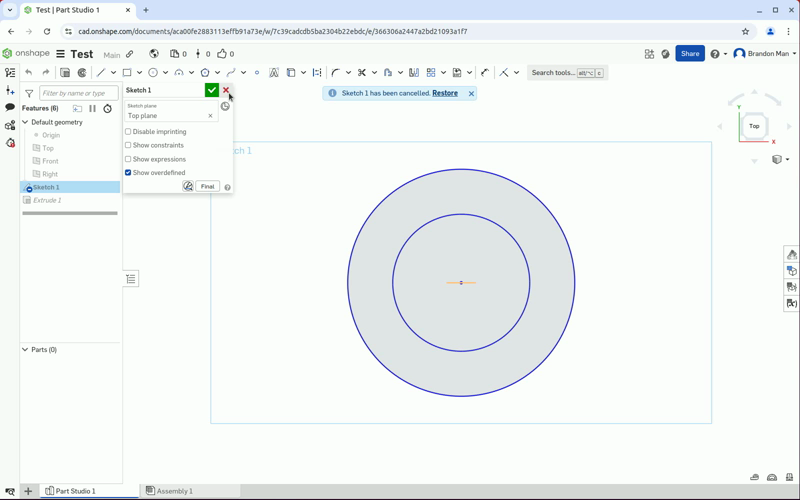
key(shift+s)
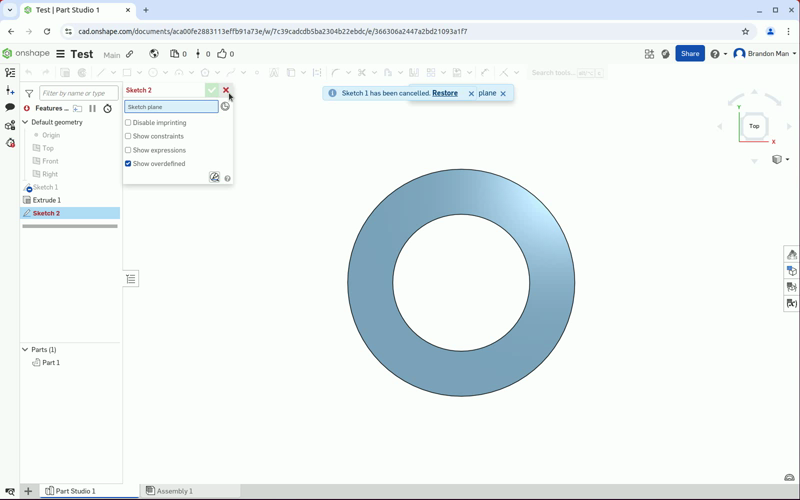
mouse_move(73, 150)
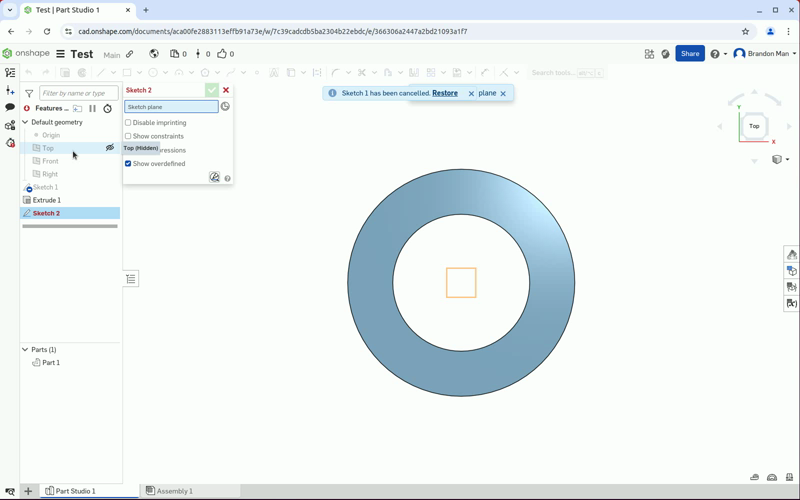
click(73, 150)
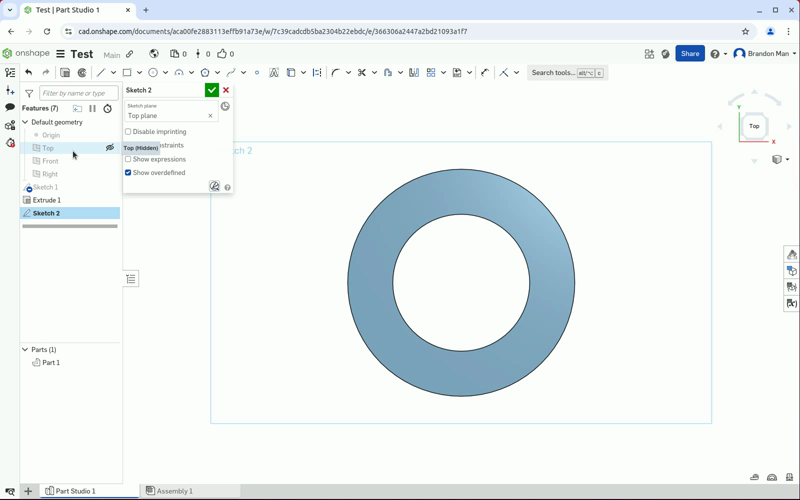
mouse_move(73, 352)
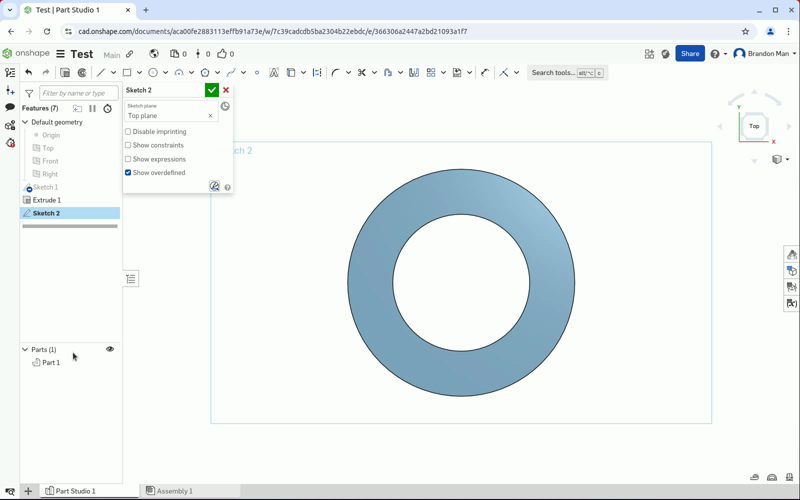
key(y)
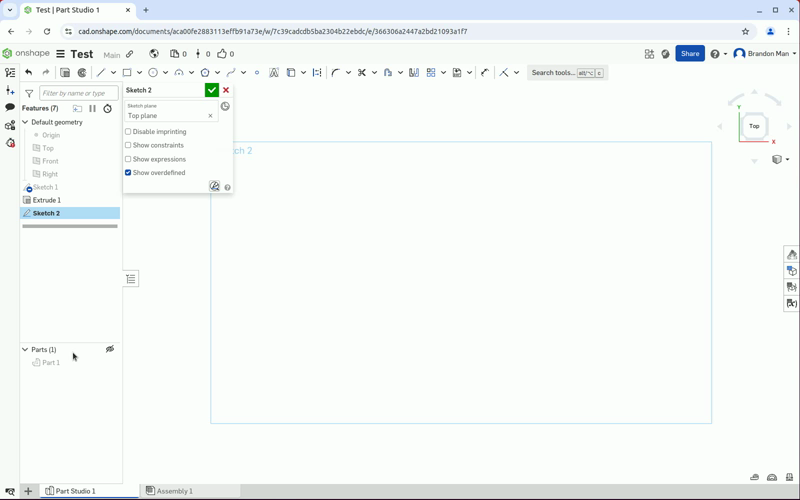
key(c)
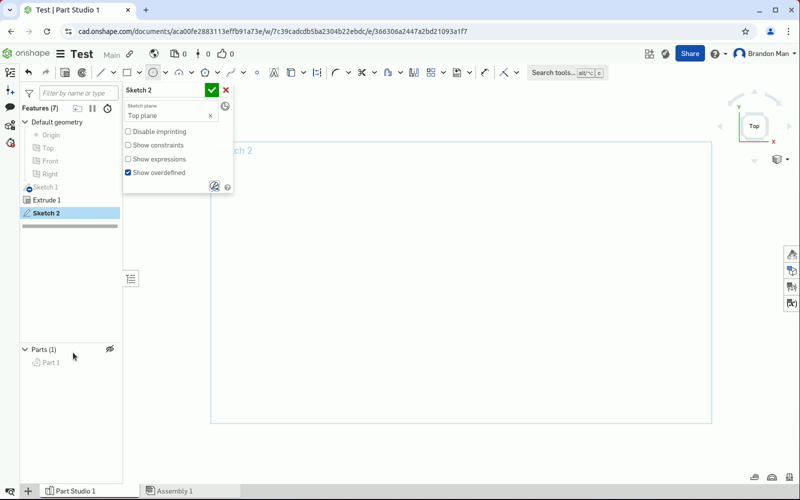
key_down(shift)
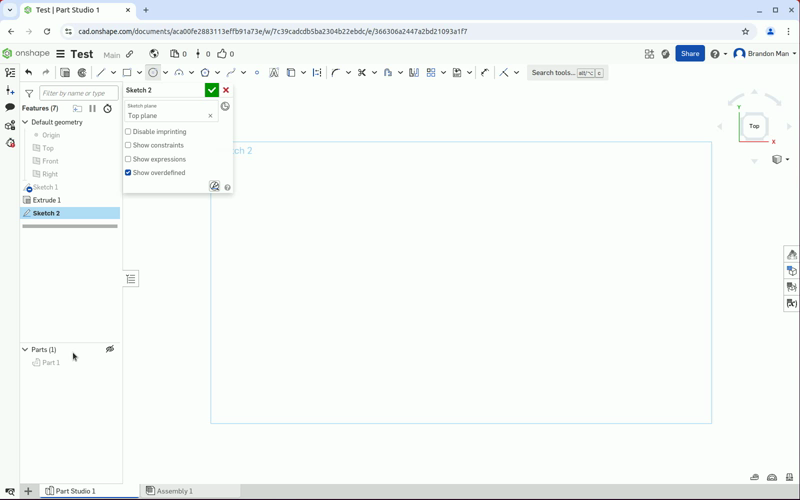
mouse_move(461, 282)
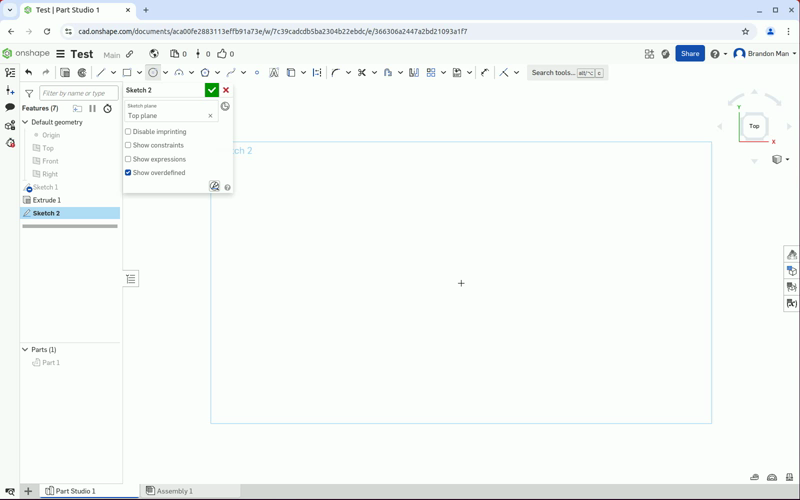
click(461, 282)
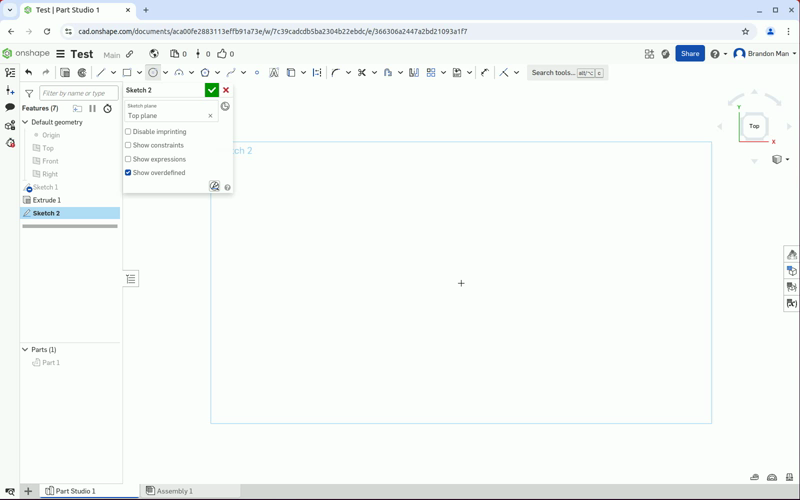
key_up(shift)
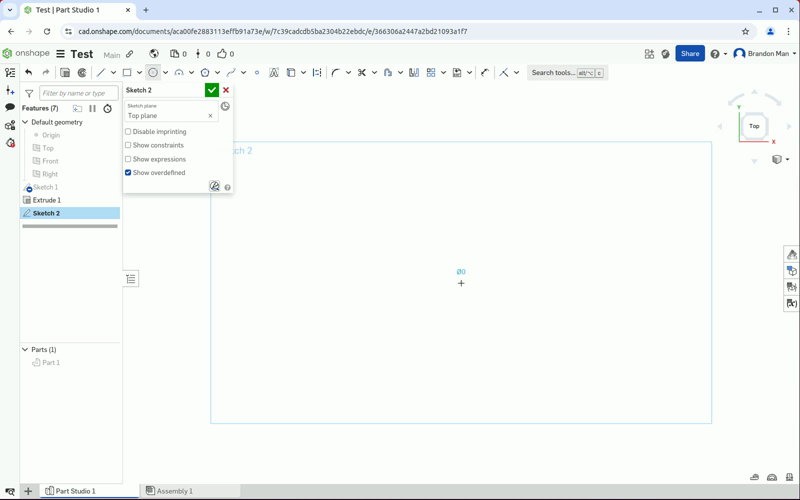
mouse_move(522, 282)
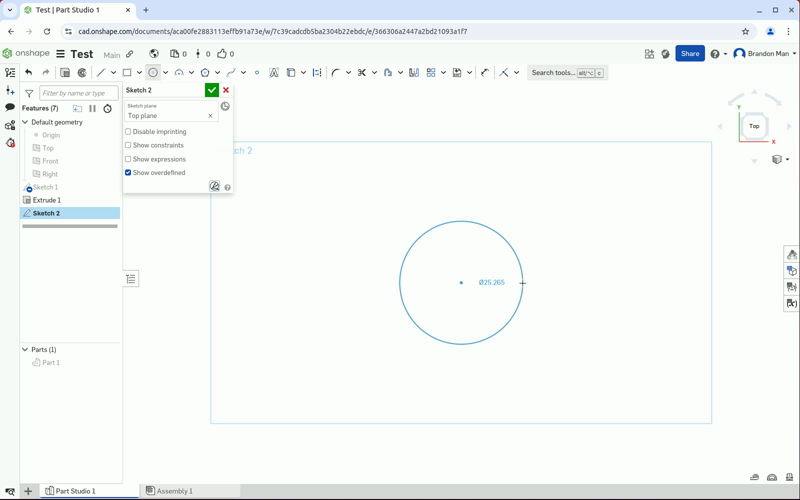
click(522, 282)
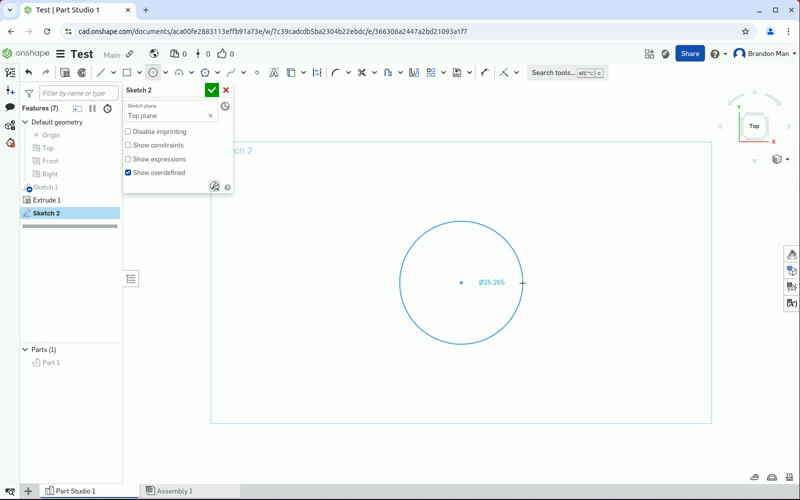
key(esc)
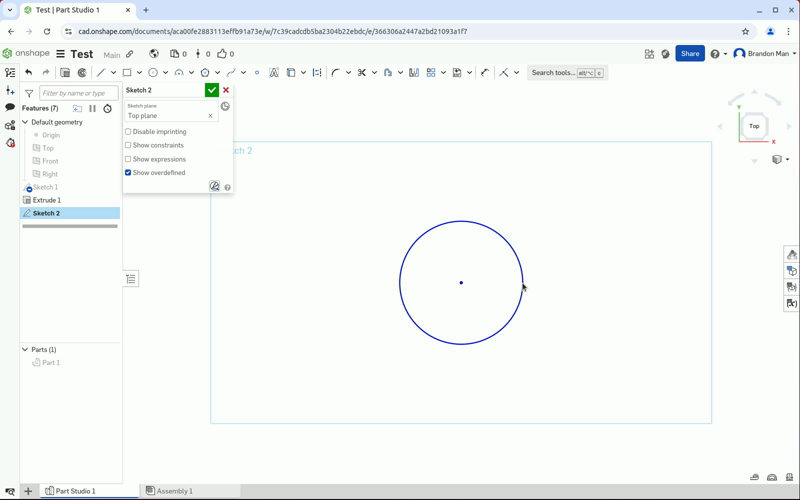
key(c)
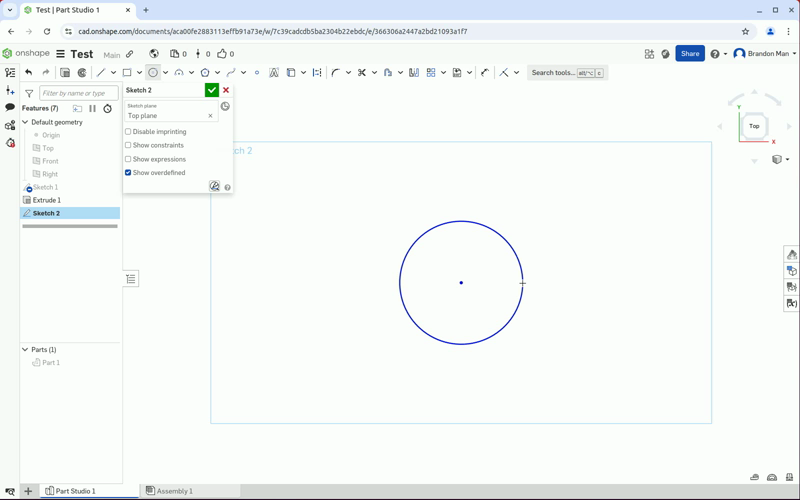
key_down(shift)
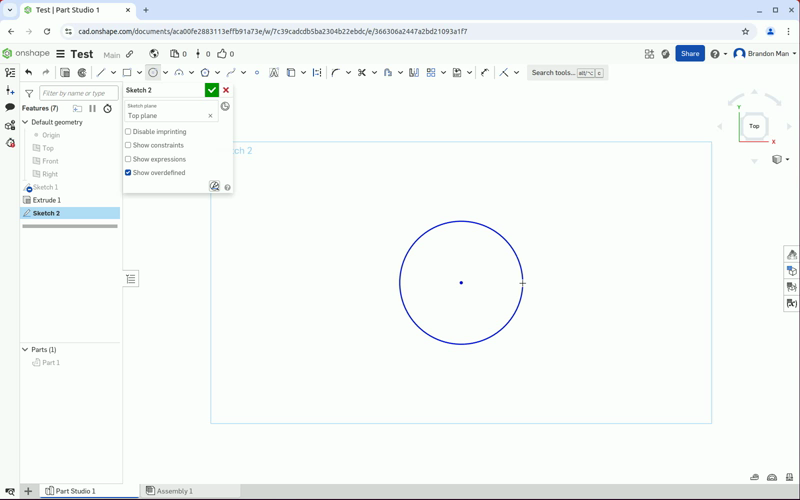
mouse_move(461, 282)
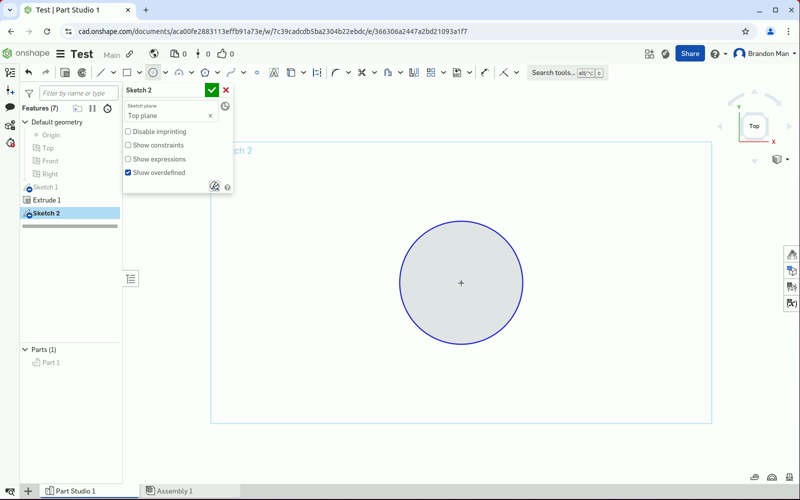
click(461, 282)
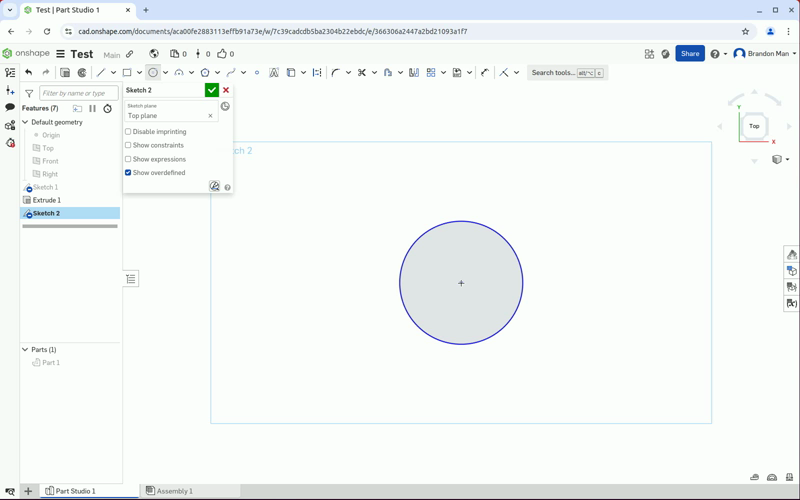
key_up(shift)
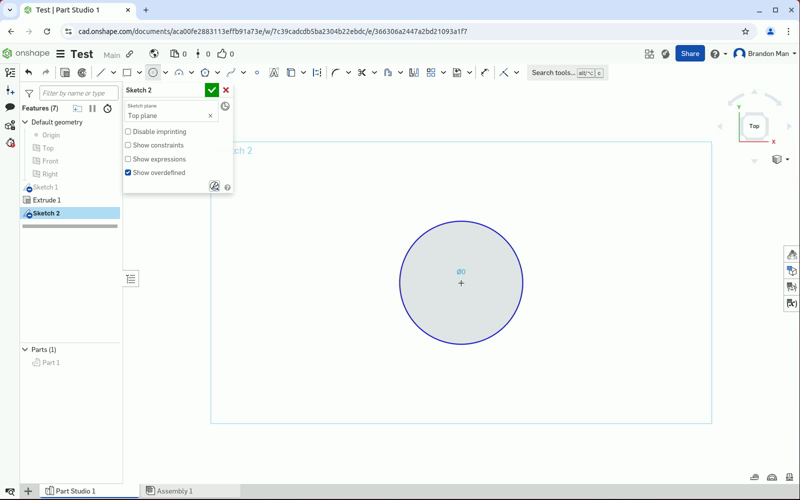
mouse_move(467, 282)
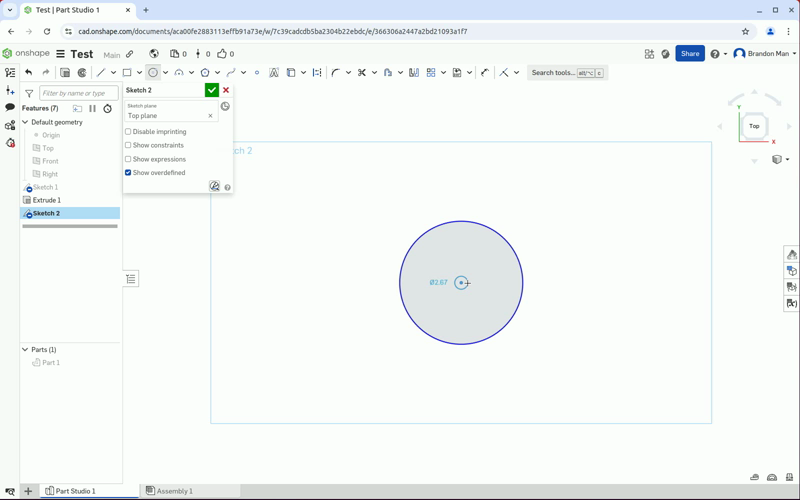
click(467, 282)
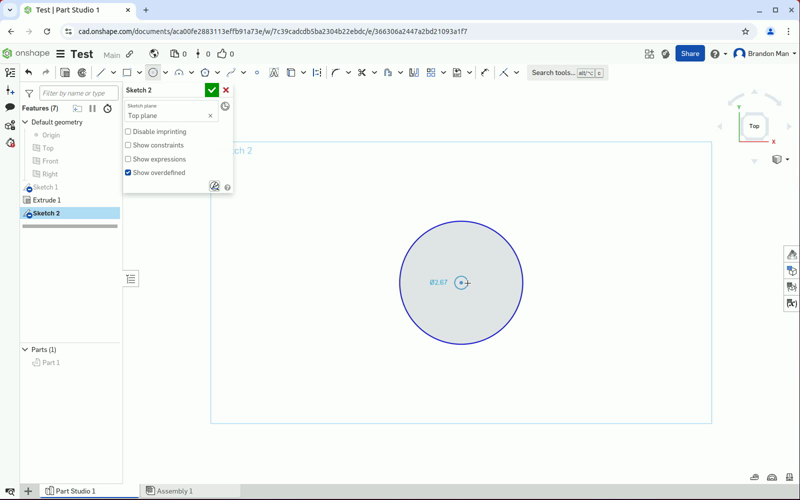
key(esc)
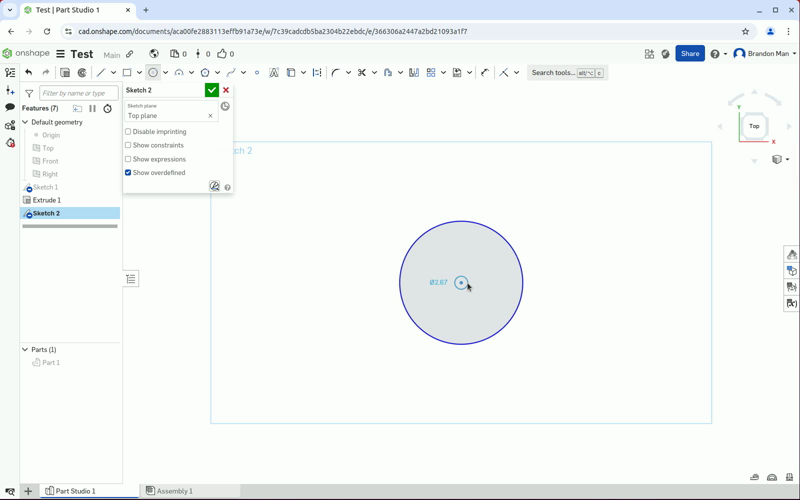
mouse_move(479, 258)
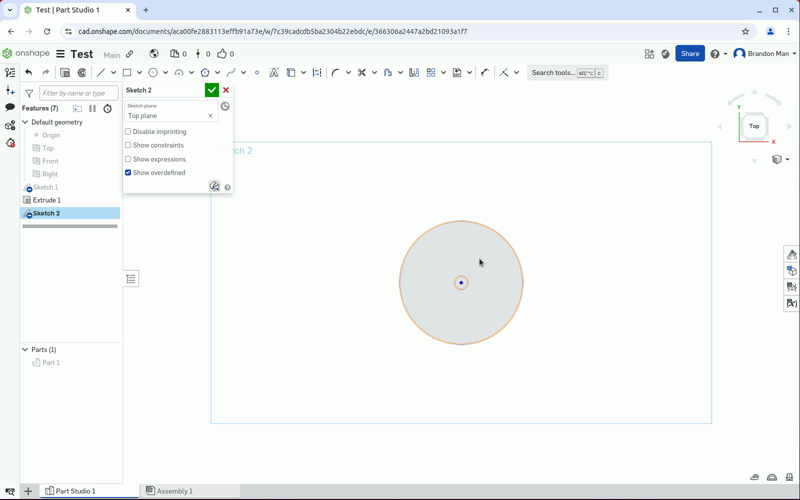
click(479, 258)
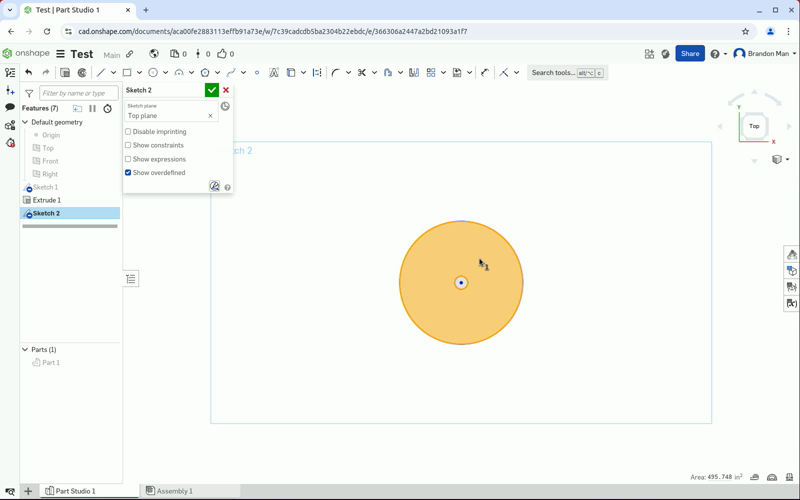
mouse_move(73, 352)
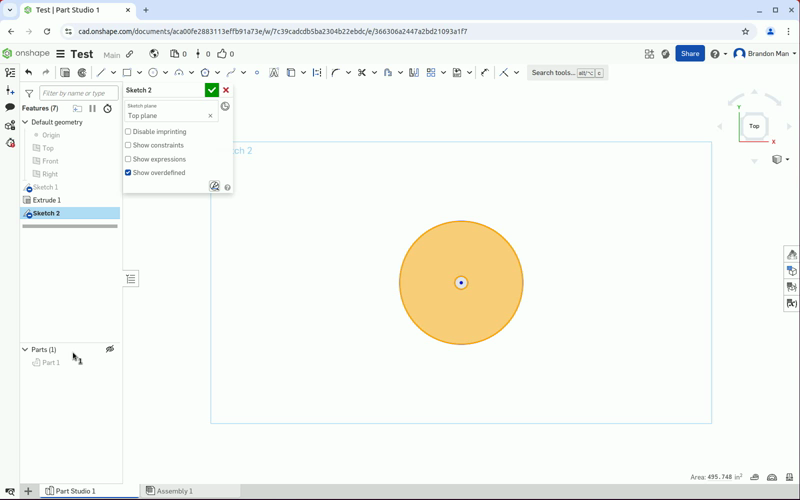
key(shift+y)
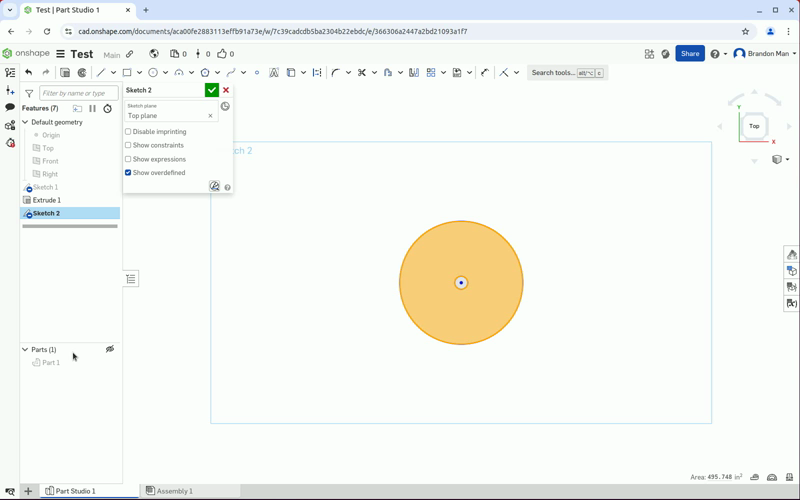
key(shift+e)
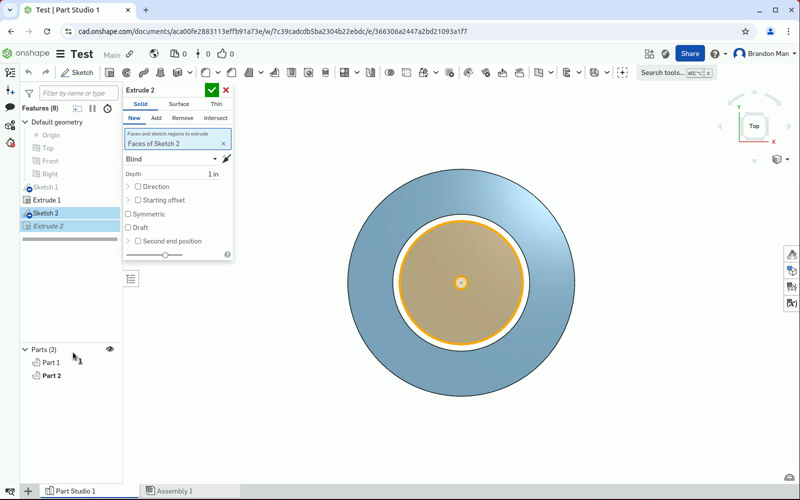
mouse_move(143, 106)
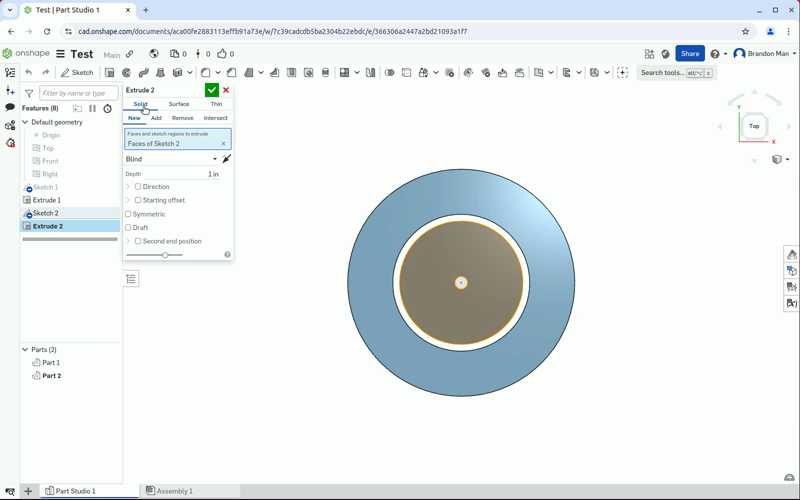
click(143, 106)
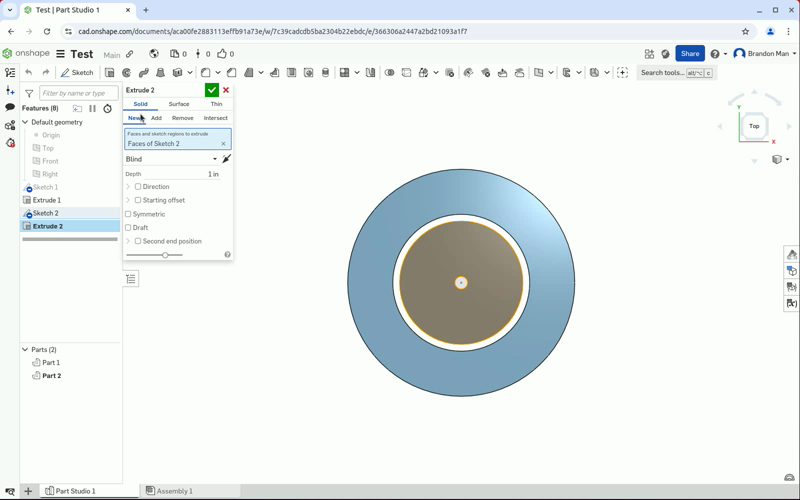
mouse_move(137, 120)
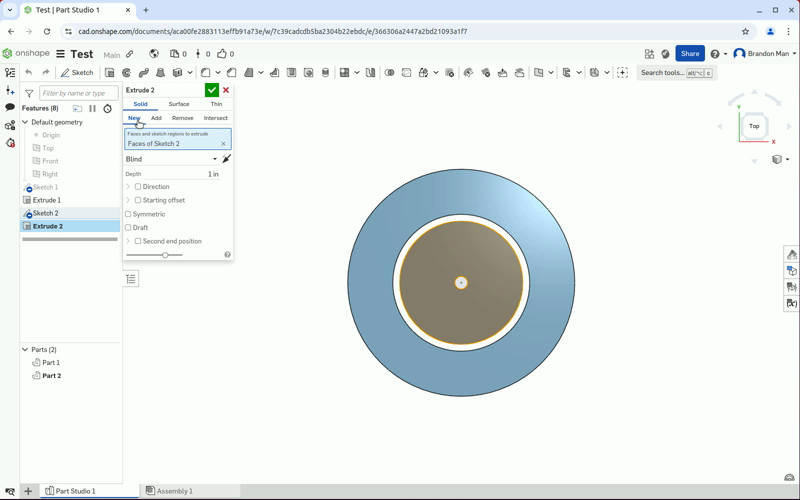
click(137, 120)
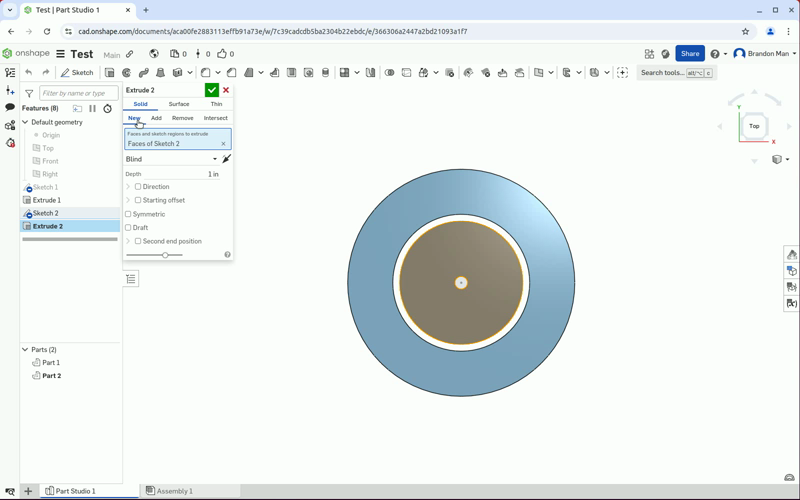
key(tab, 4)
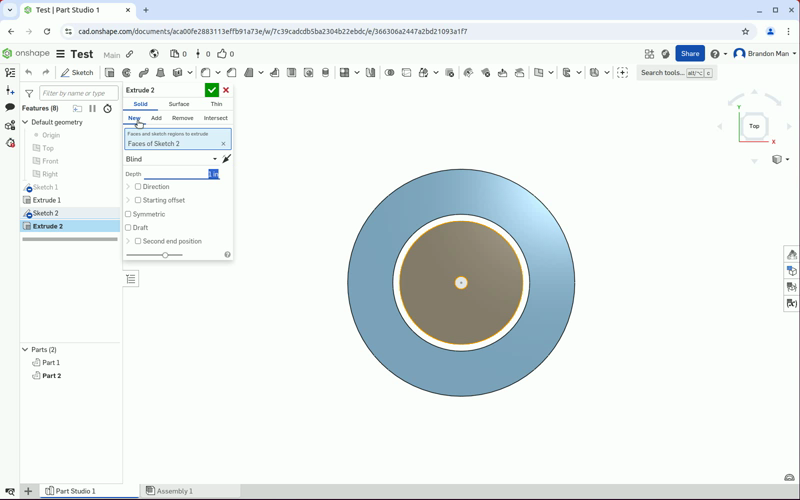
text(1.685)
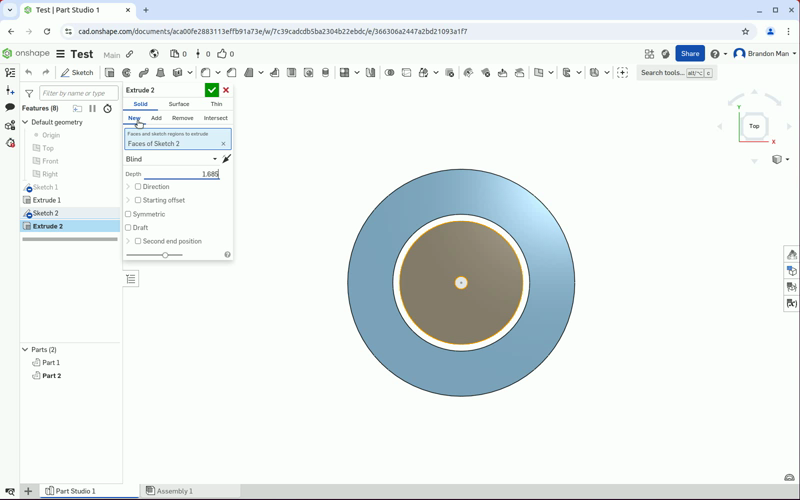
key(enter)
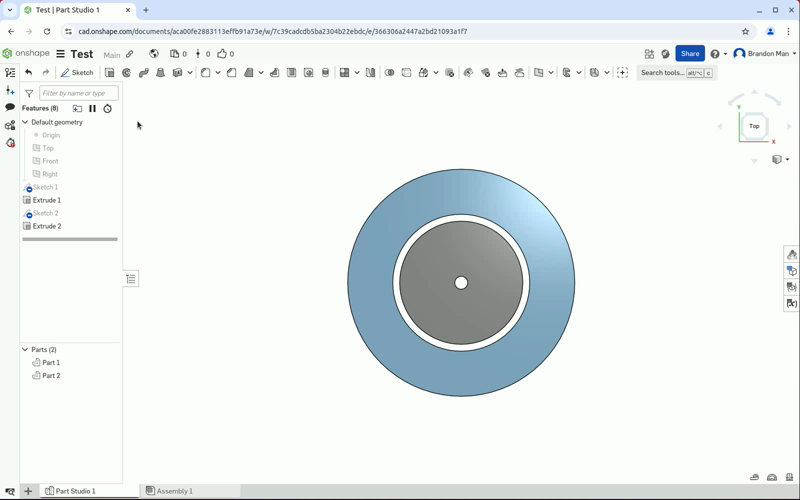
key(shift+h)
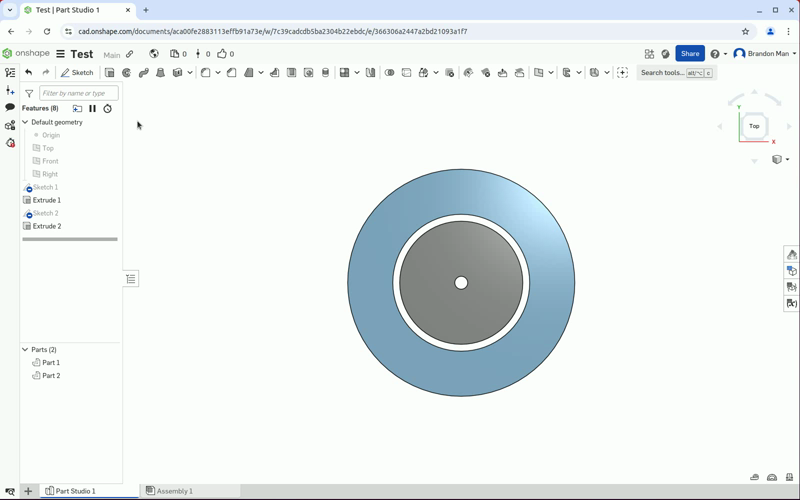
key(shift+h)
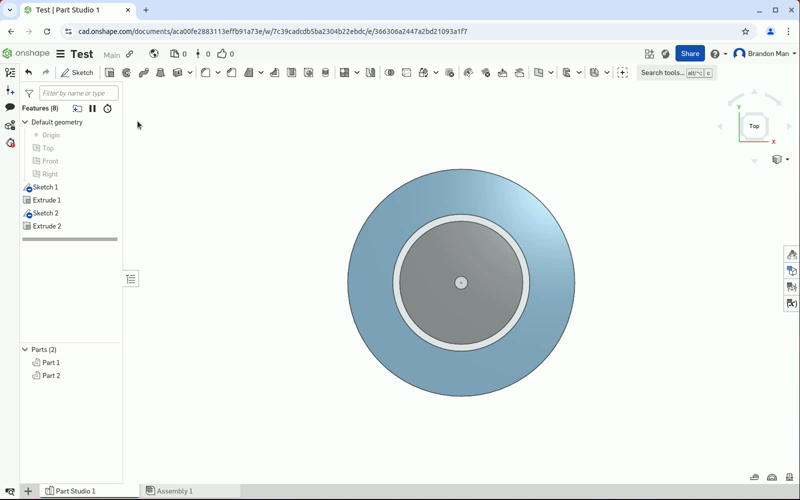
mouse_move(73, 189)
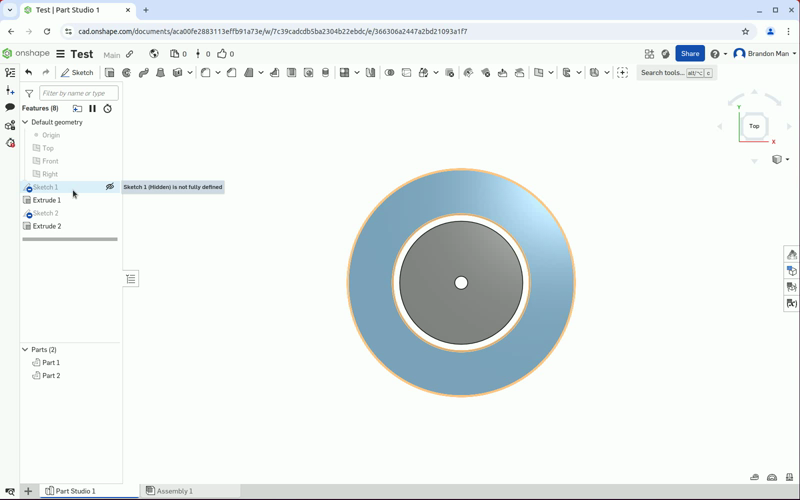
click(73, 189)
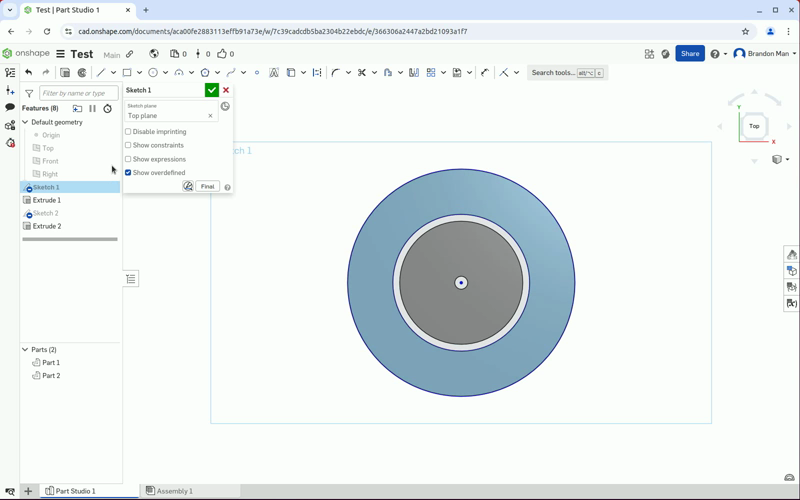
mouse_move(229, 92)
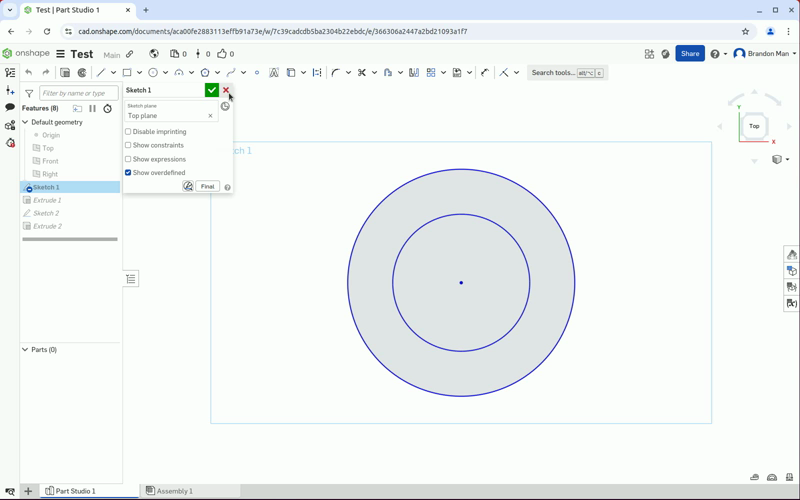
click(229, 92)
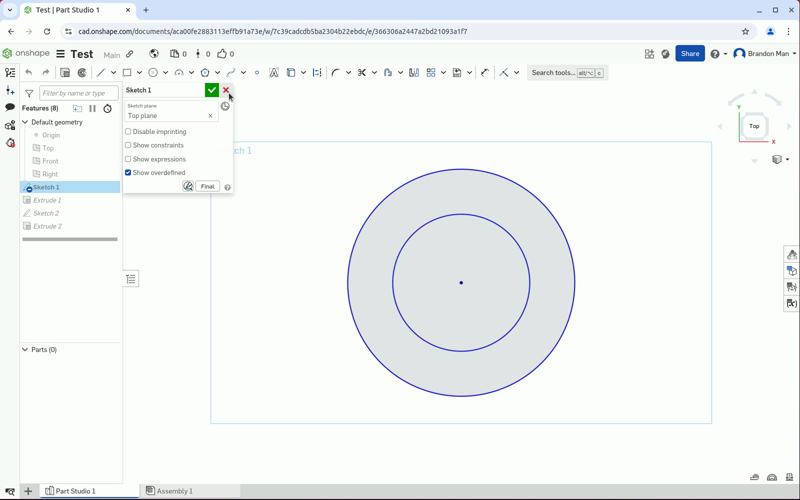
key(shift+s)
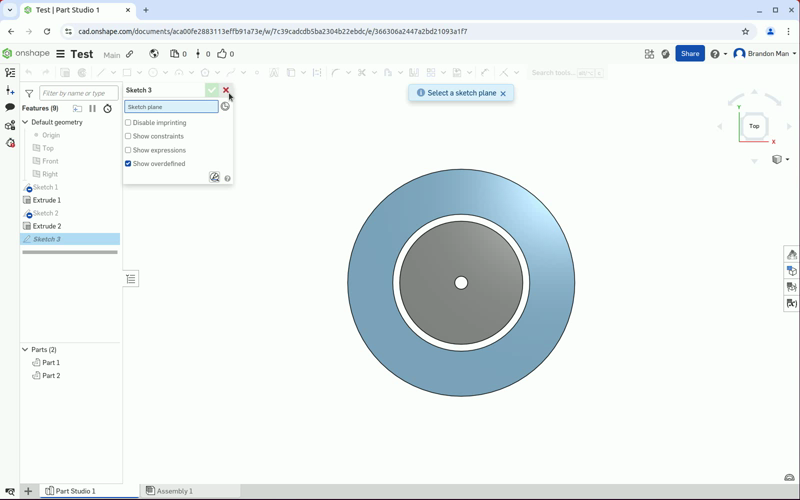
mouse_move(73, 150)
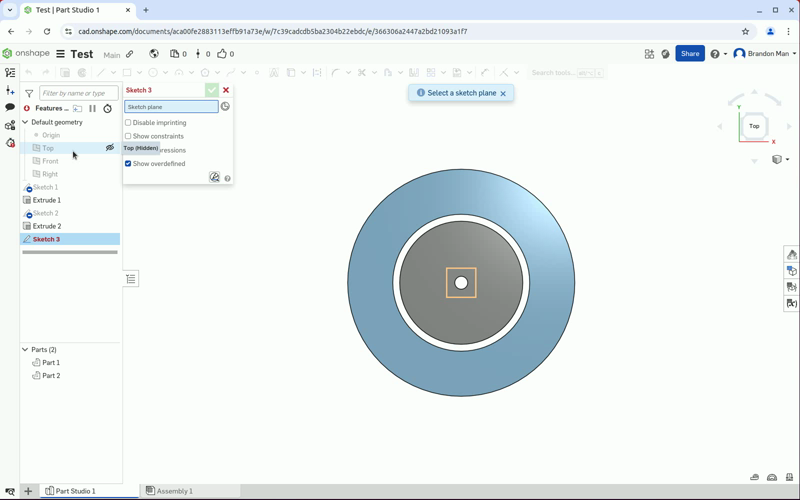
click(73, 150)
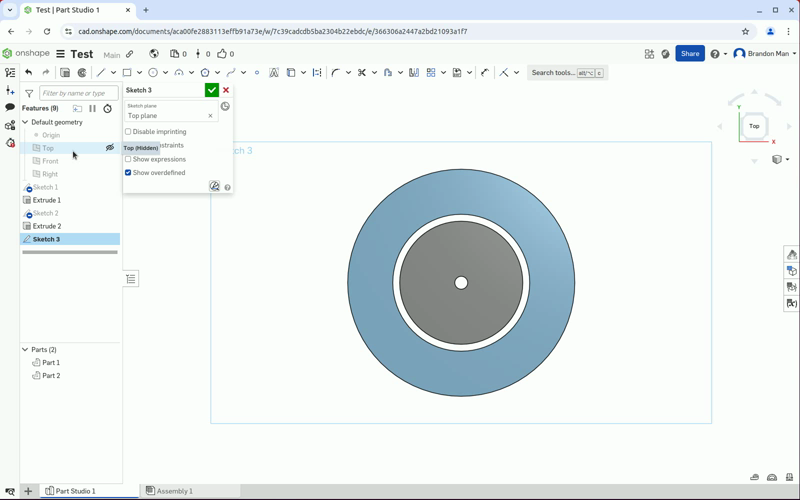
mouse_move(73, 352)
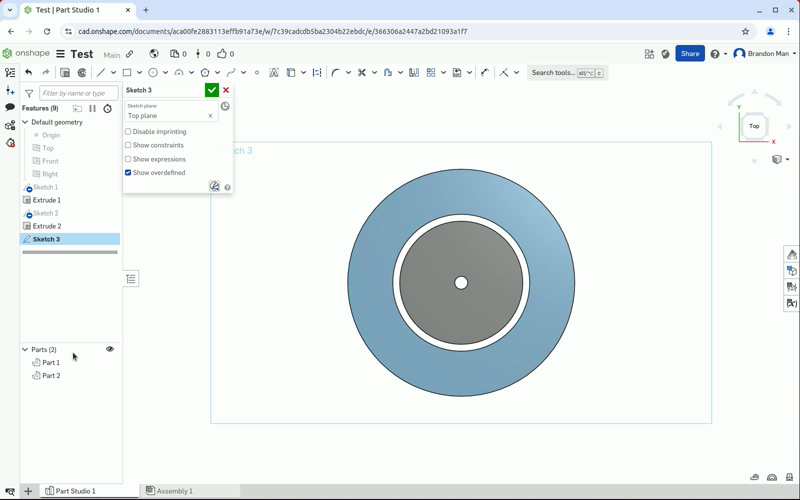
key(y)
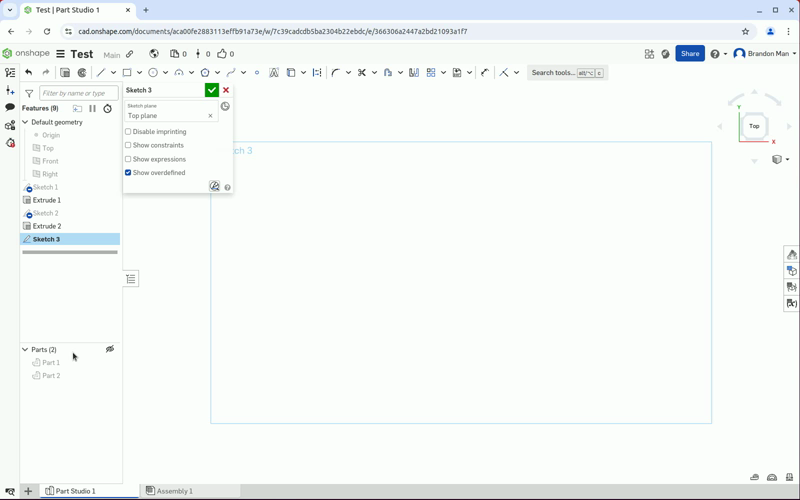
key(c)
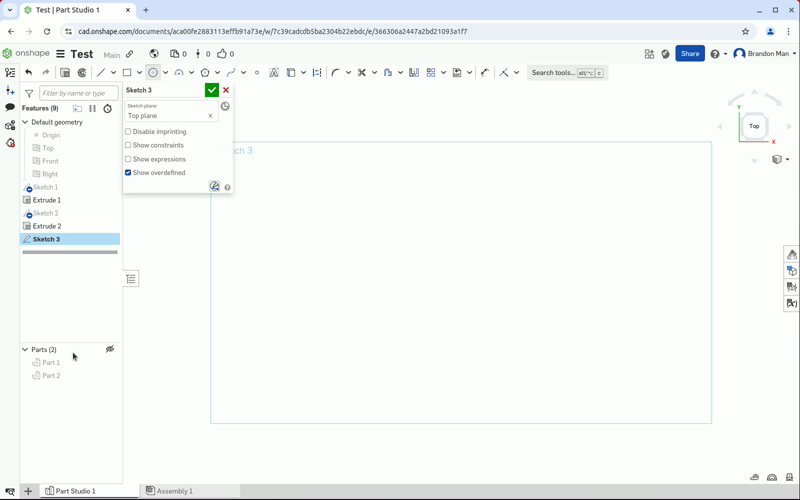
key_down(shift)
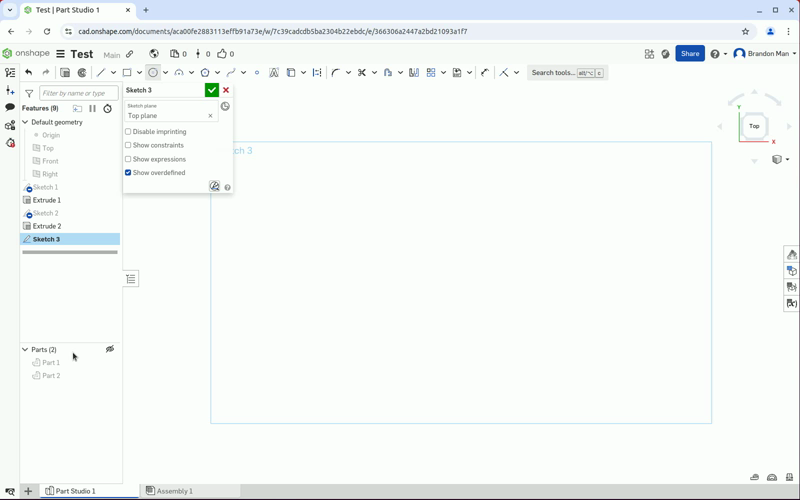
mouse_move(461, 282)
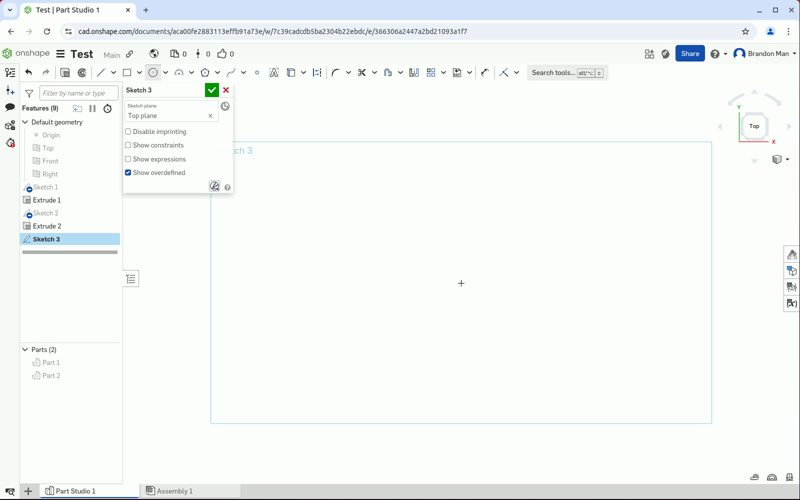
click(461, 282)
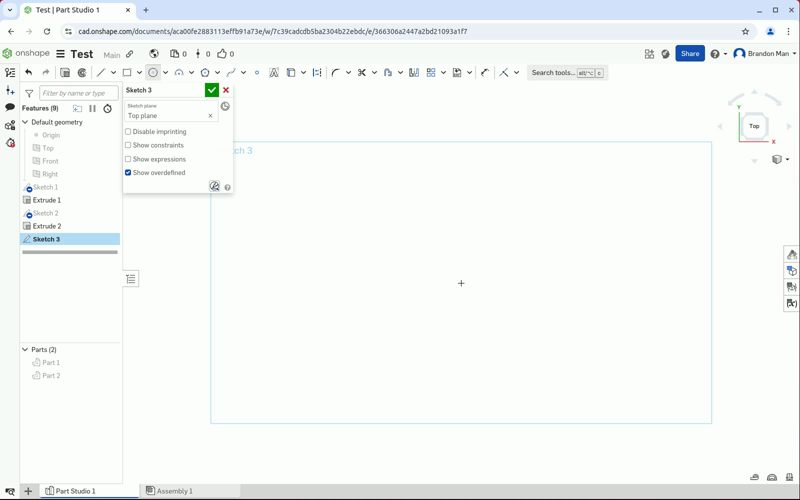
key_up(shift)
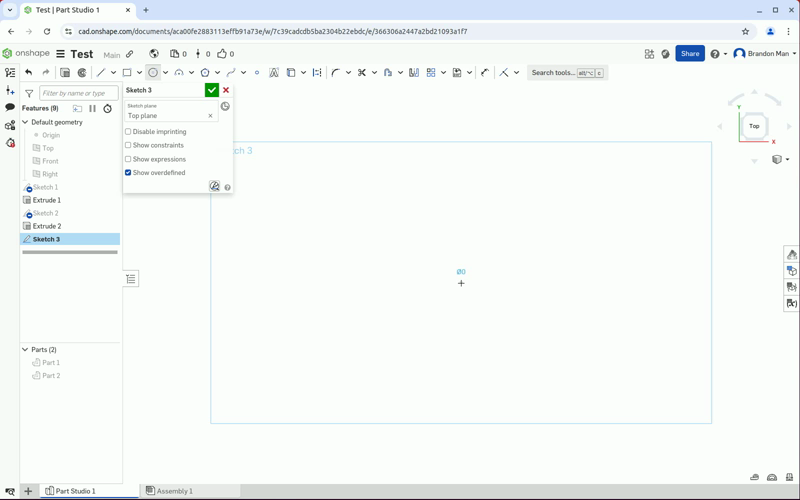
mouse_move(531, 282)
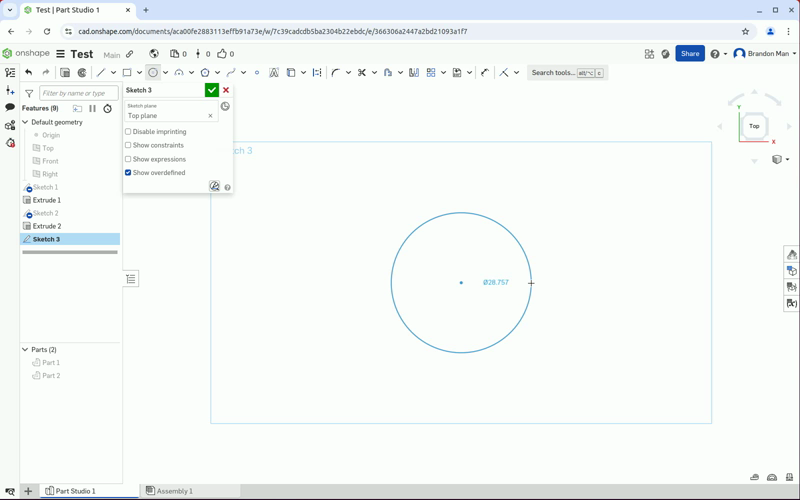
click(531, 282)
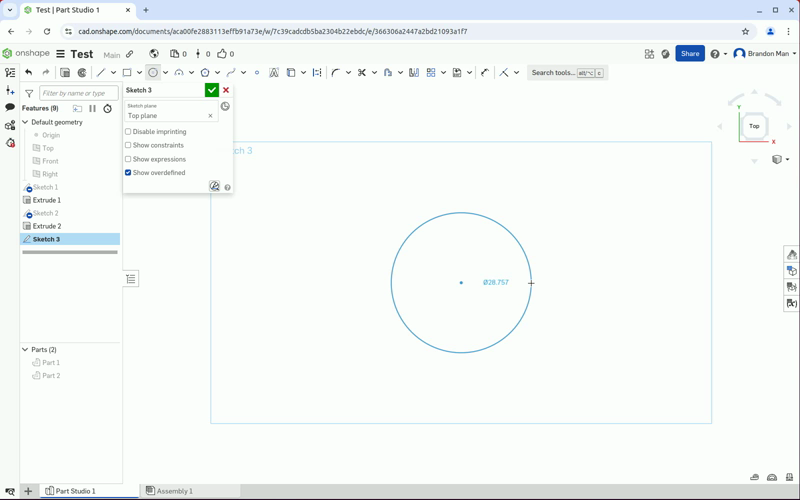
key(esc)
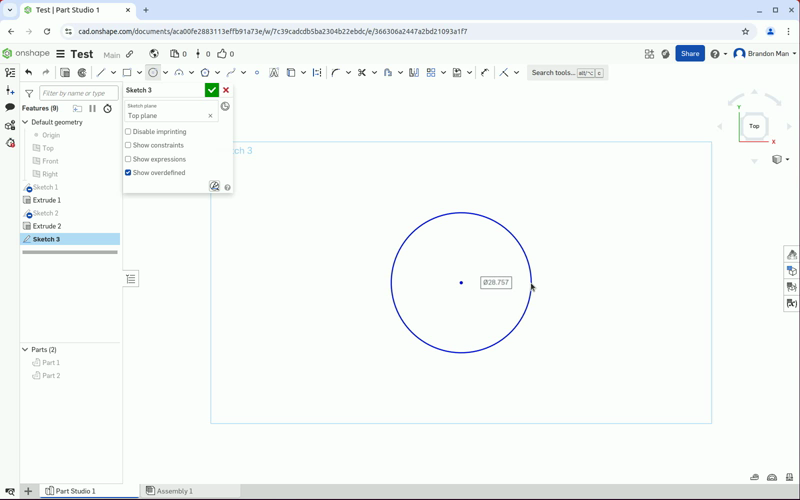
key(c)
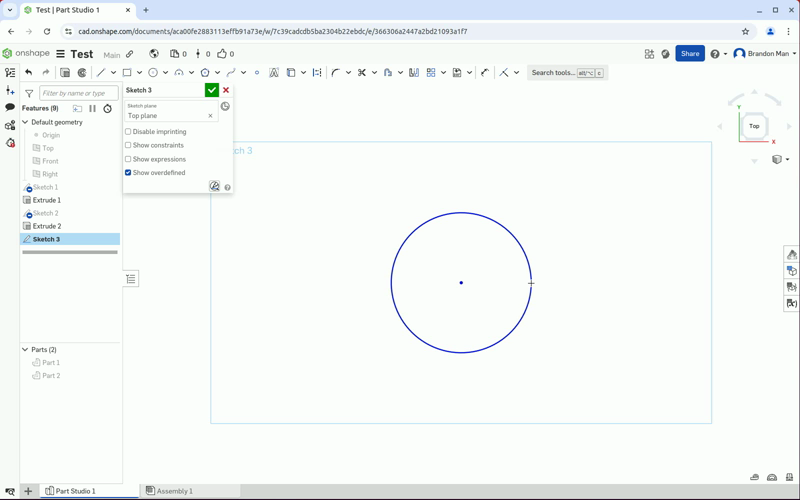
key_down(shift)
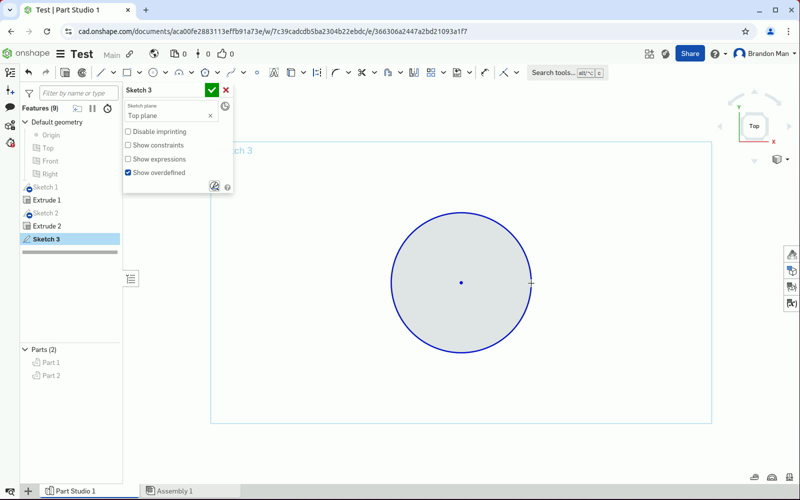
mouse_move(461, 282)
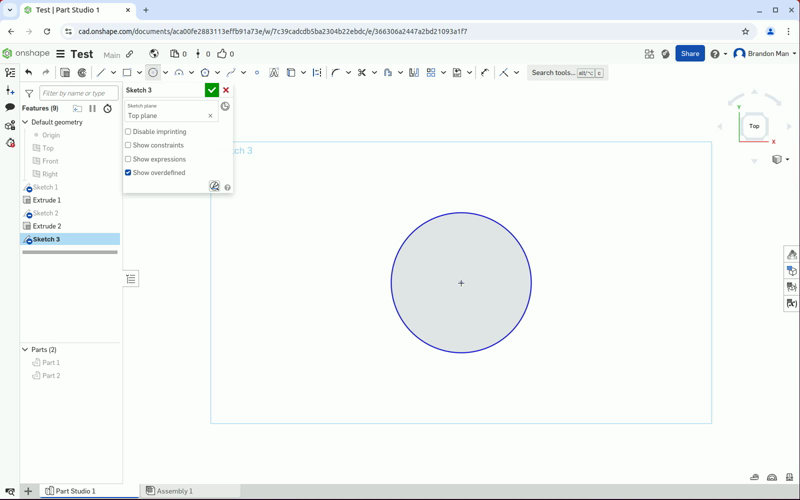
click(461, 282)
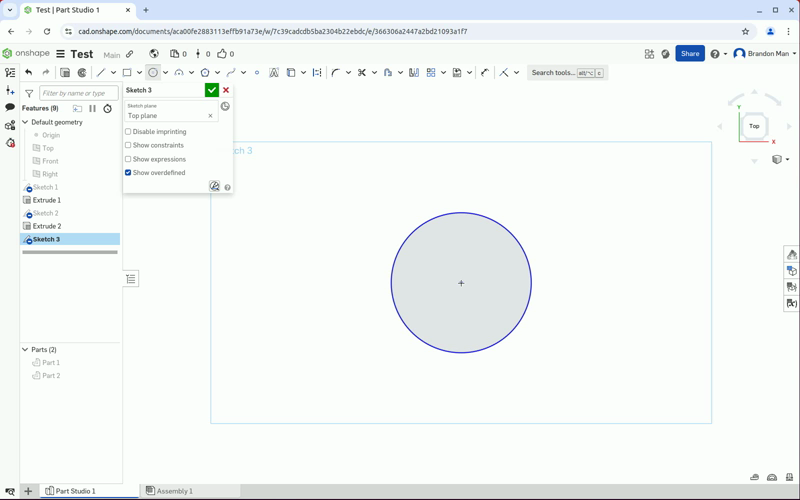
key_up(shift)
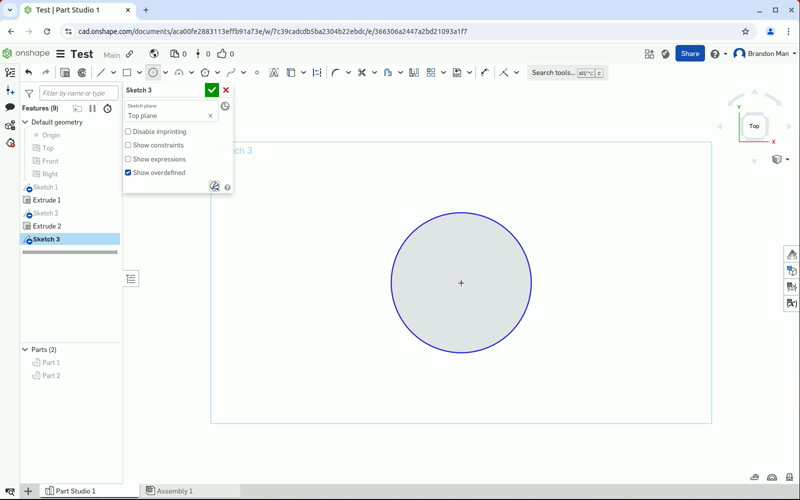
mouse_move(523, 282)
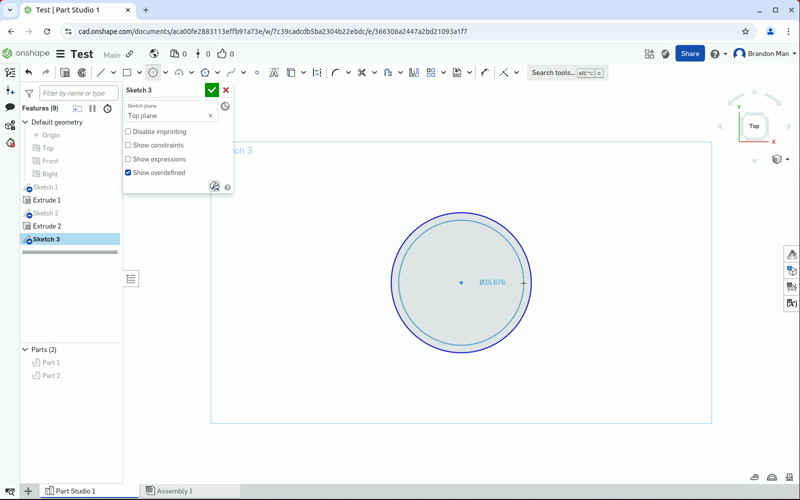
click(523, 282)
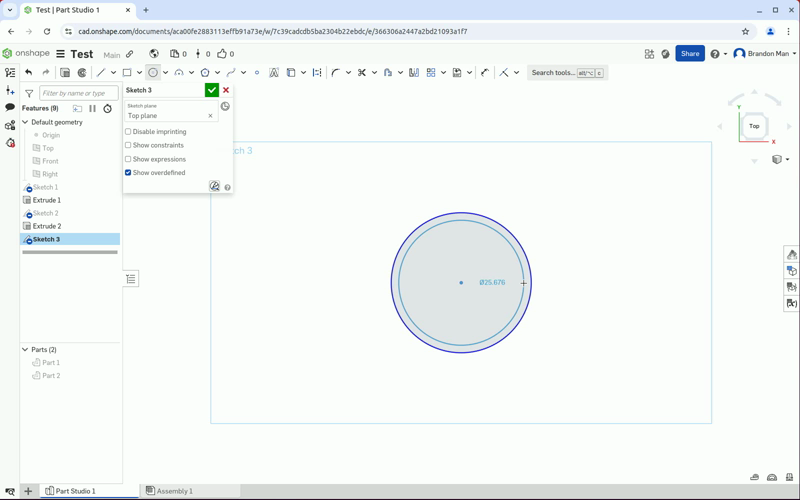
key(esc)
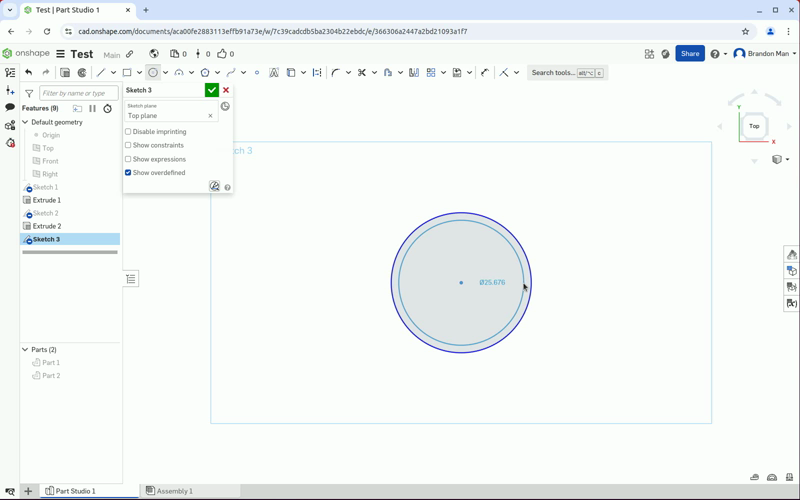
mouse_move(521, 312)
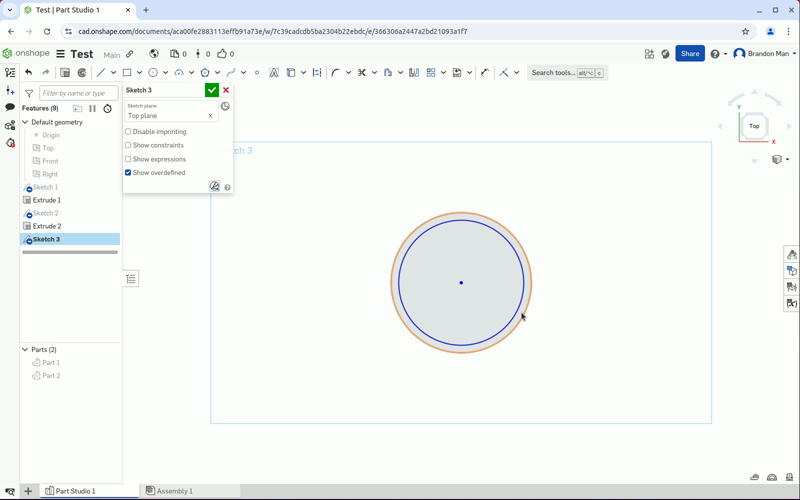
click(521, 312)
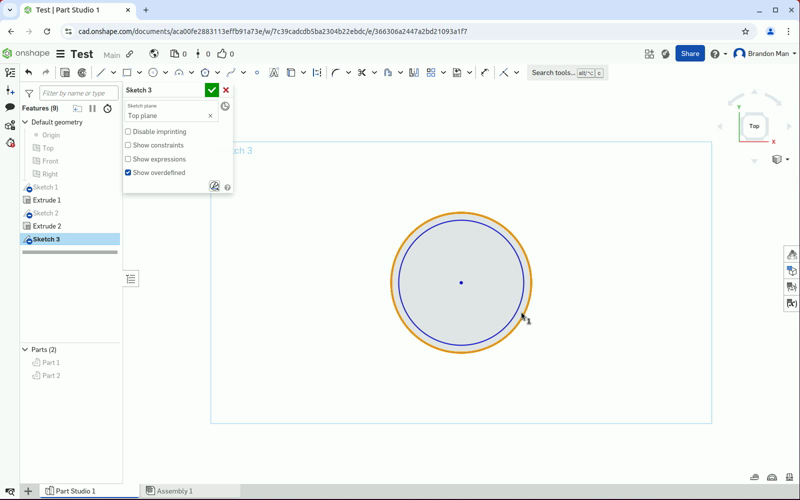
mouse_move(73, 352)
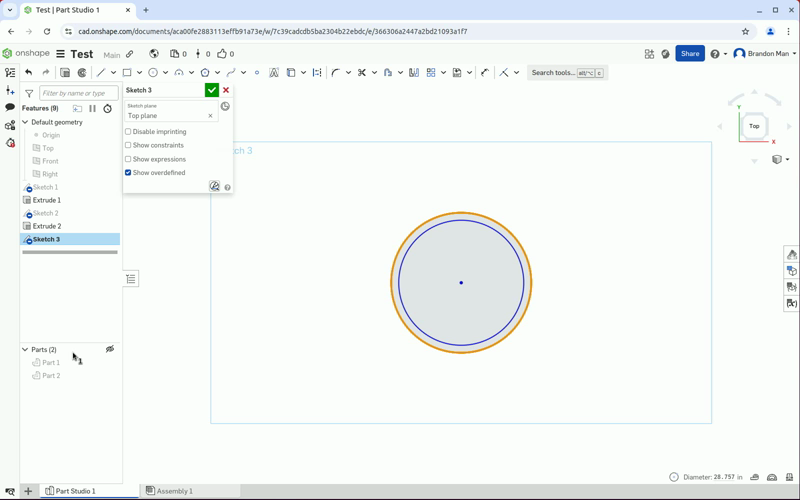
key(shift+y)
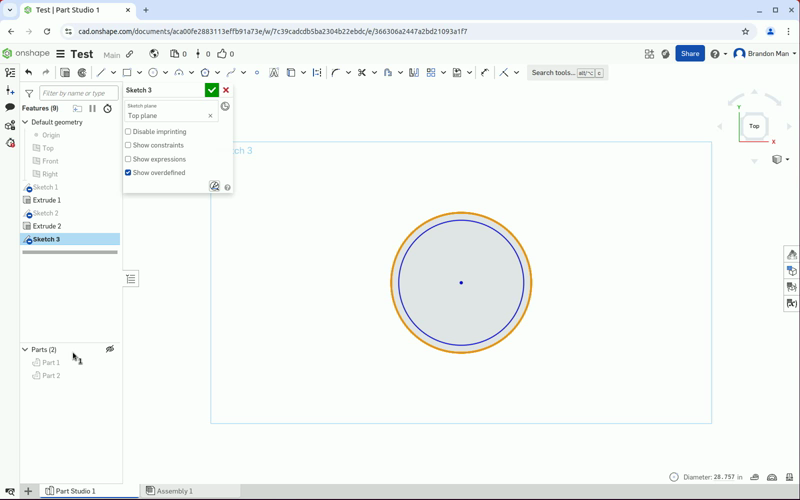
key(shift+e)
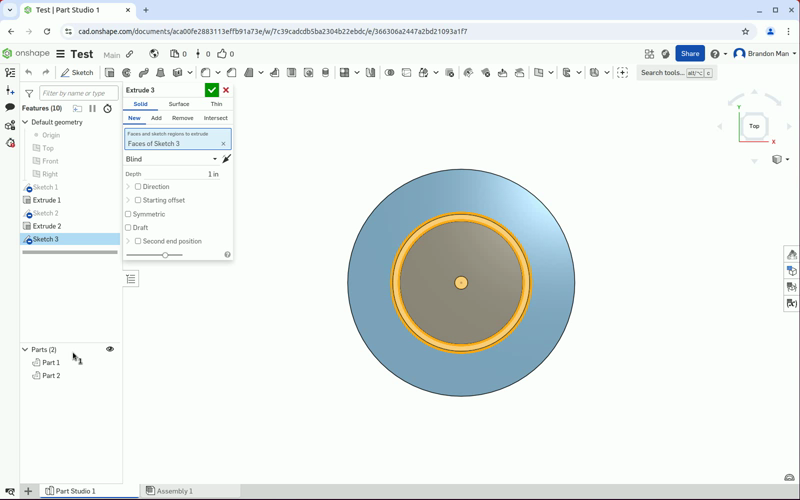
mouse_move(143, 106)
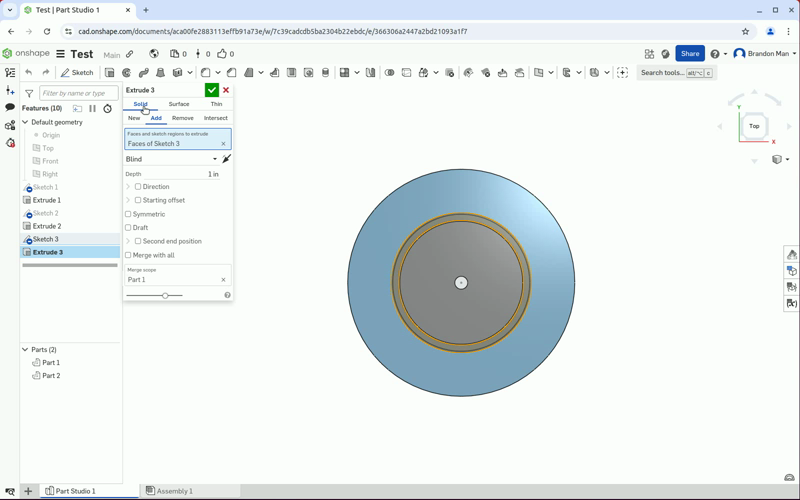
click(143, 106)
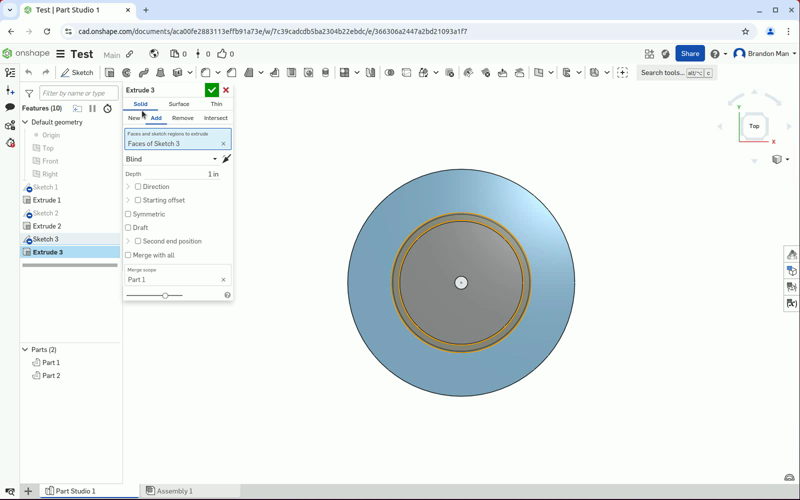
mouse_move(137, 120)
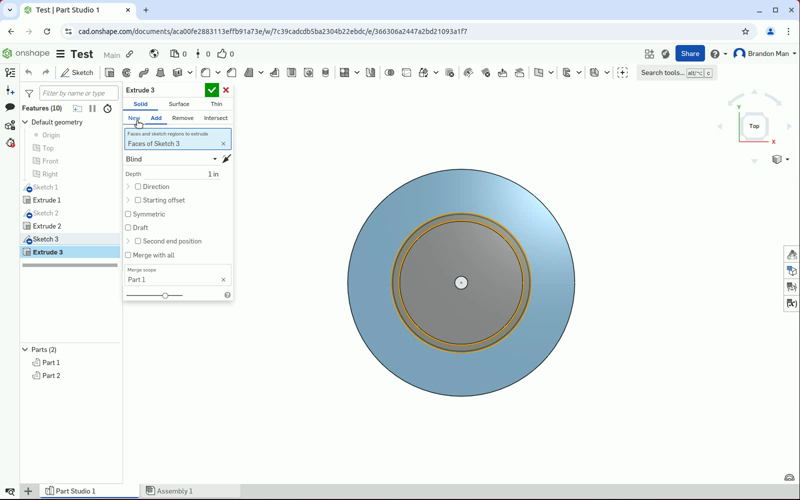
click(137, 120)
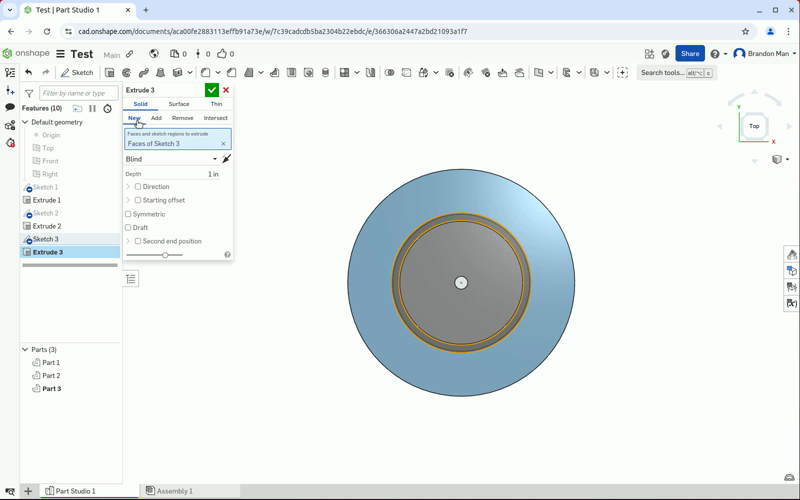
key(tab, 4)
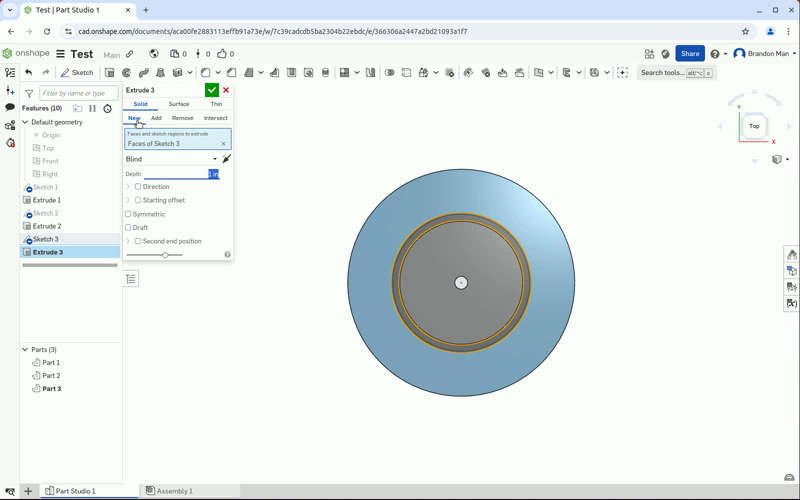
text(1.685)
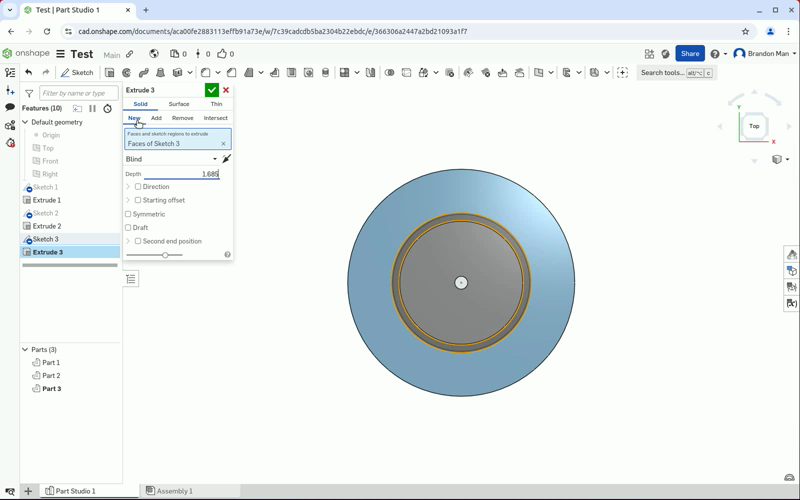
key(enter)
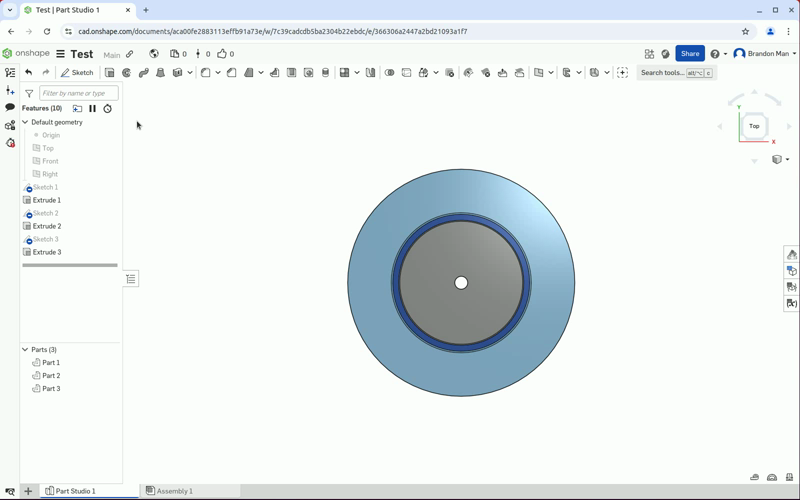
key(shift+h)
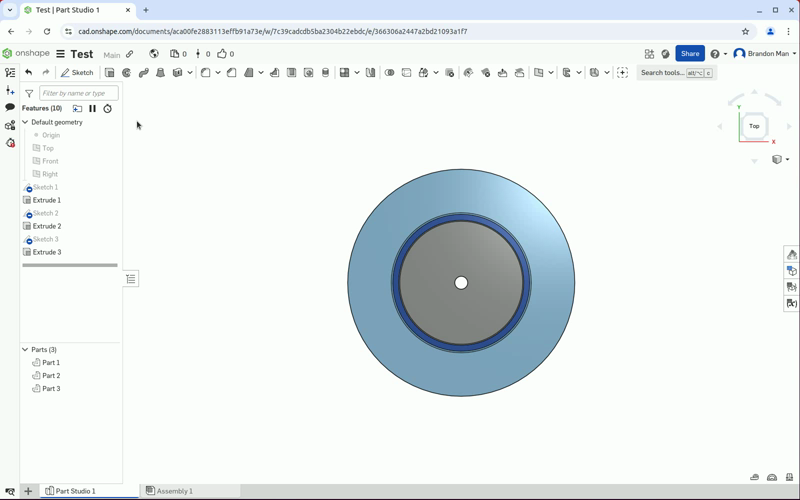
key(shift+h)
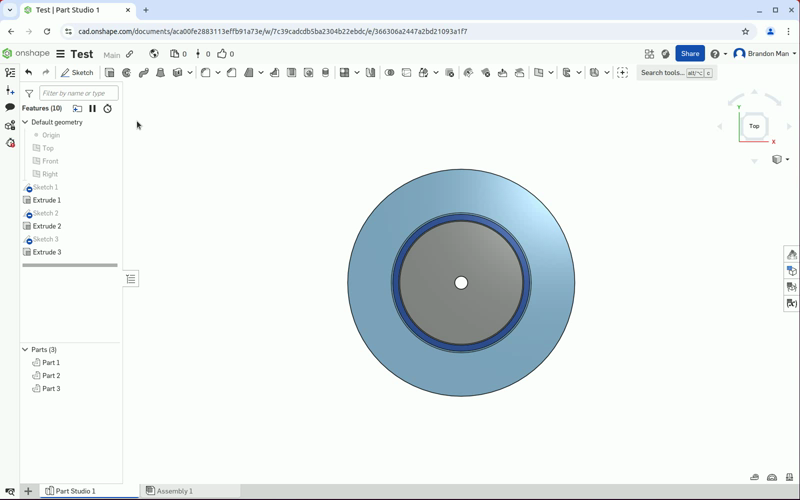
mouse_move(73, 189)
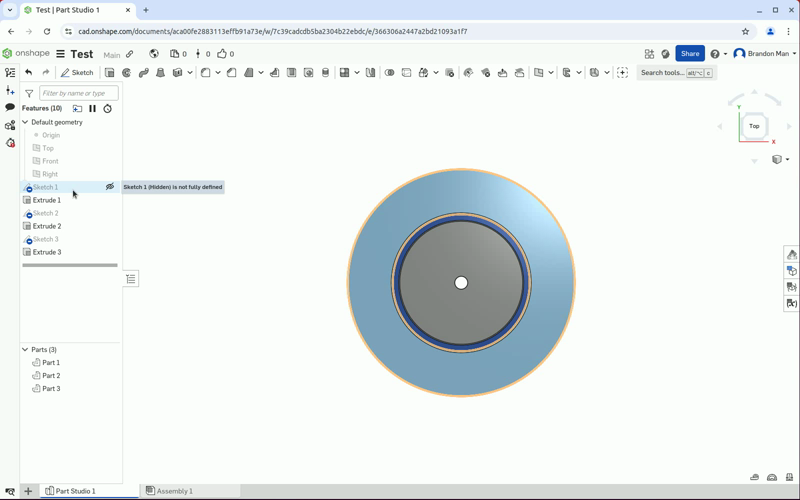
click(73, 189)
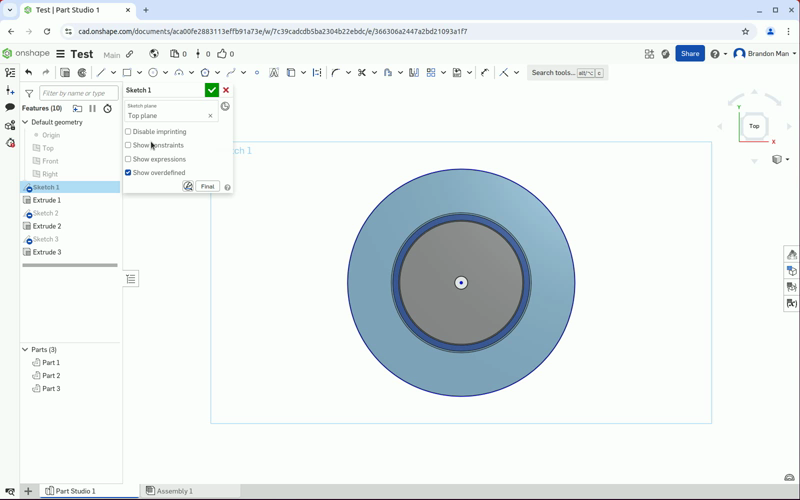
mouse_move(229, 92)
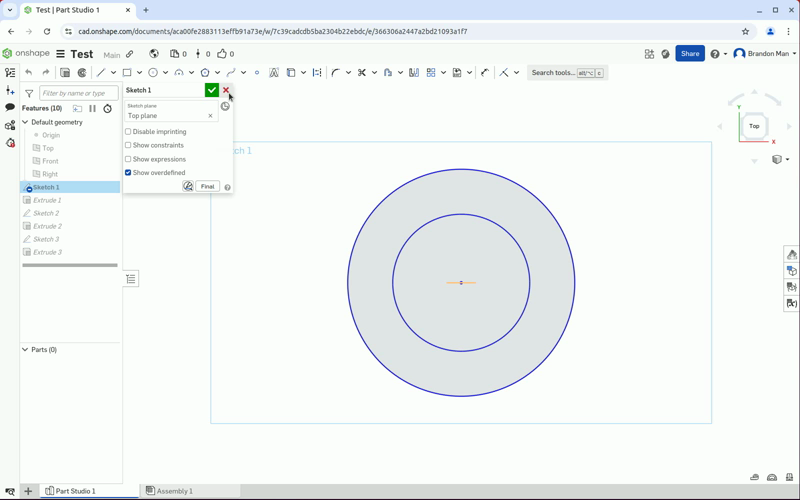
click(229, 92)
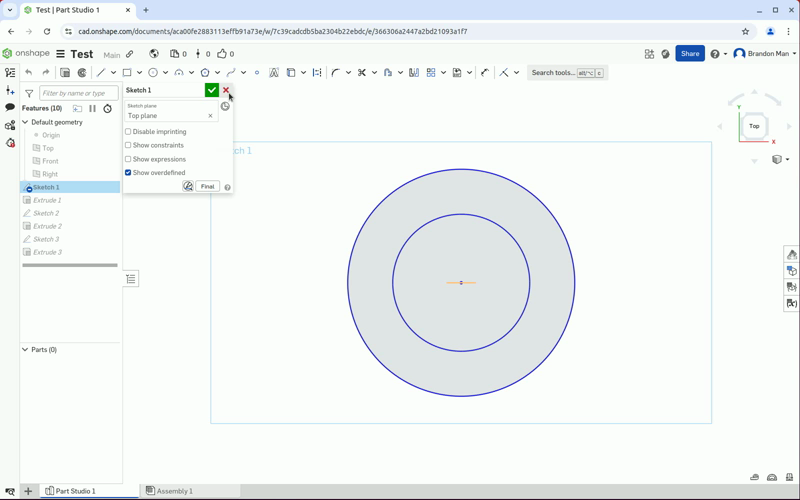
key(shift+s)
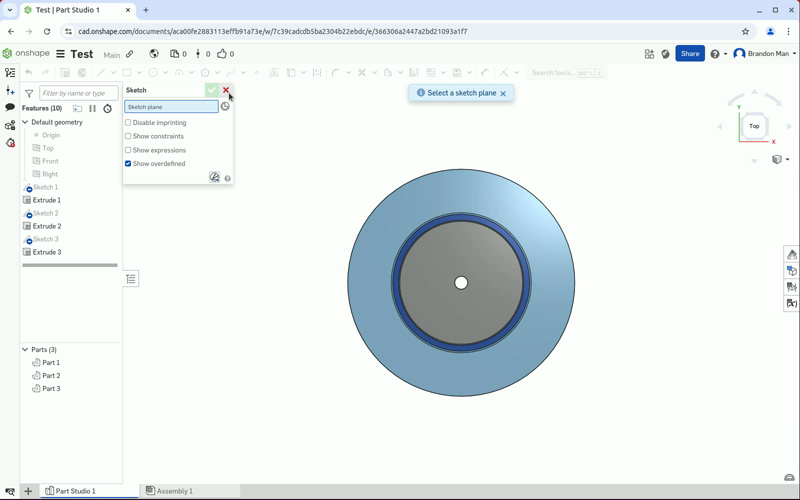
mouse_move(73, 150)
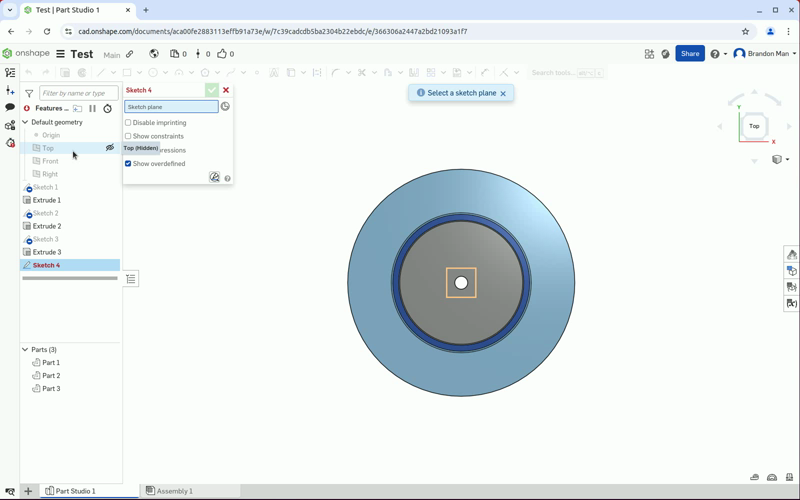
click(73, 150)
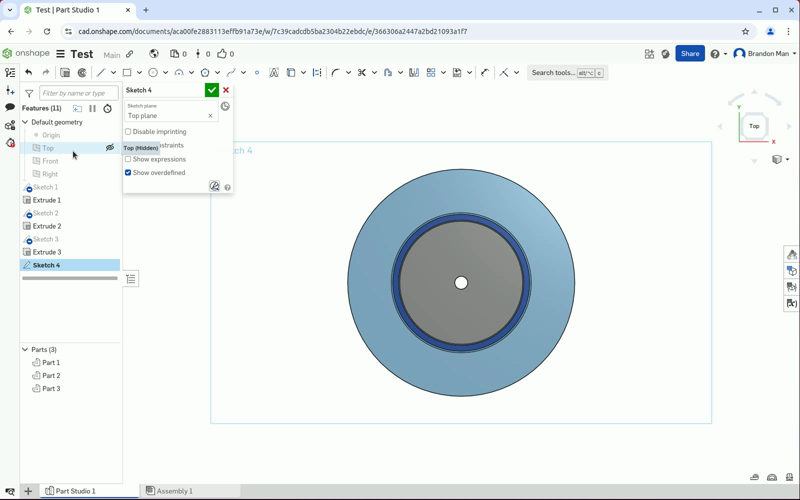
mouse_move(73, 352)
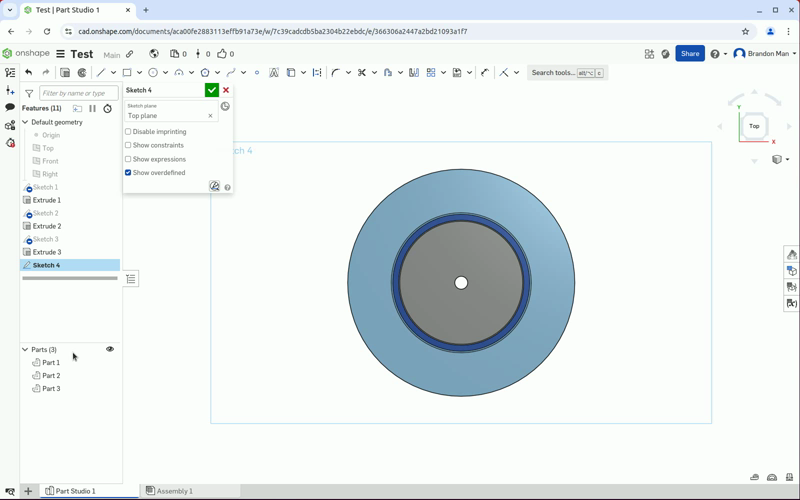
key(y)
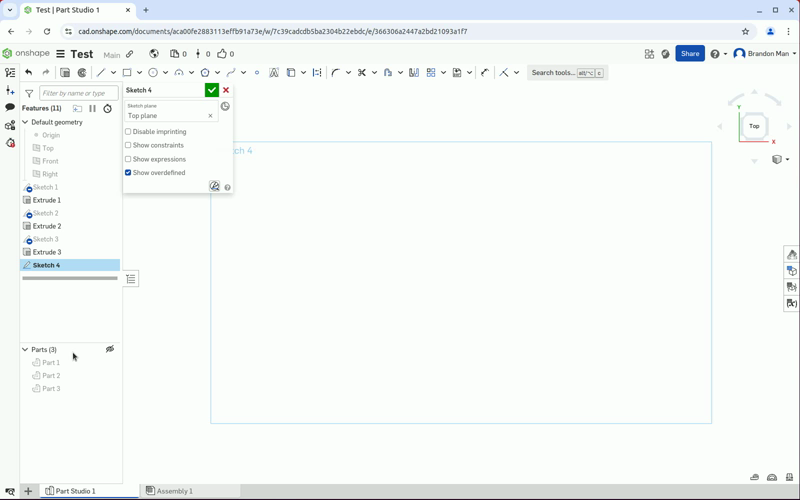
key(c)
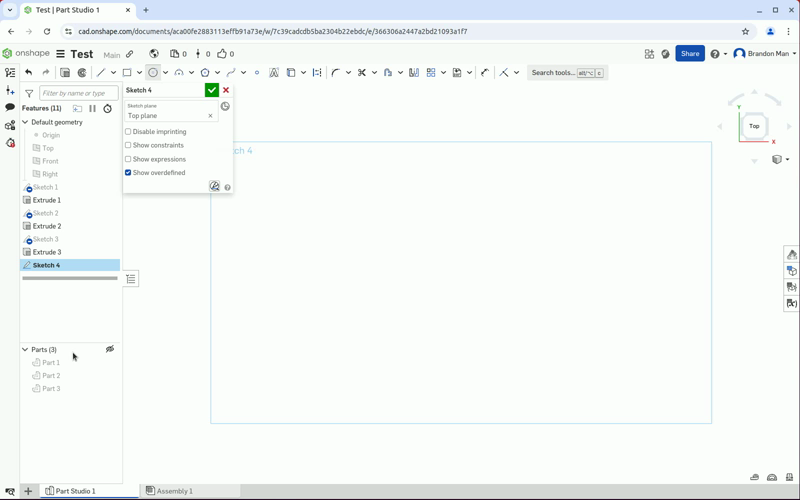
key_down(shift)
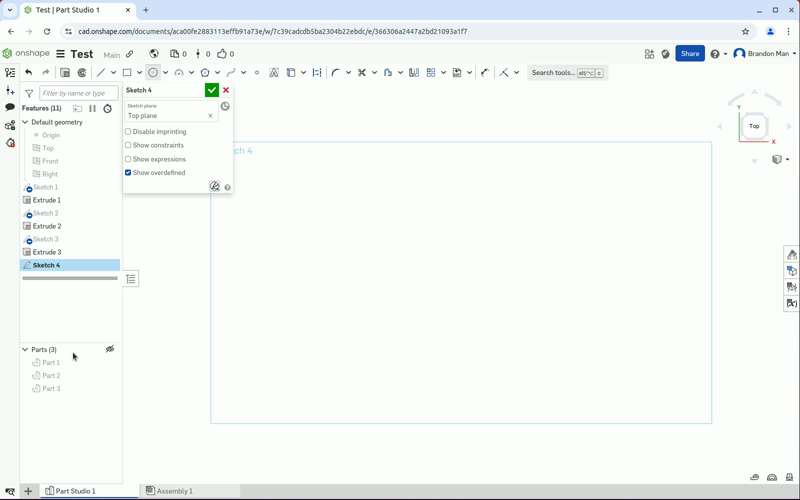
mouse_move(461, 282)
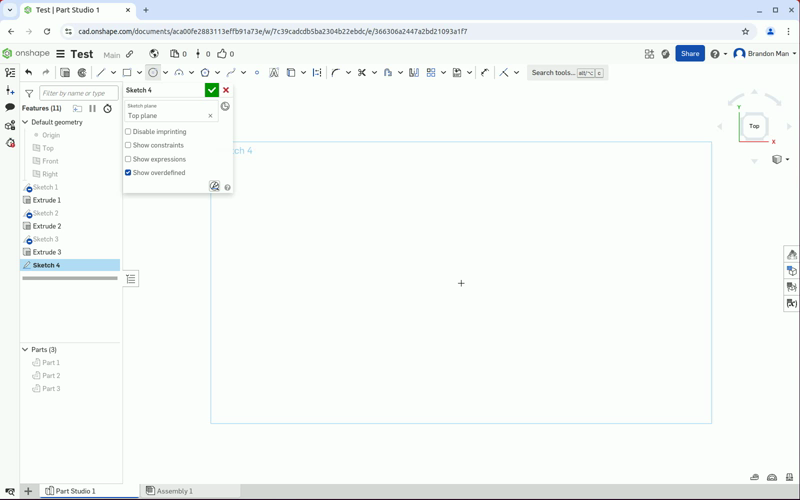
click(461, 282)
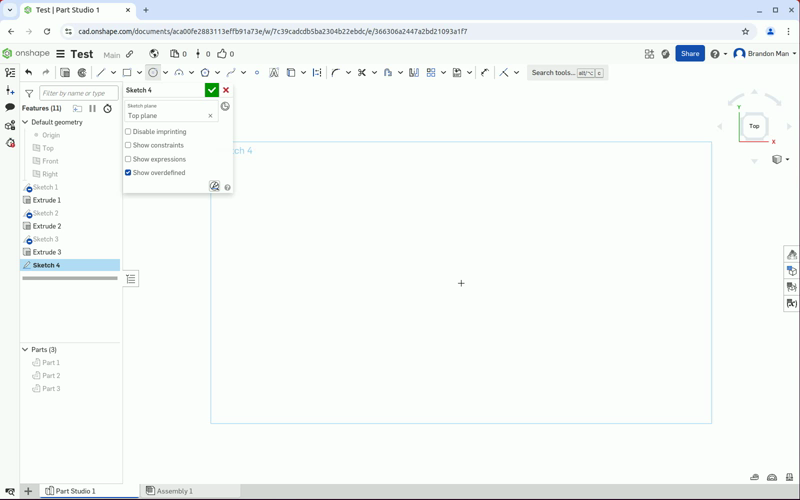
key_up(shift)
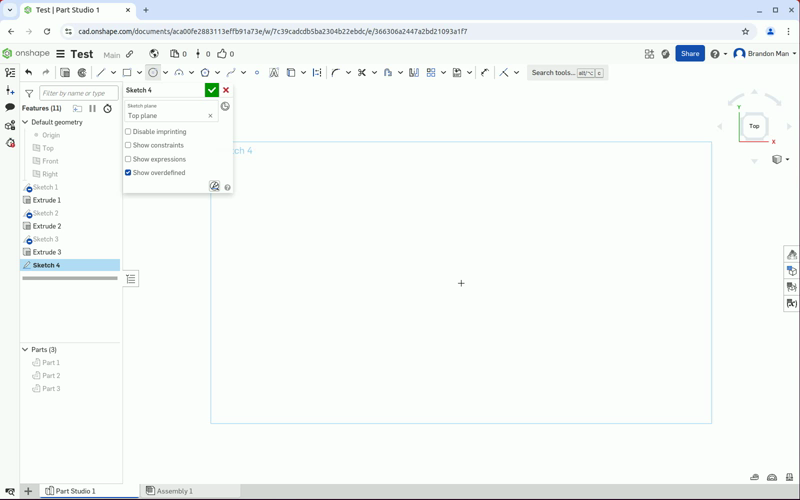
mouse_move(531, 282)
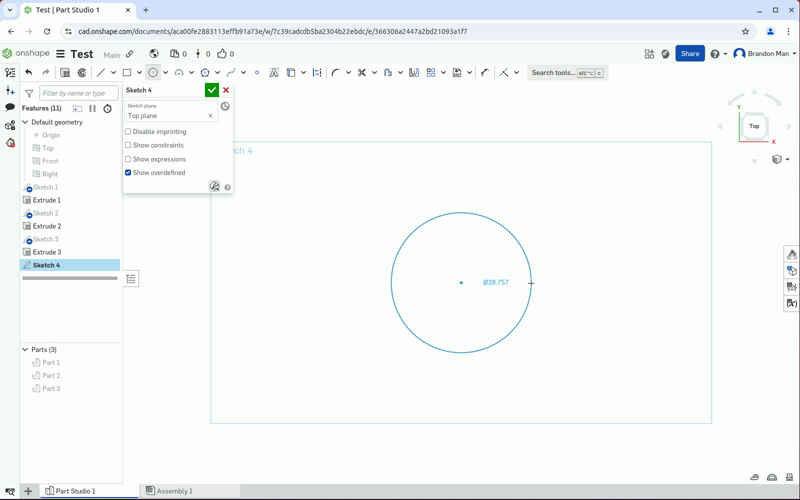
click(531, 282)
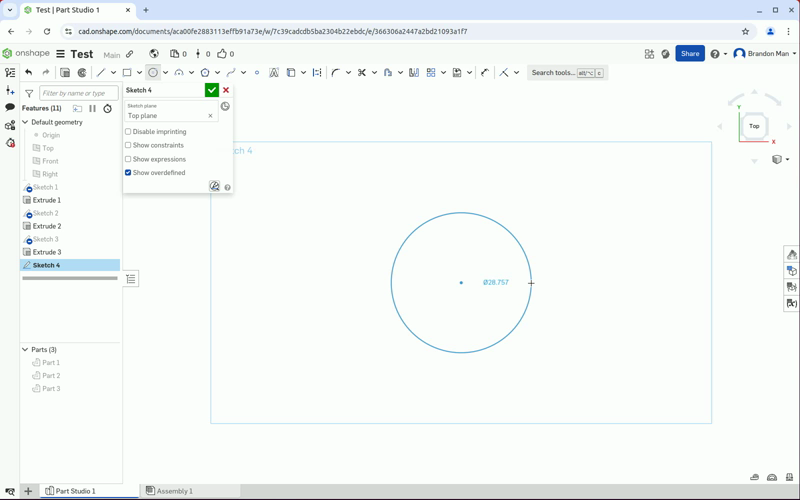
key(esc)
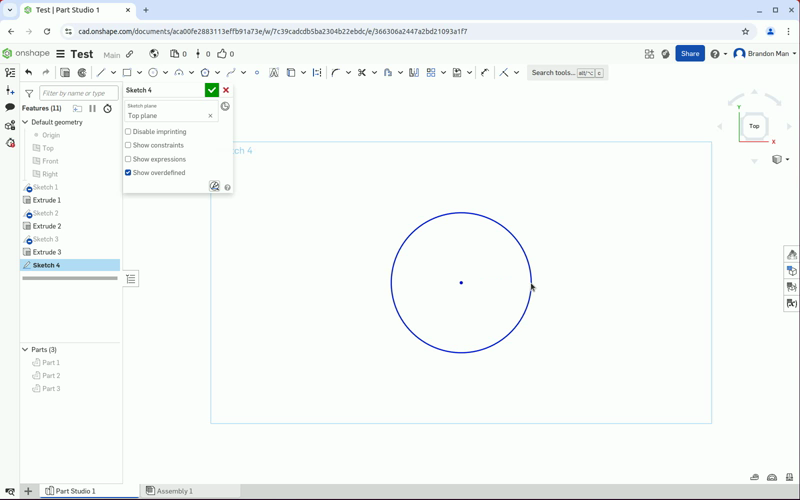
key(c)
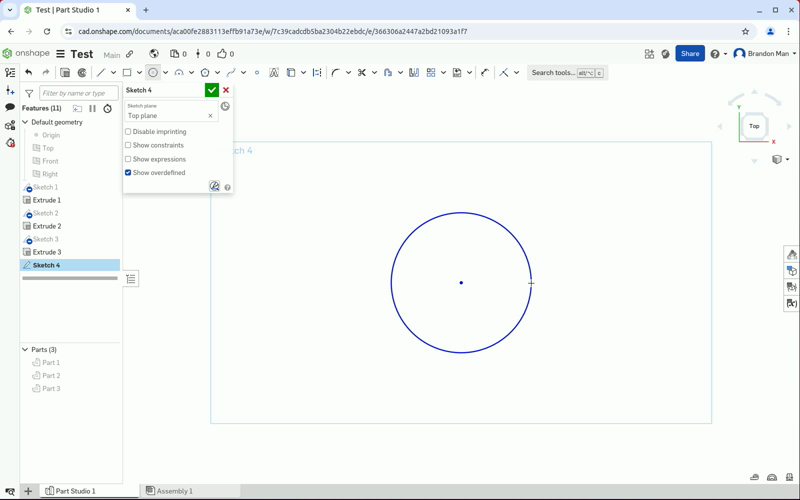
key_down(shift)
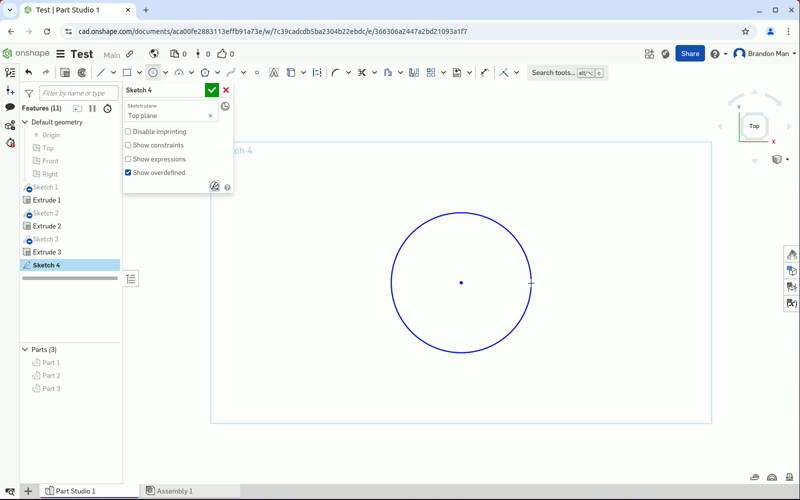
mouse_move(461, 282)
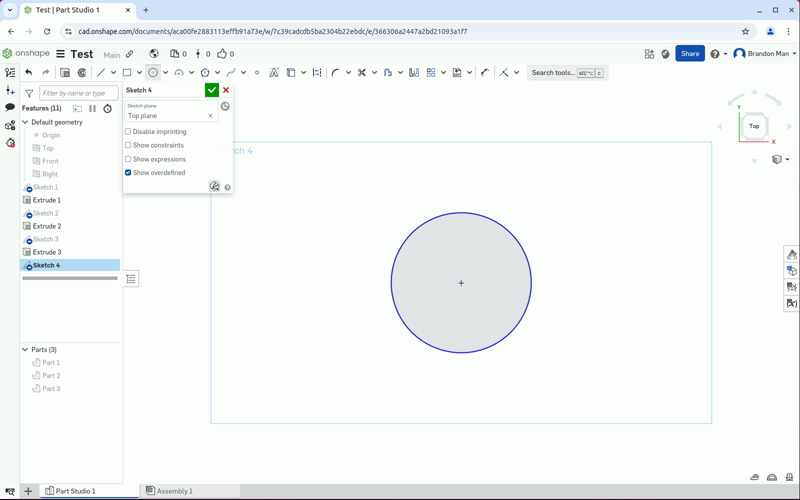
click(461, 282)
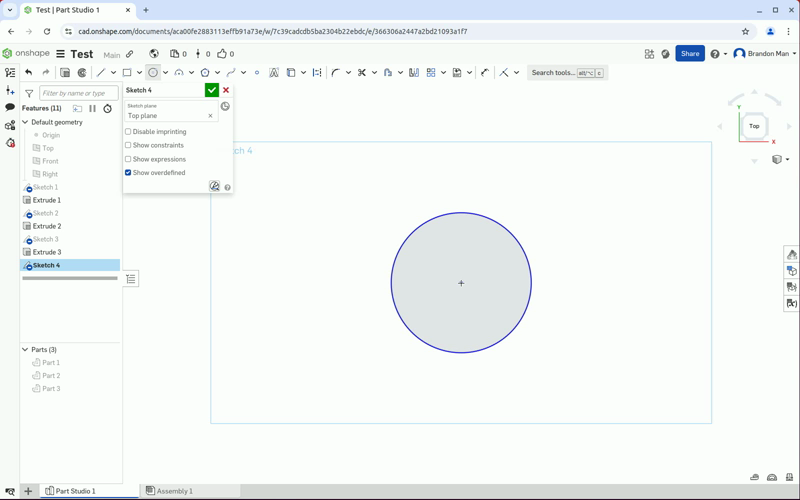
key_up(shift)
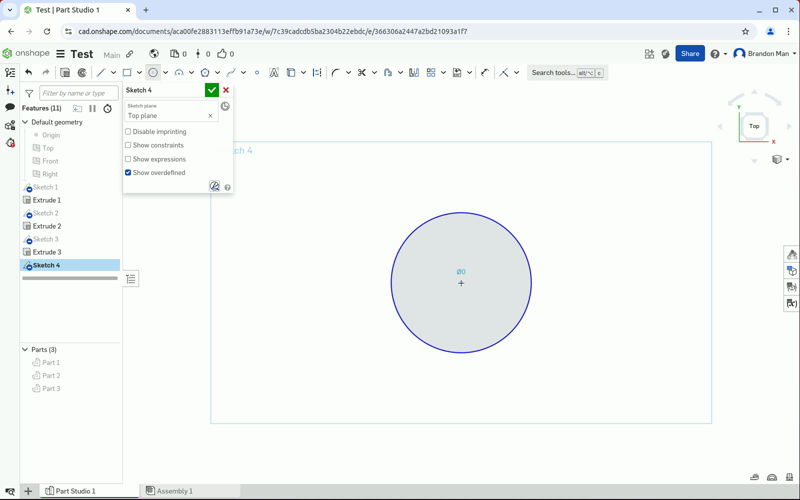
mouse_move(523, 282)
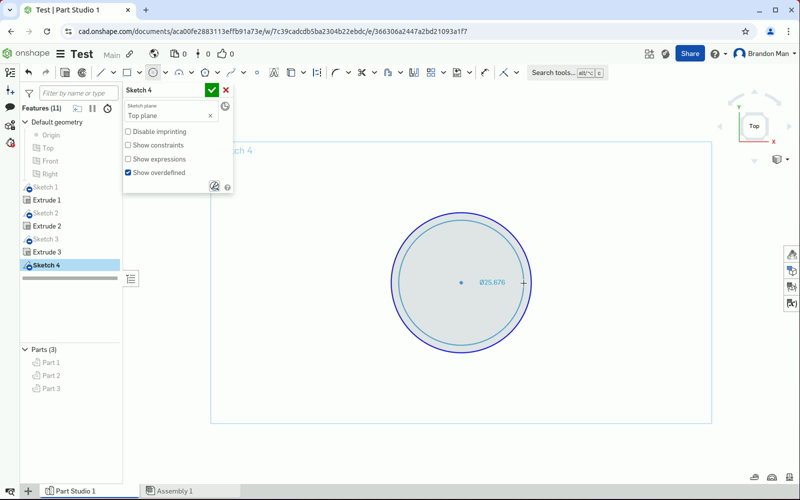
click(523, 282)
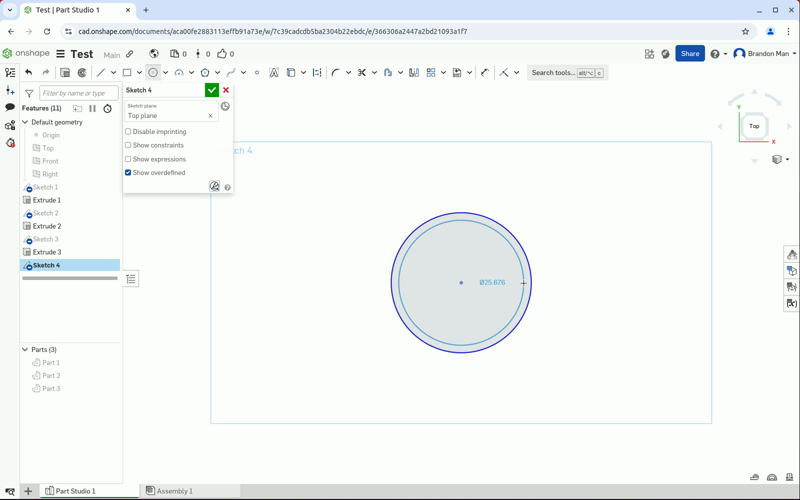
key(esc)
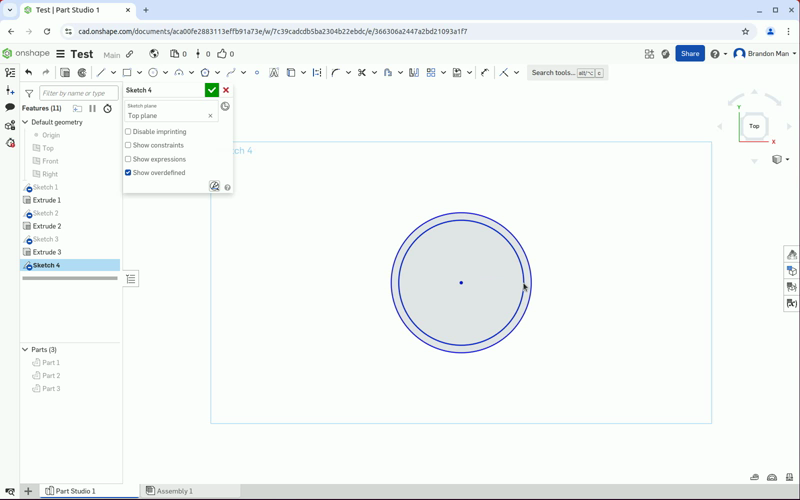
mouse_move(519, 255)
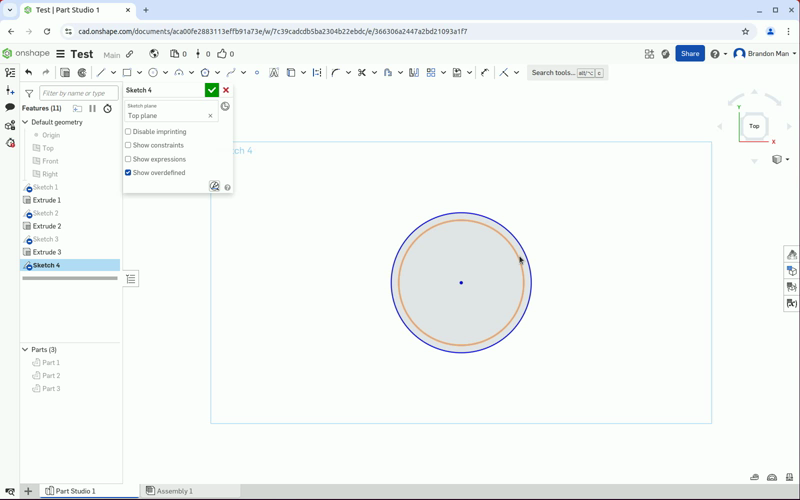
click(519, 255)
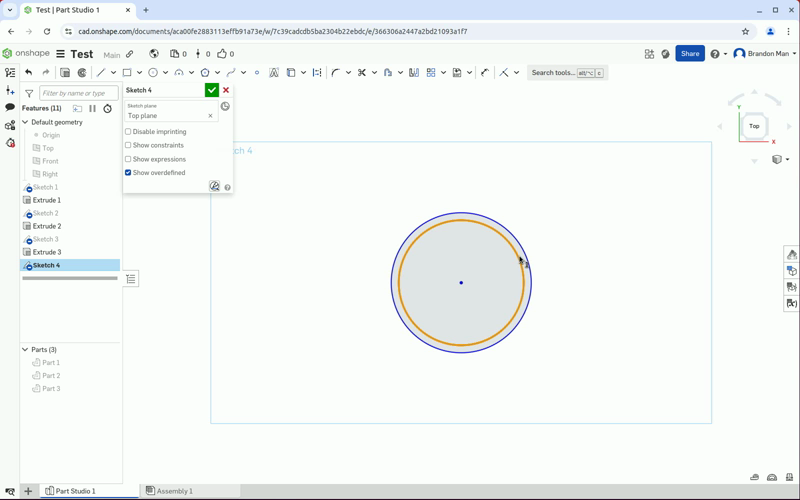
mouse_move(73, 352)
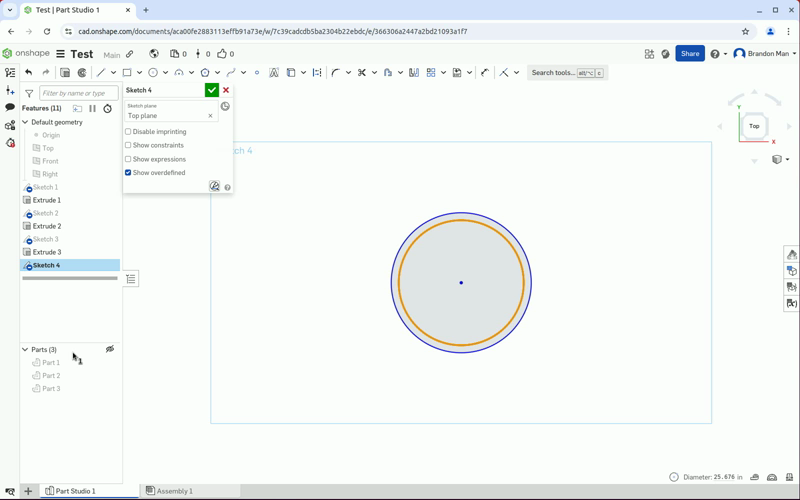
key(shift+y)
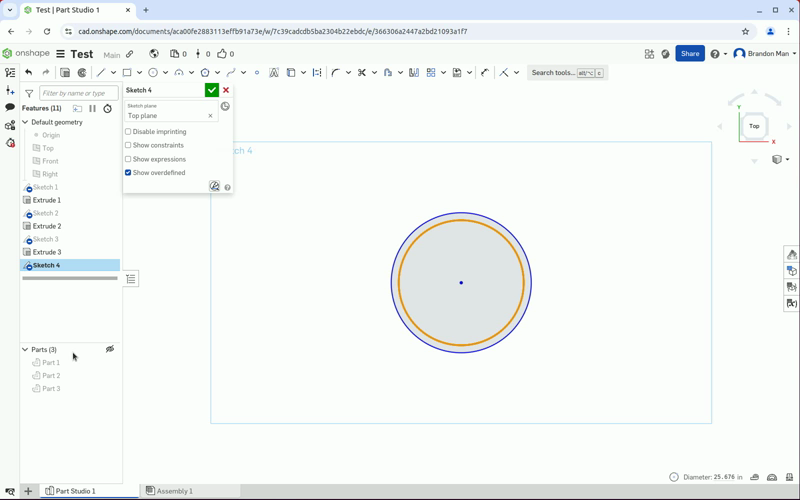
key(shift+e)
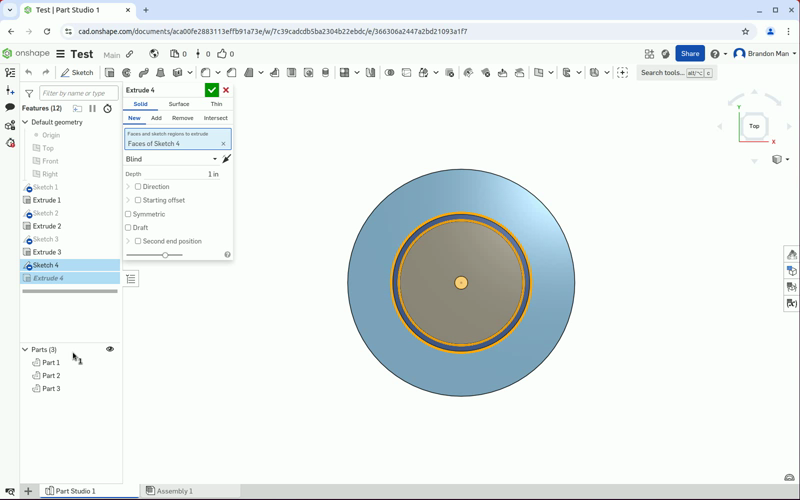
mouse_move(143, 106)
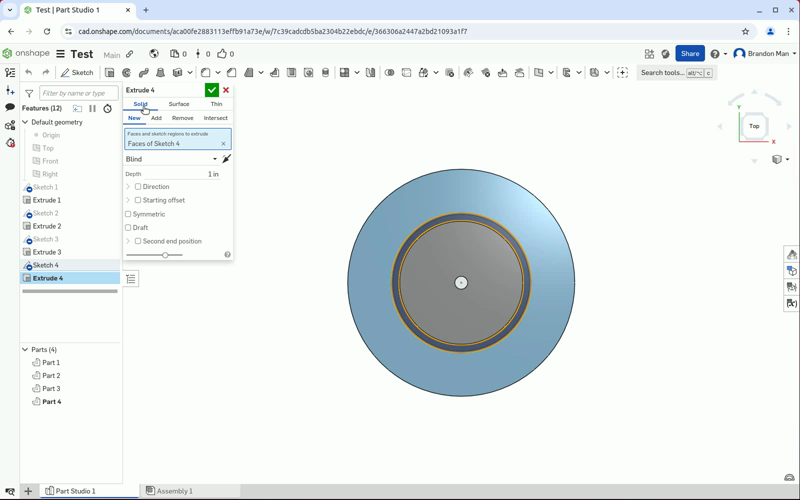
click(143, 106)
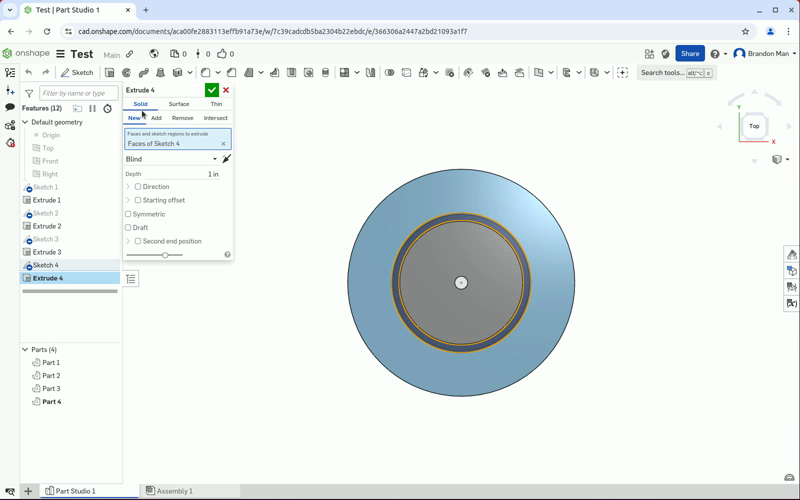
mouse_move(137, 120)
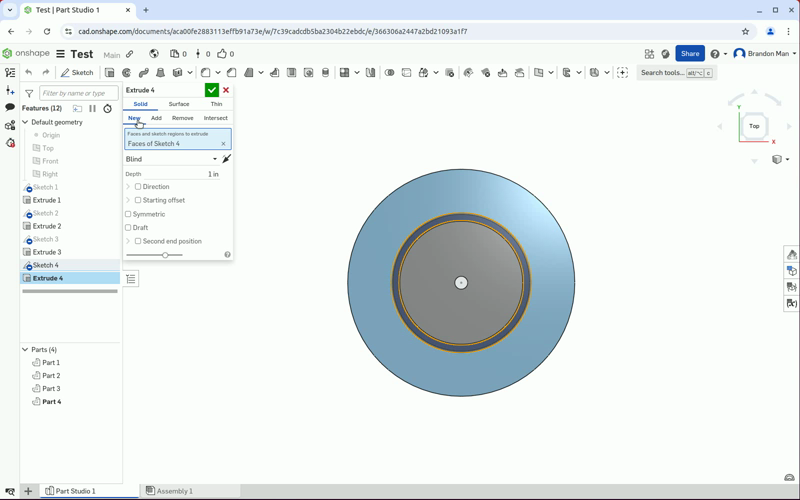
click(137, 120)
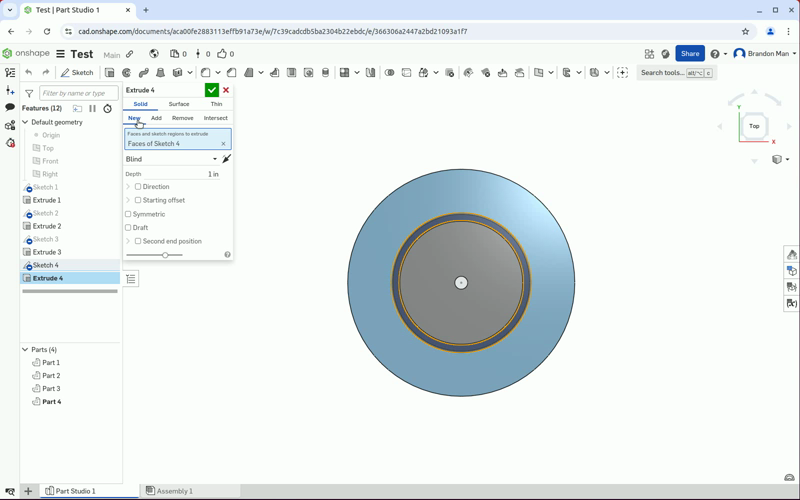
key(tab, 4)
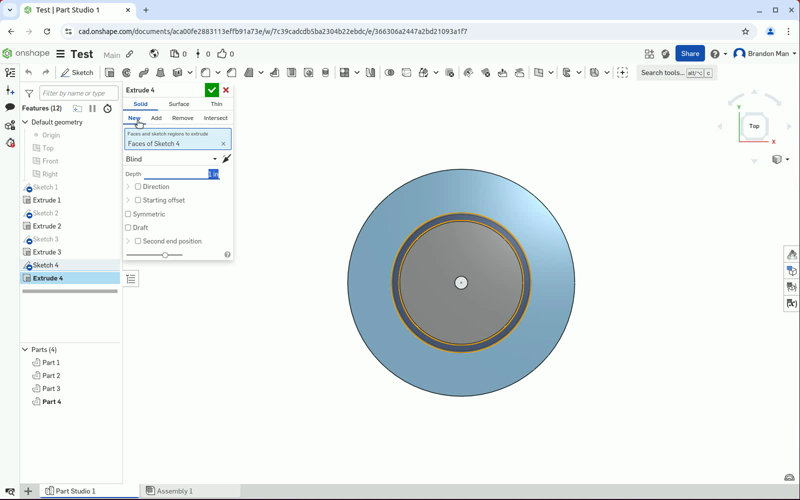
text(17.331)
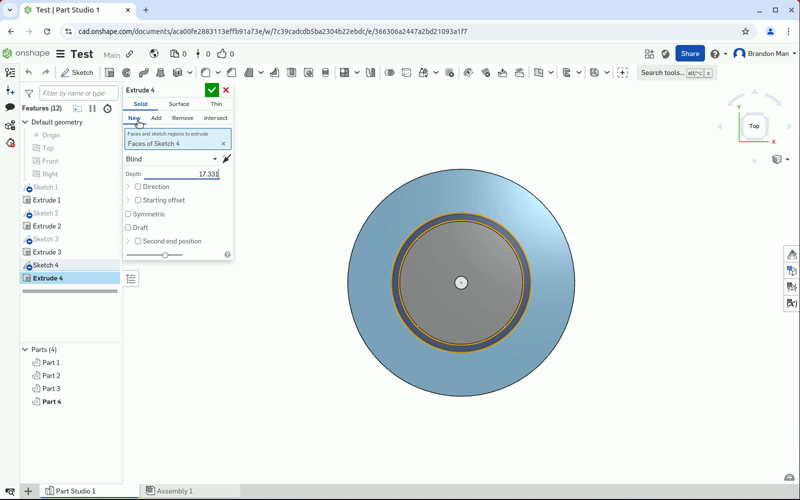
key(enter)
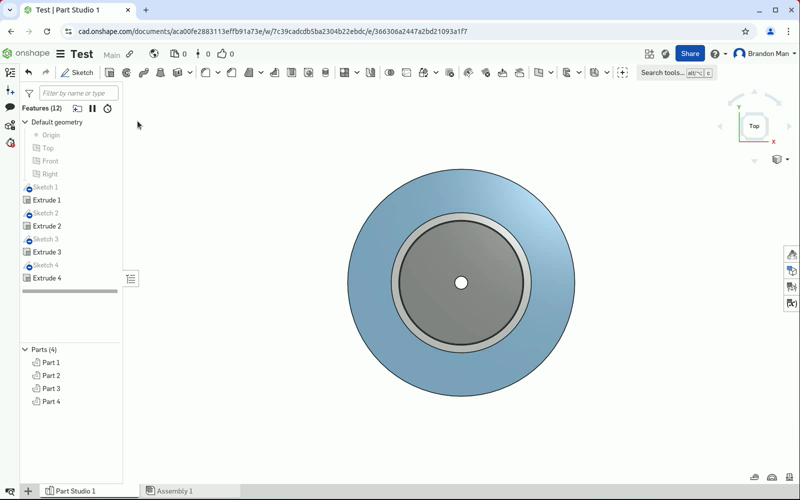
key(shift+h)
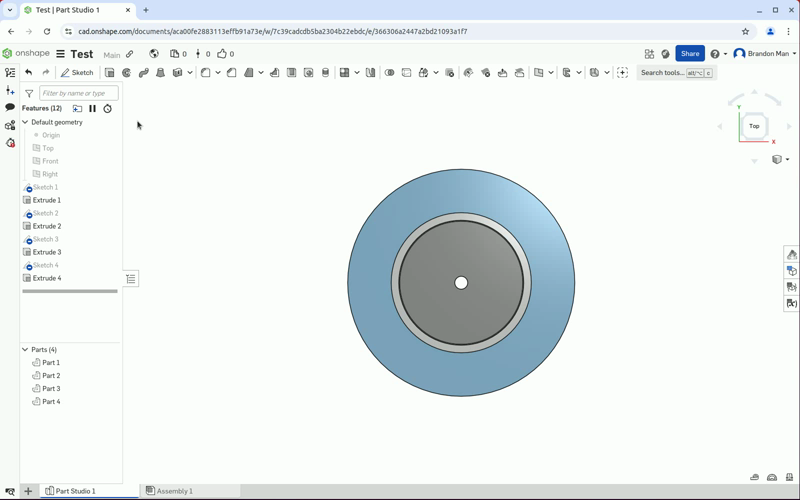
key(shift+h)
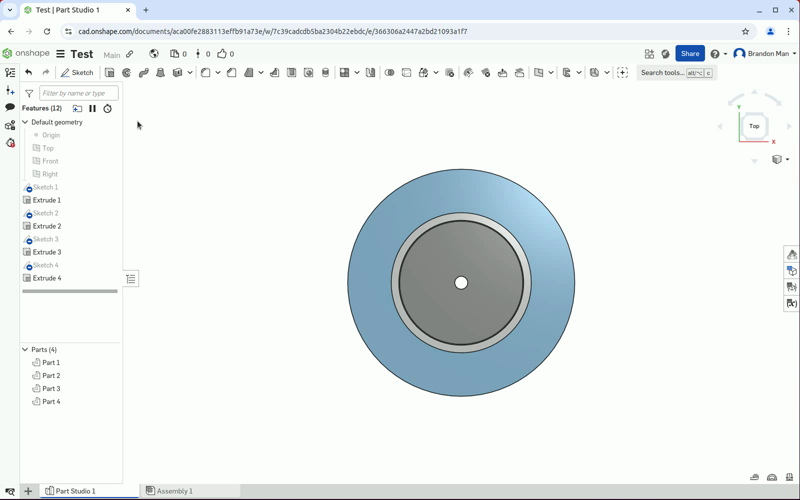
mouse_move(73, 189)
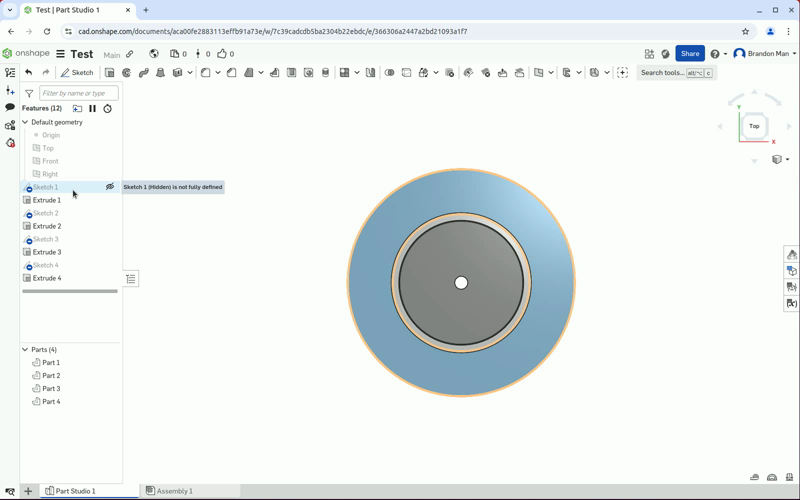
click(73, 189)
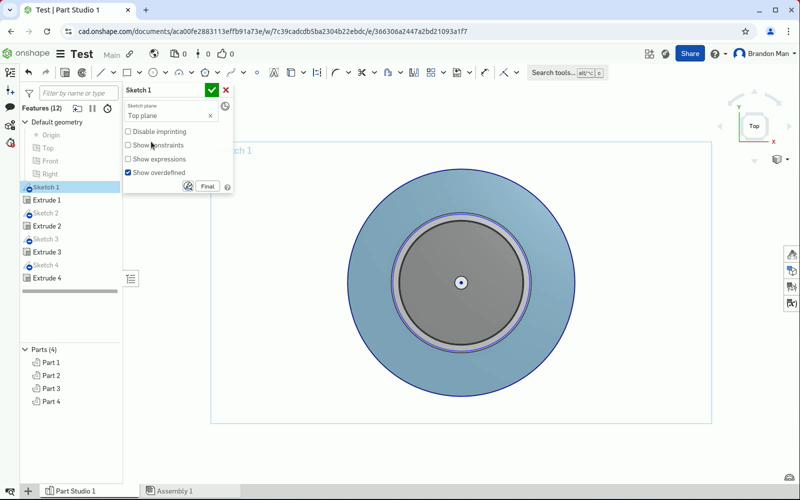
mouse_move(229, 92)
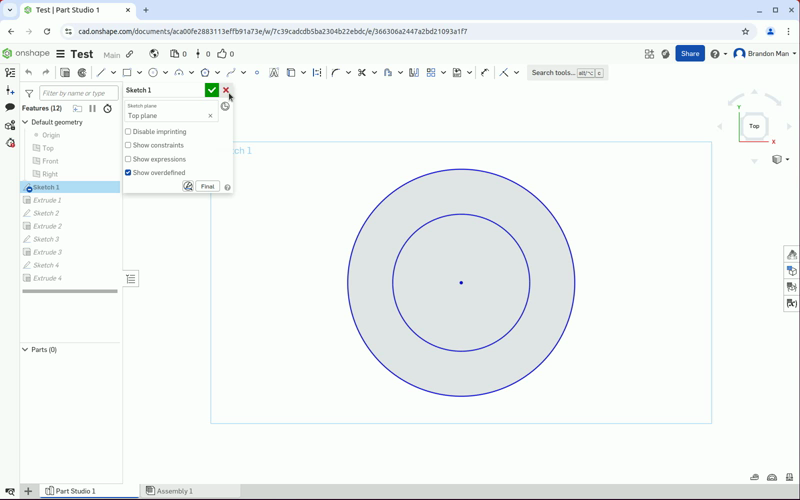
click(229, 92)
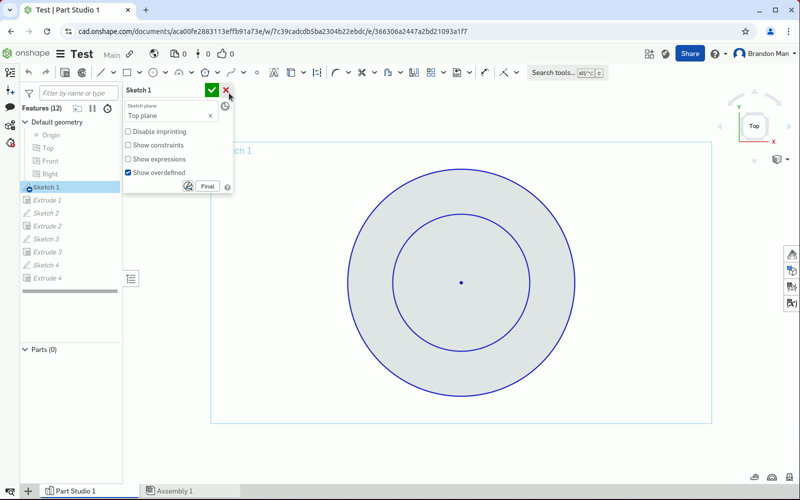
key(shift+s)
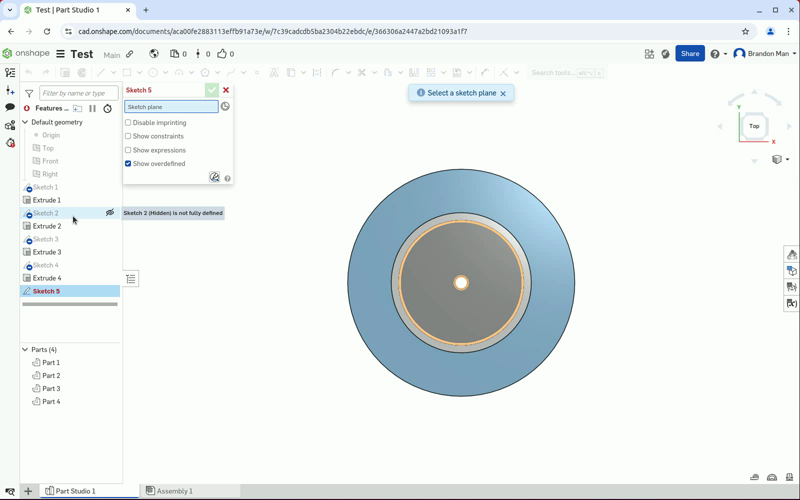
scroll(3)
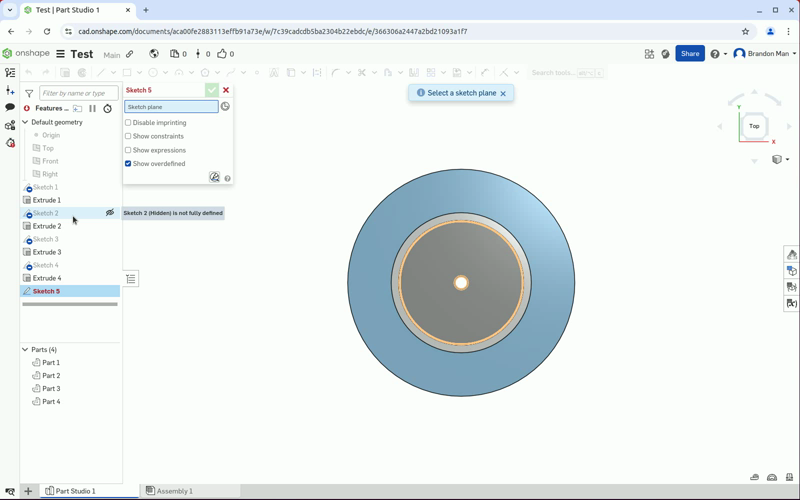
mouse_move(73, 150)
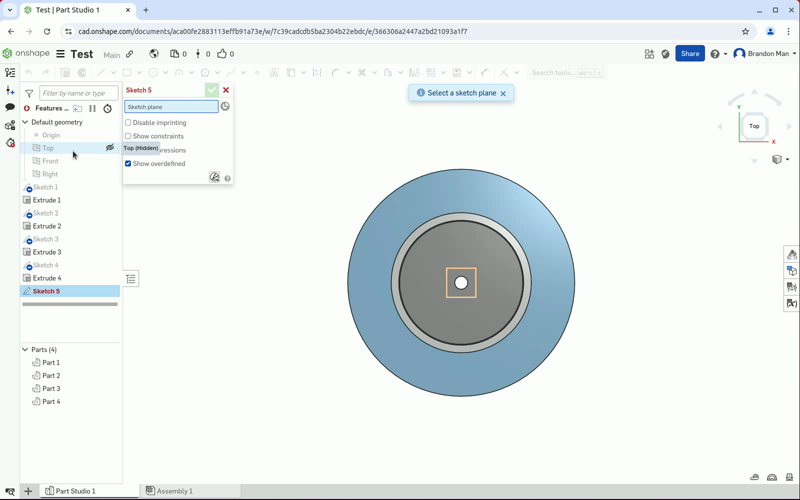
click(73, 150)
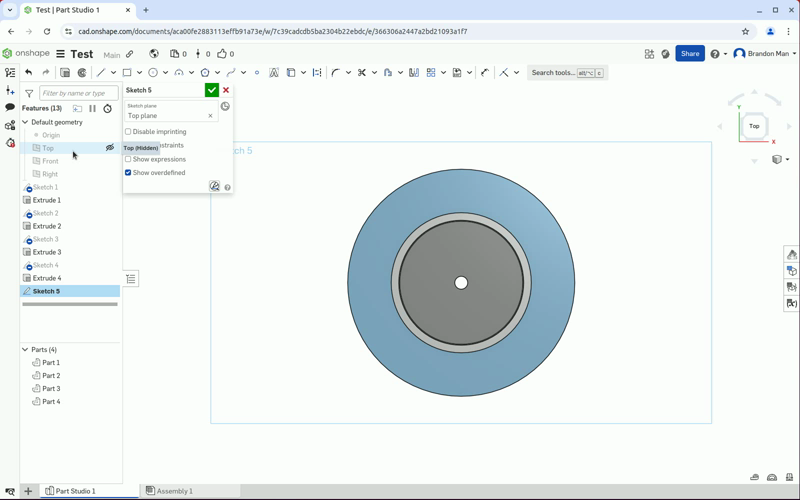
mouse_move(73, 352)
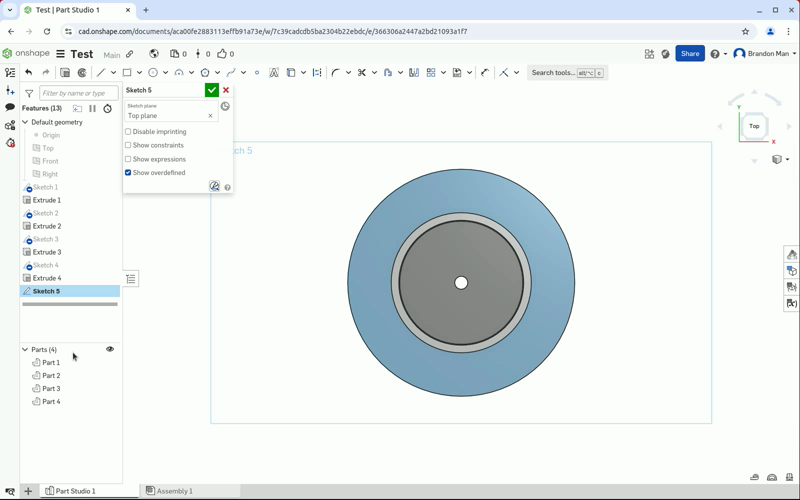
key(y)
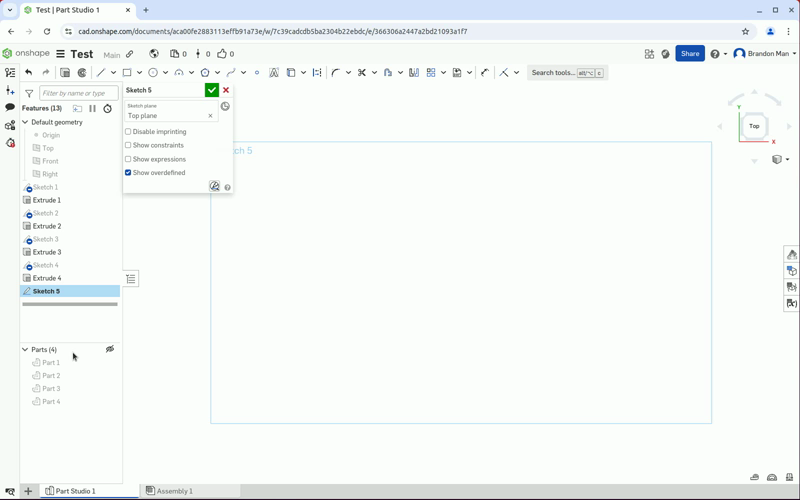
key(c)
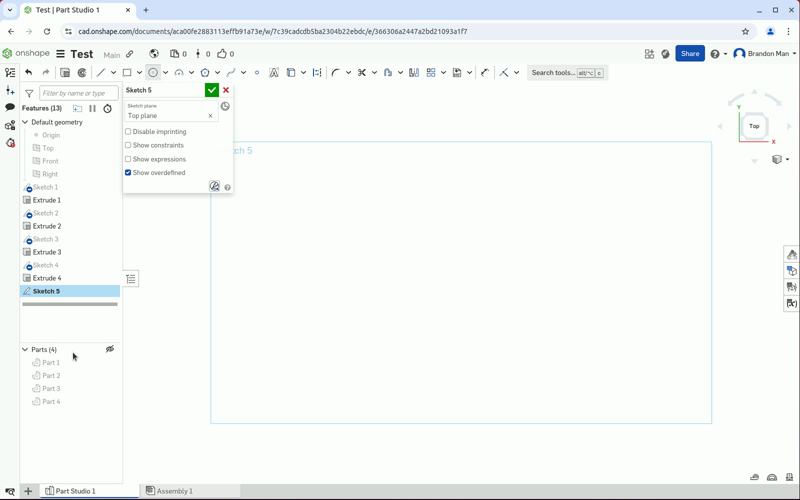
key_down(shift)
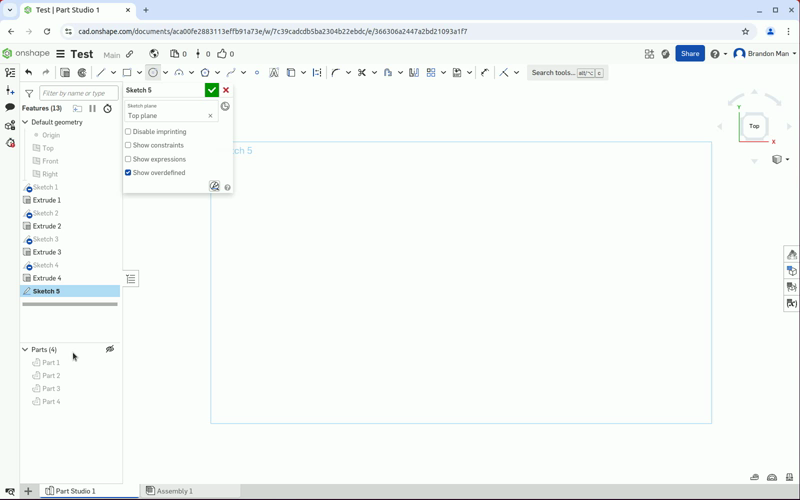
mouse_move(461, 282)
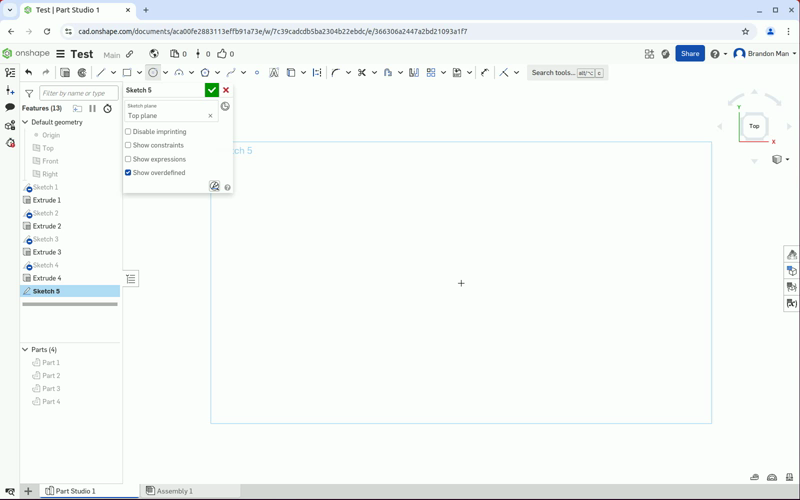
click(461, 282)
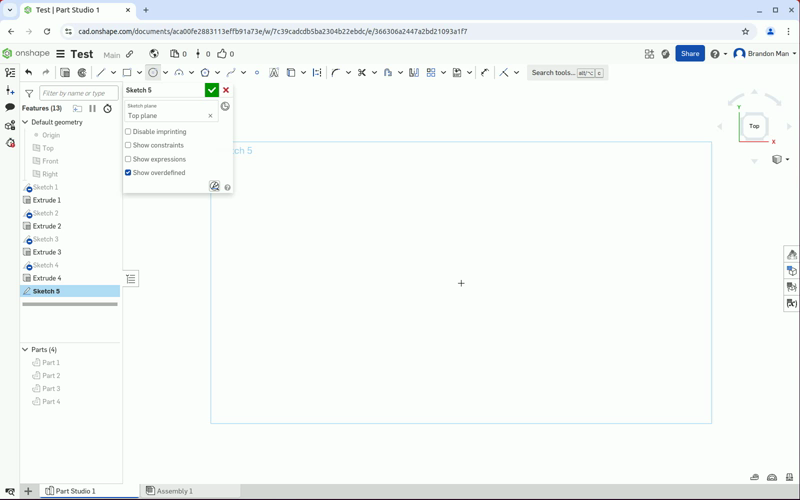
key_up(shift)
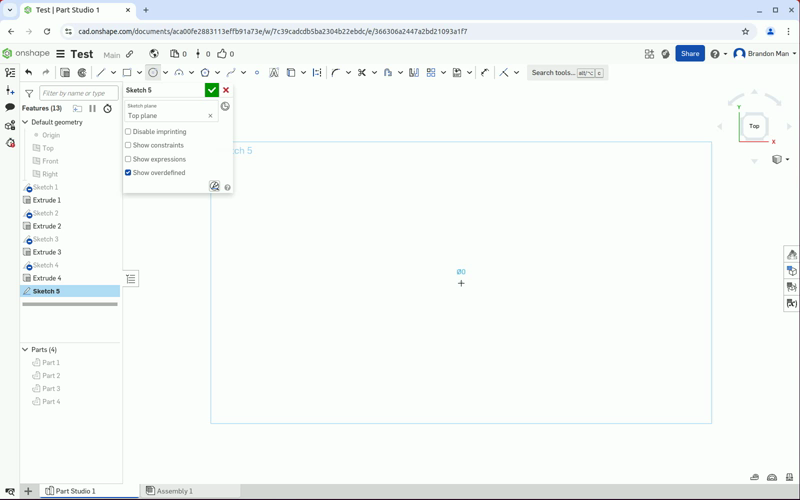
mouse_move(574, 282)
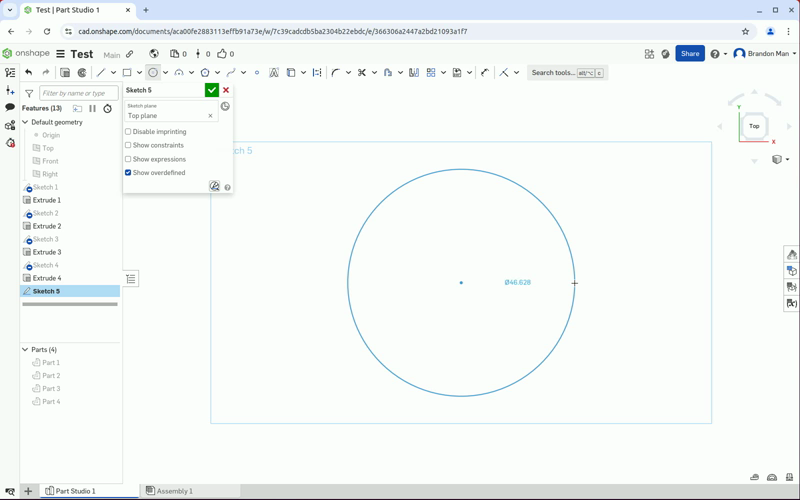
click(574, 282)
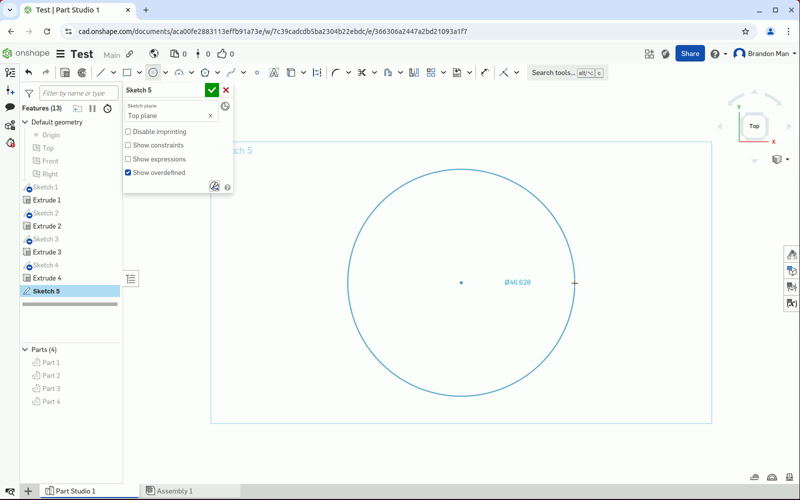
key(esc)
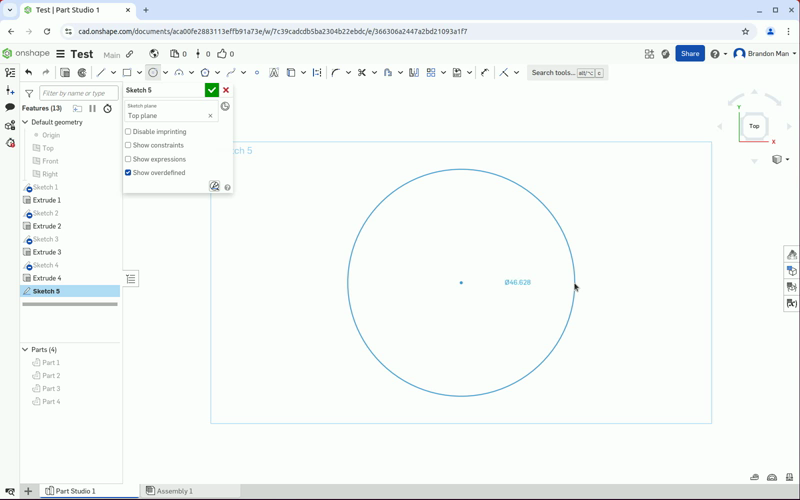
key(c)
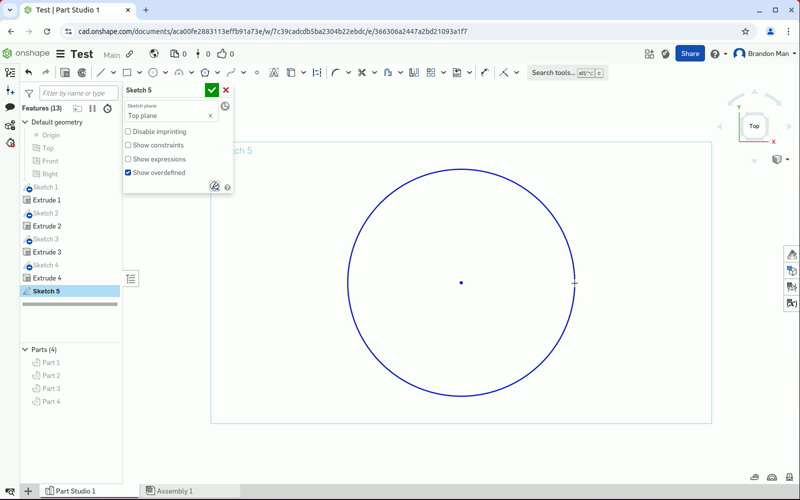
key_down(shift)
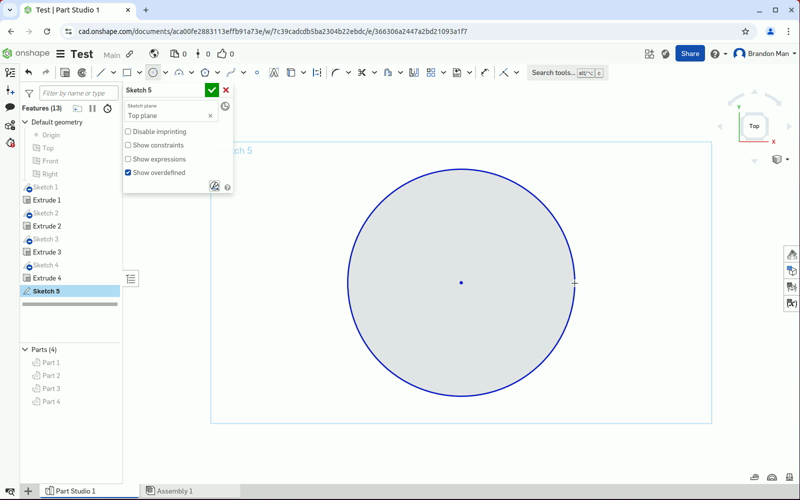
mouse_move(461, 282)
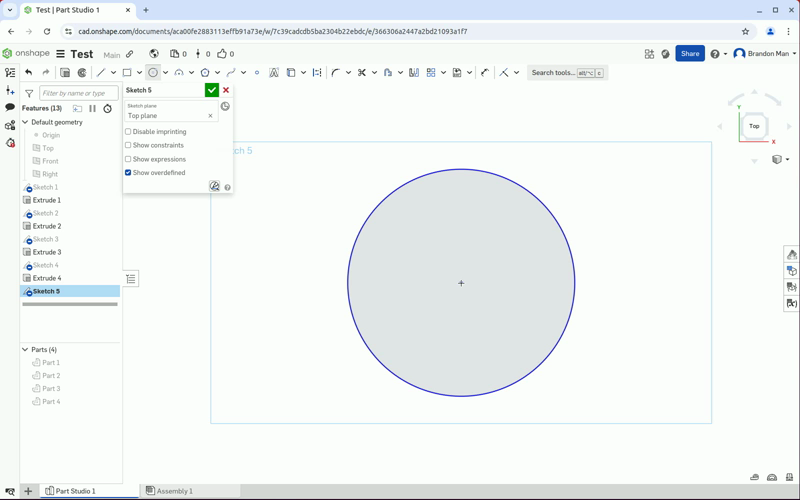
click(461, 282)
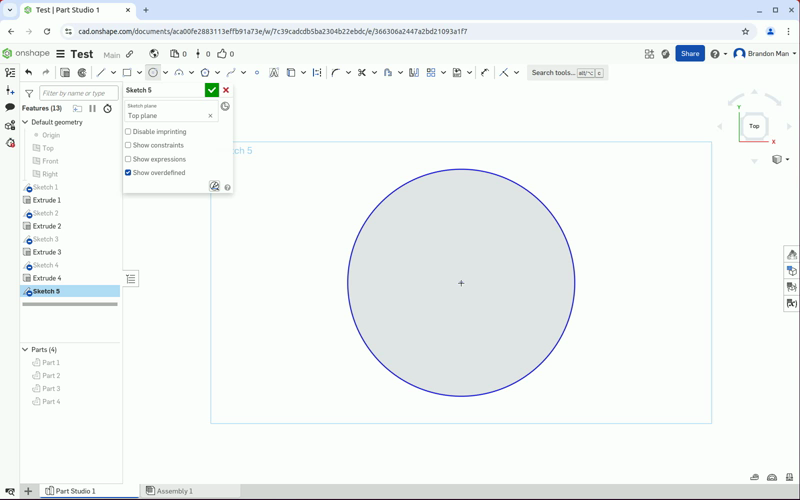
key_up(shift)
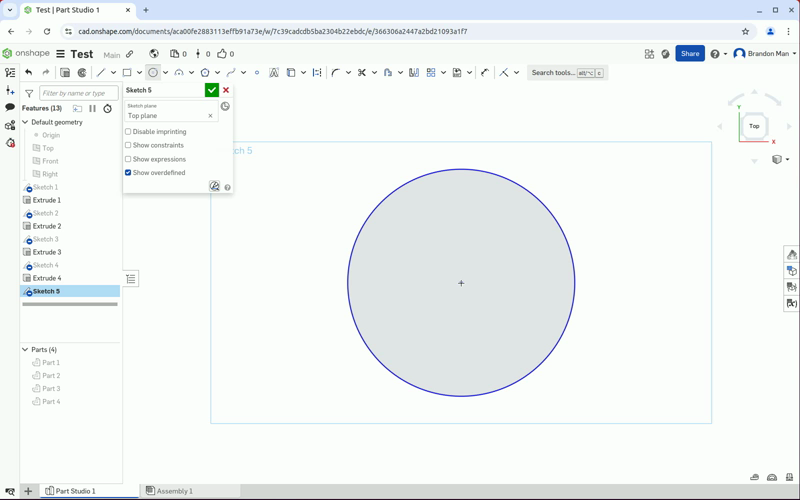
mouse_move(529, 282)
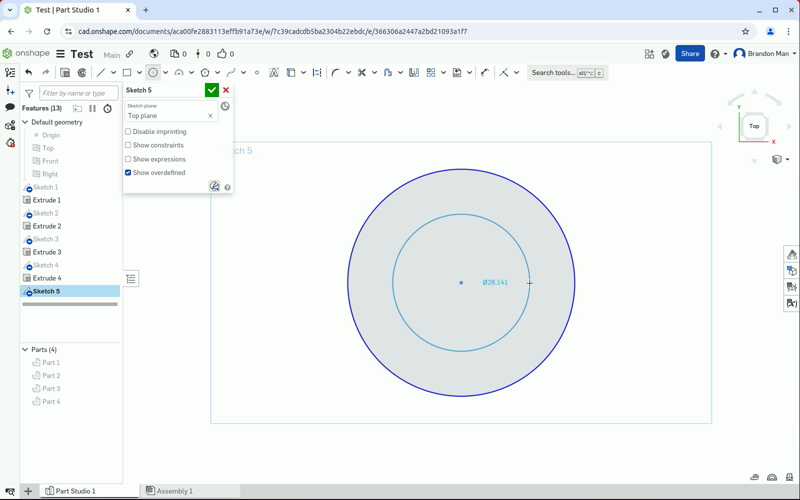
click(529, 282)
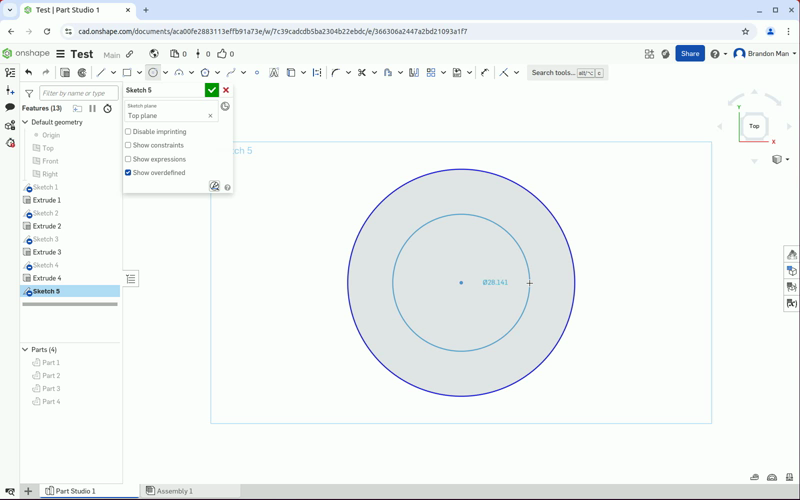
key(esc)
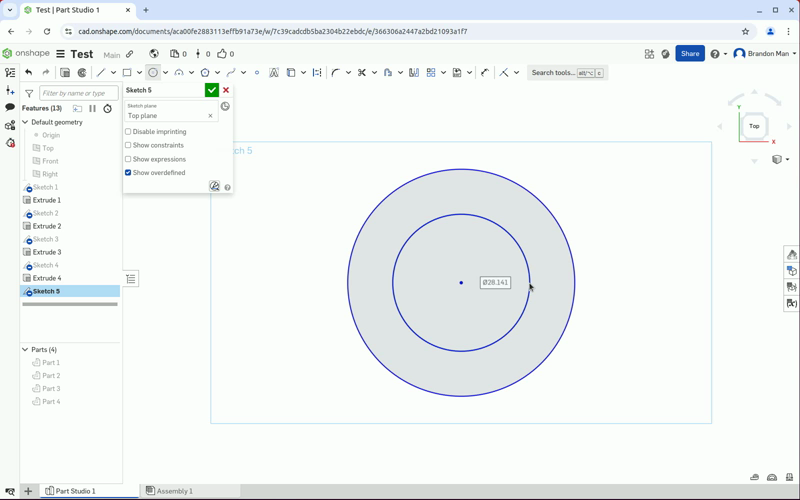
mouse_move(370, 276)
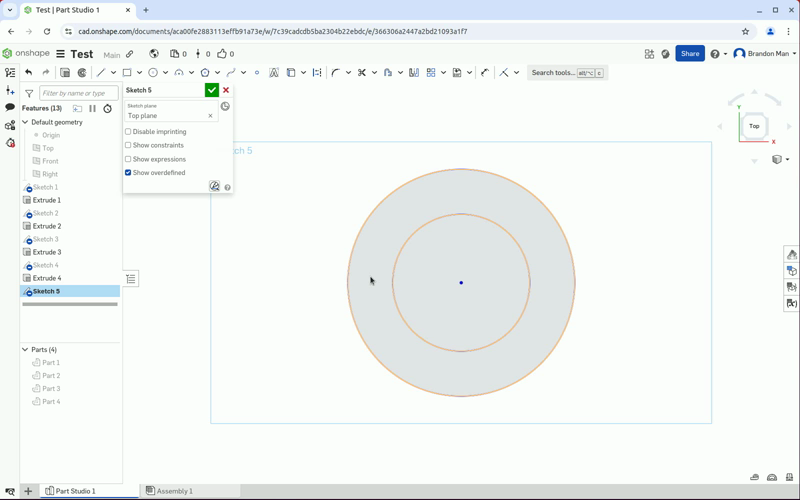
click(370, 276)
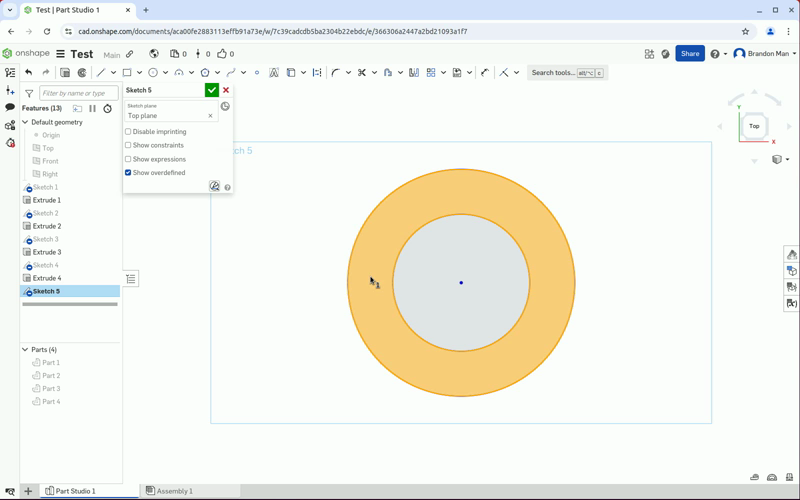
mouse_move(73, 352)
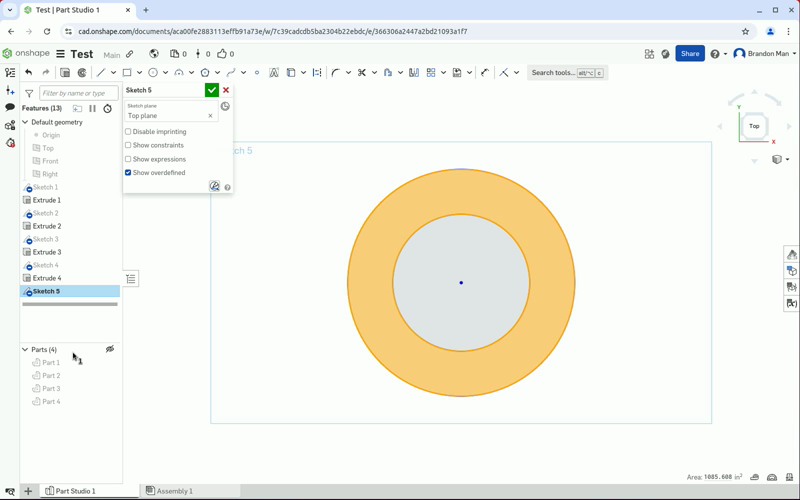
key(shift+y)
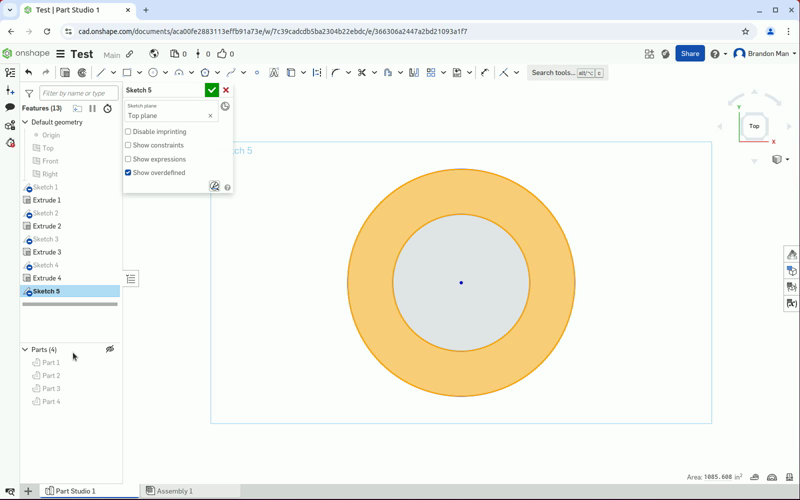
key(shift+e)
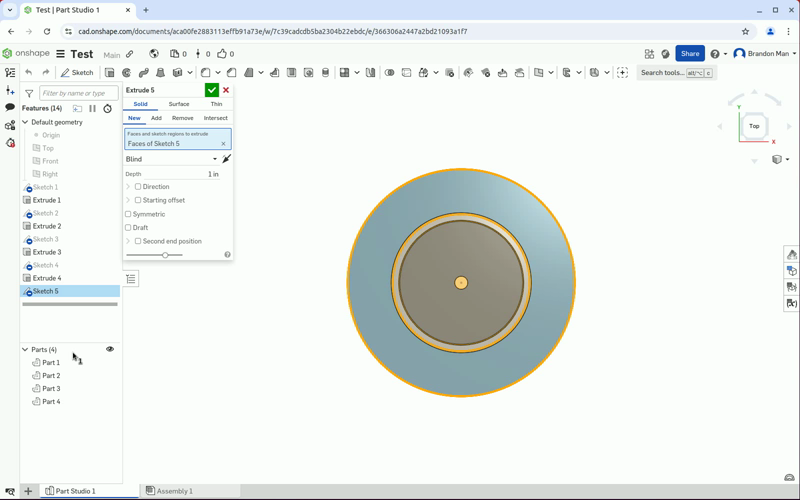
mouse_move(143, 106)
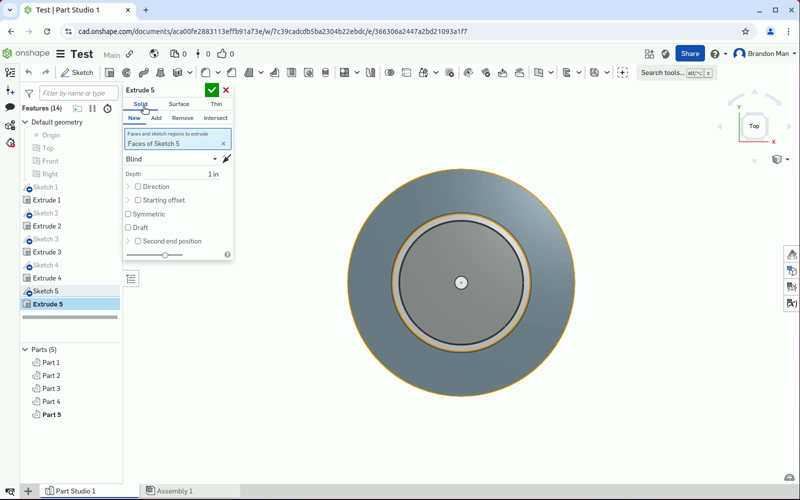
click(143, 106)
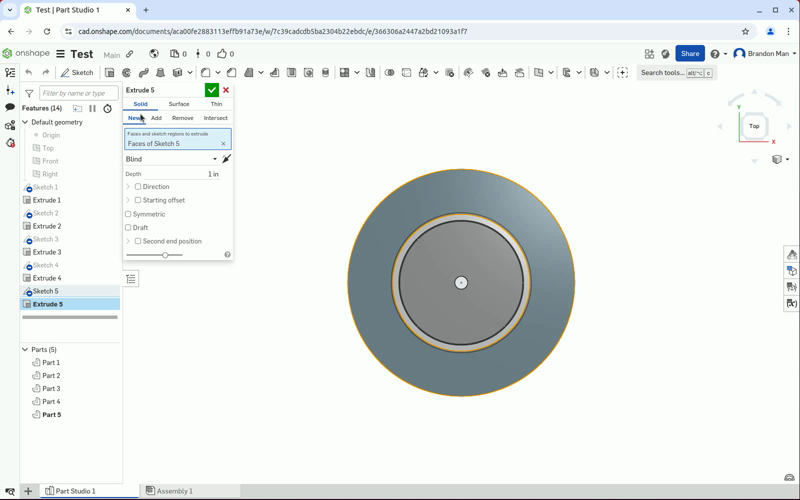
mouse_move(137, 120)
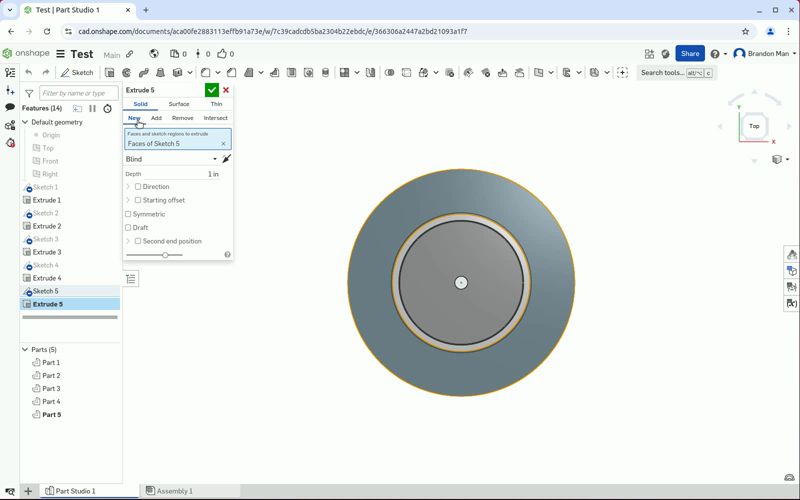
click(137, 120)
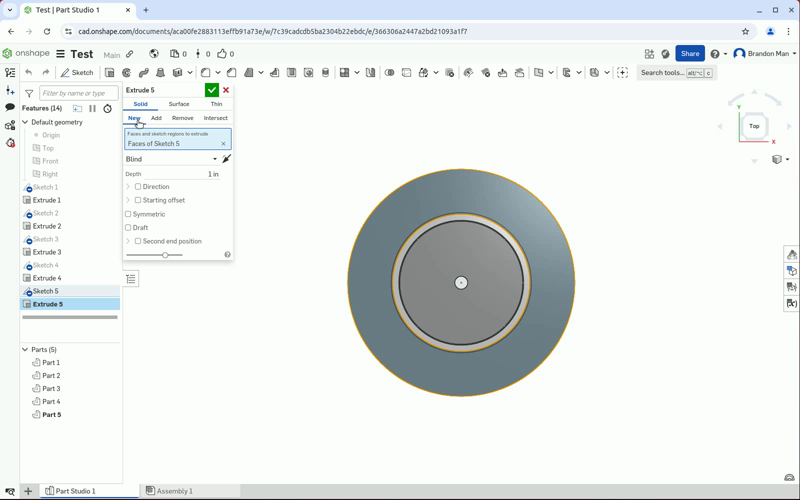
key(tab, 4)
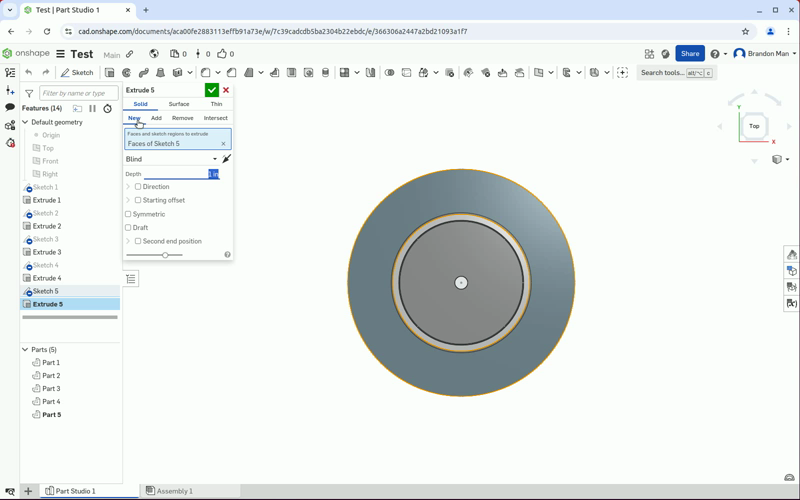
text(1.685)
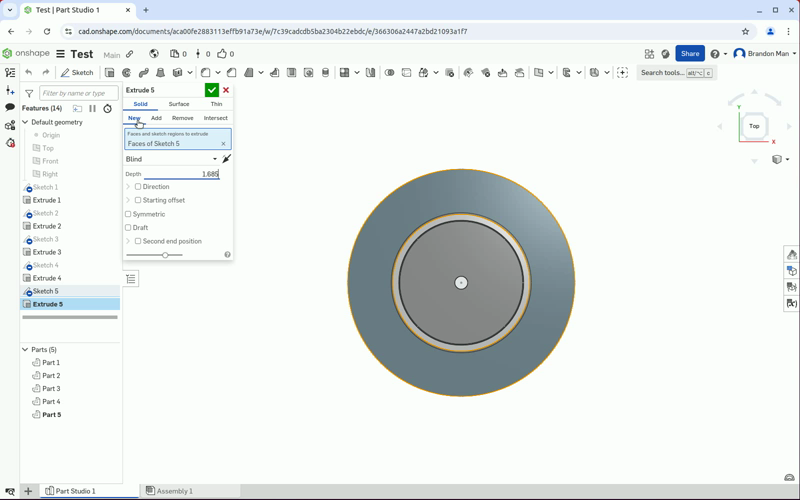
key(enter)
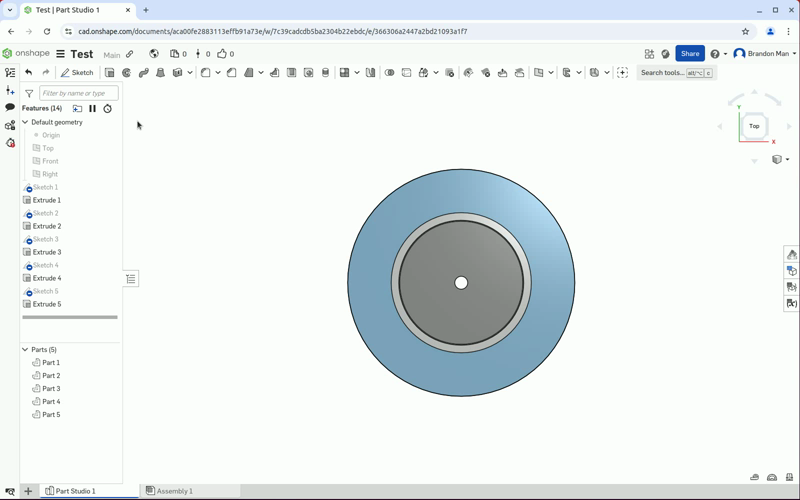
key(shift+h)
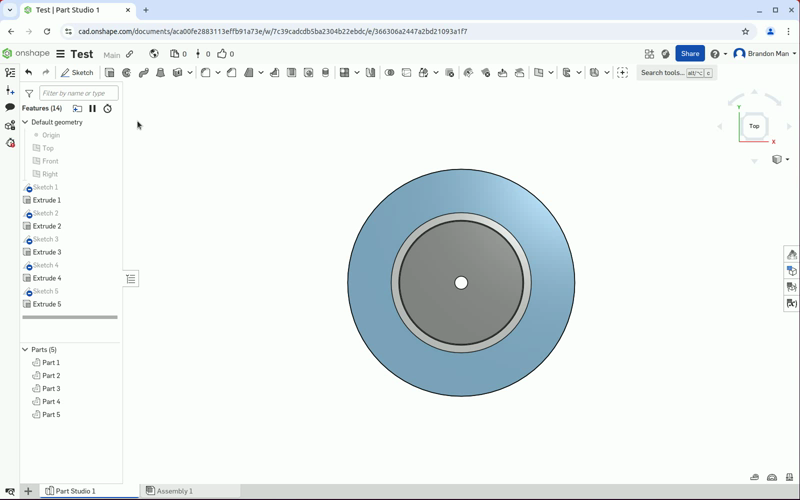
key(shift+h)
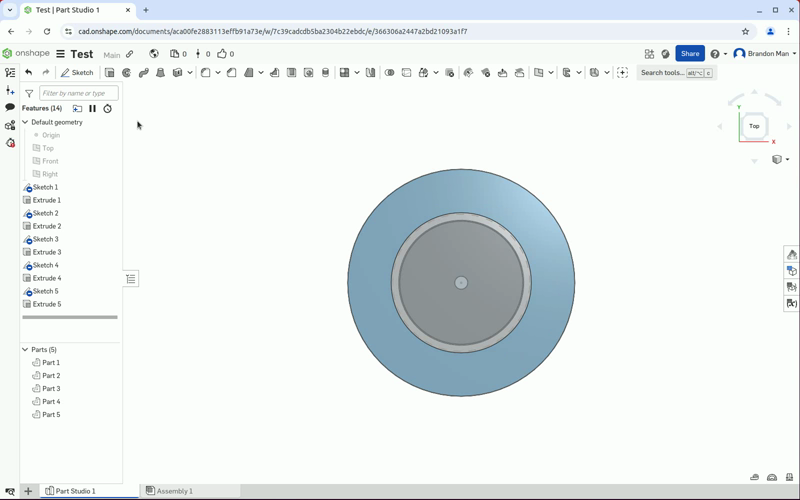
key(shift+7)
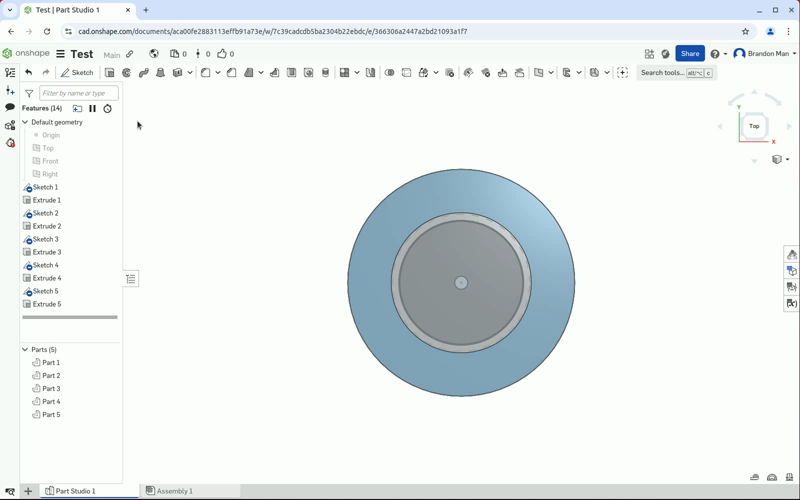
key(up, 3)
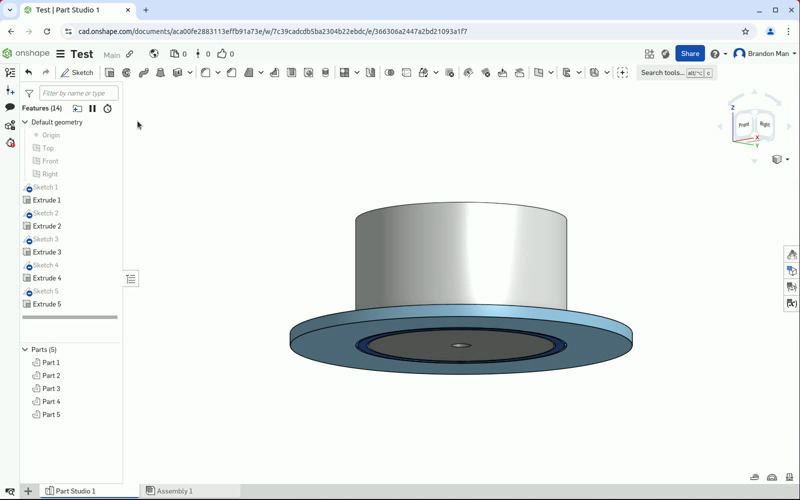
key(left, 3)
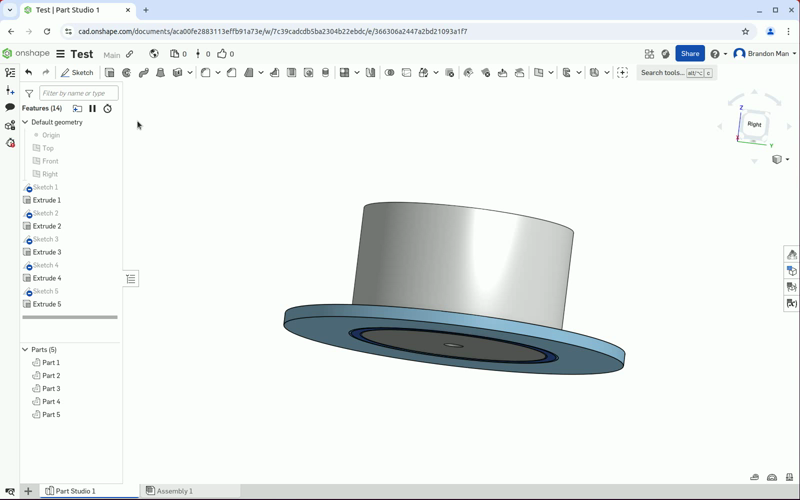
key(right, 3)
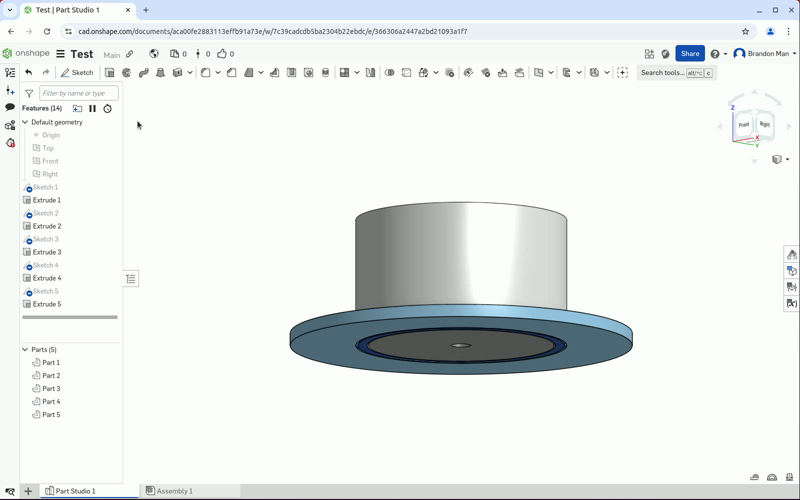
key(down, 3)
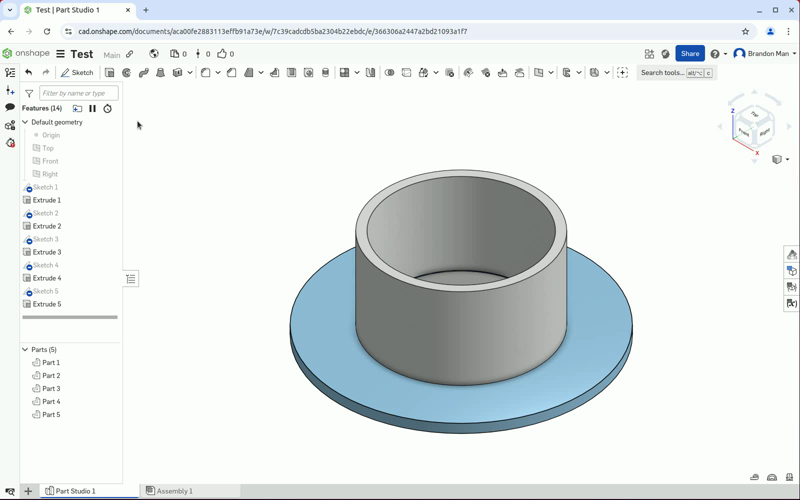
mouse_move(73, 189)
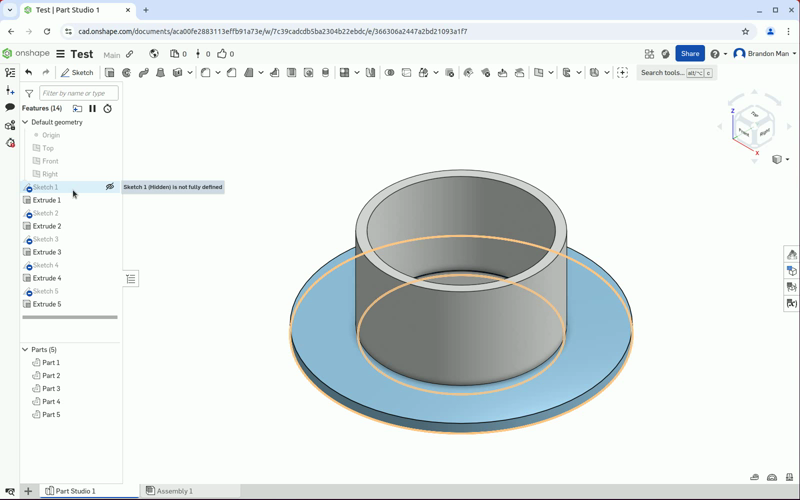
click(73, 189)